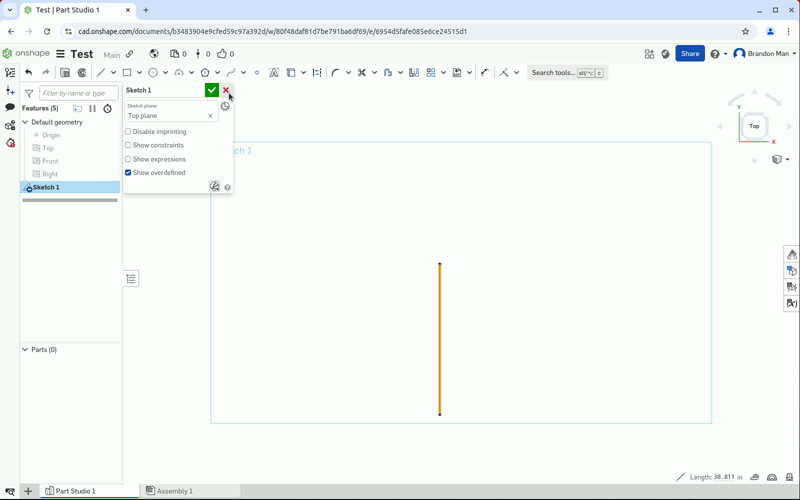
key(shift+h)
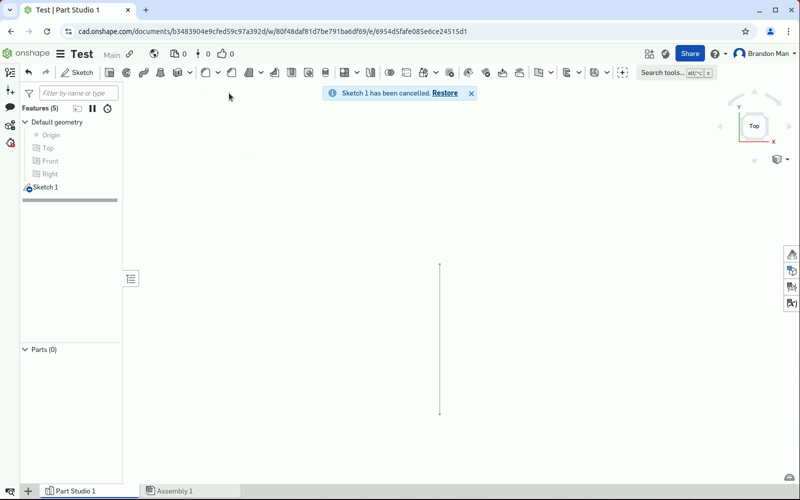
key(shift+s)
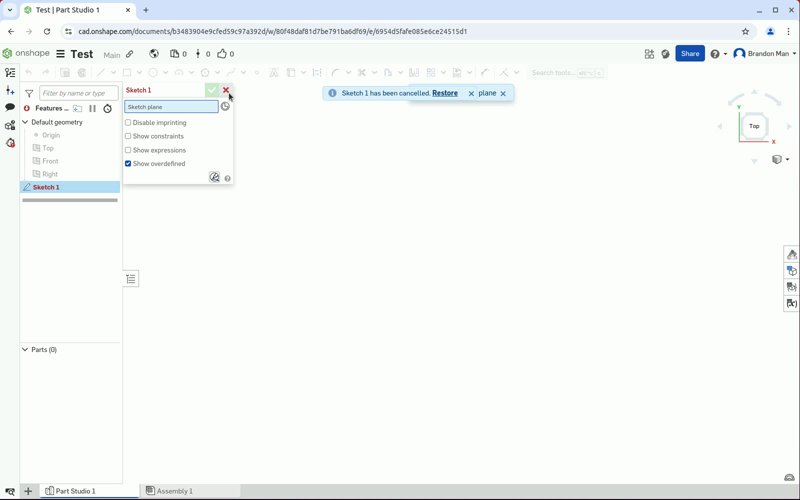
mouse_move(73, 150)
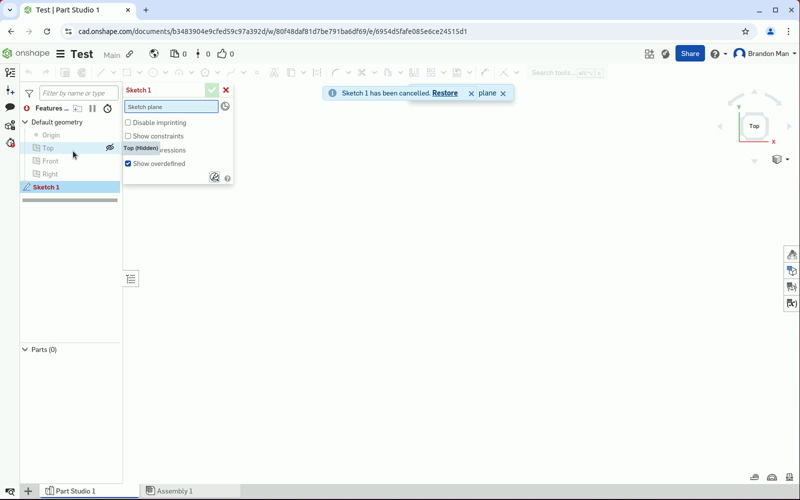
click(73, 150)
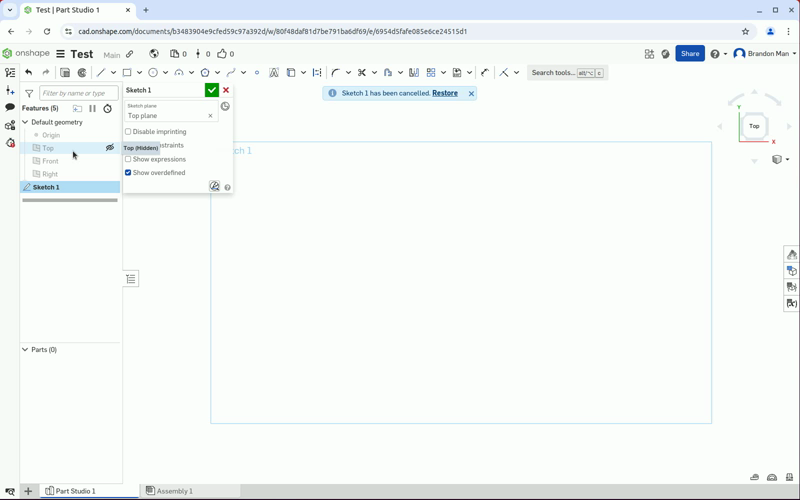
mouse_move(73, 352)
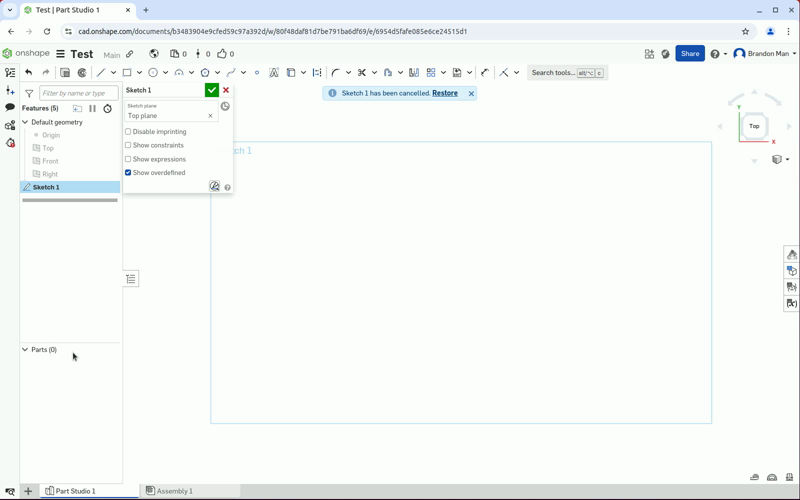
key(y)
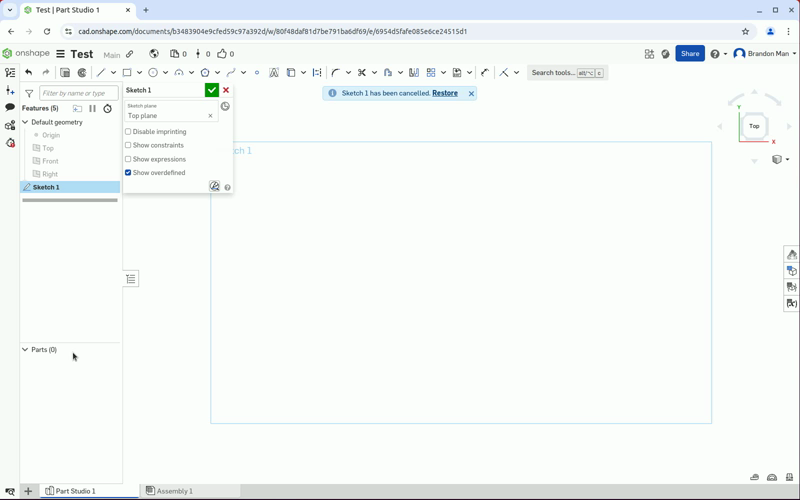
key(a)
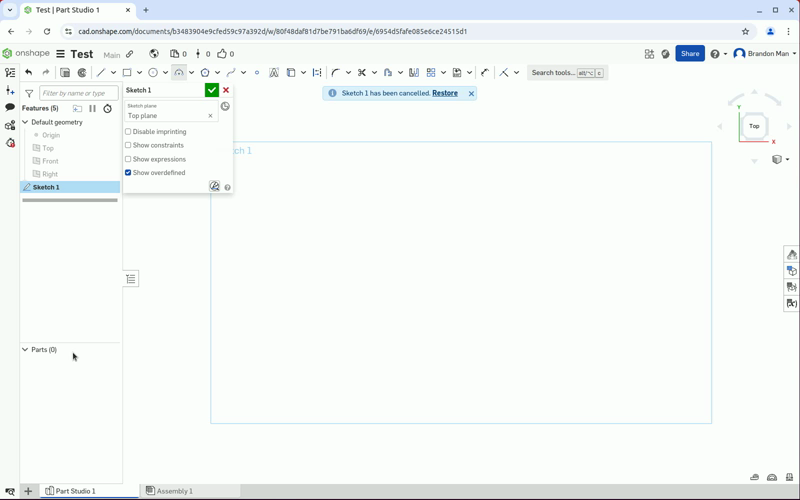
key_down(shift)
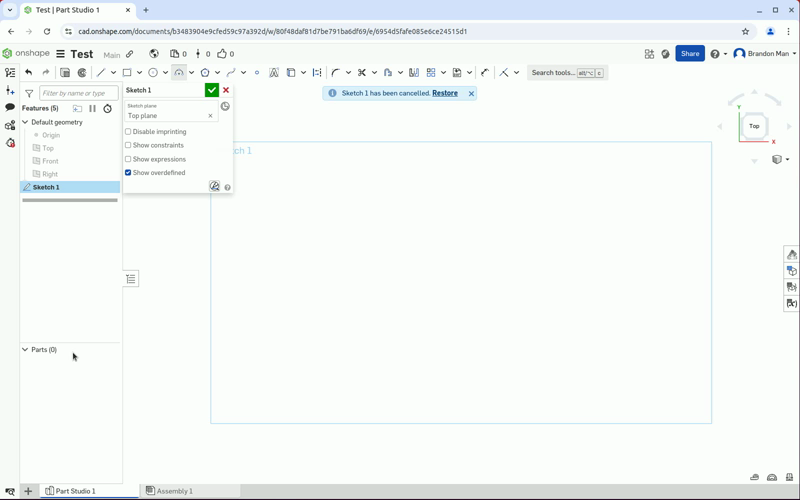
mouse_move(351, 308)
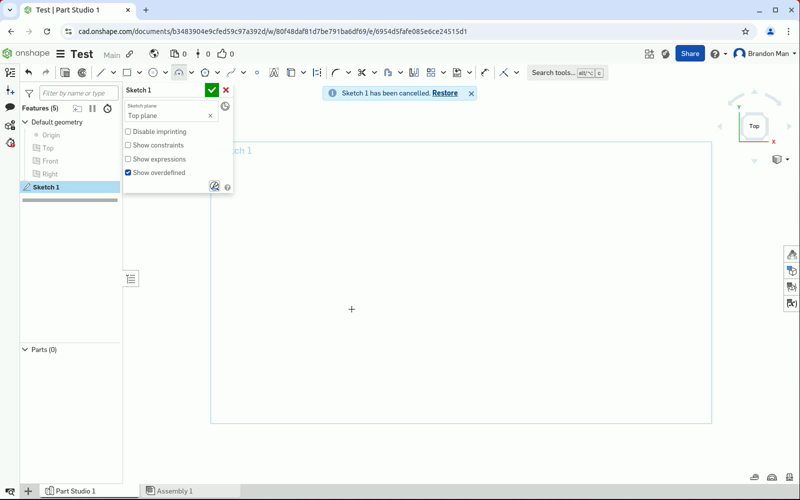
click(351, 308)
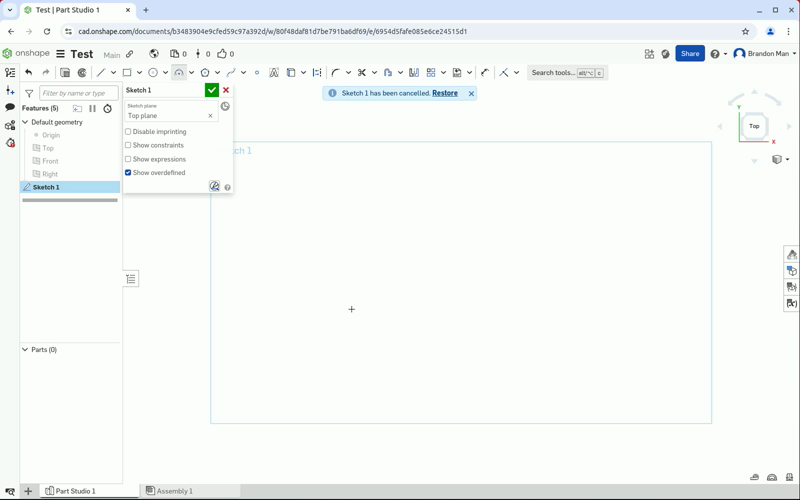
key_up(shift)
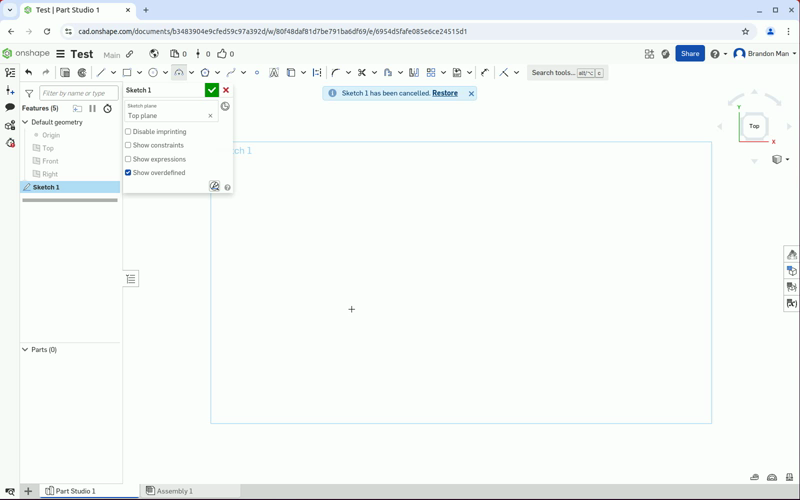
key_down(shift)
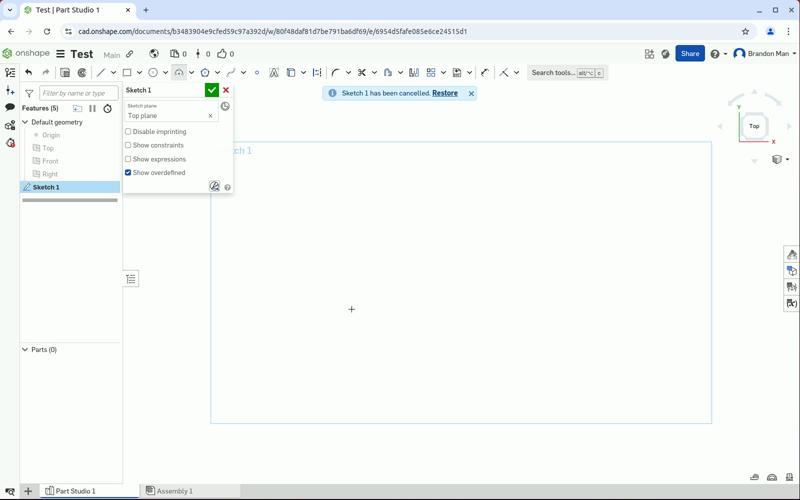
mouse_move(569, 308)
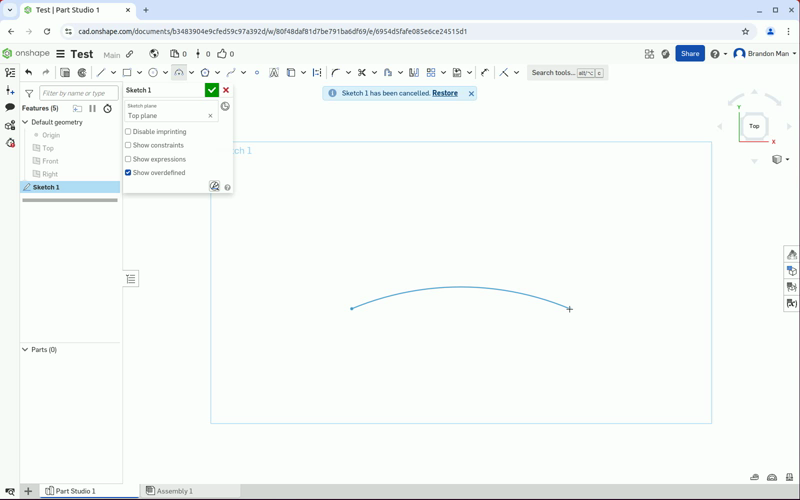
click(569, 308)
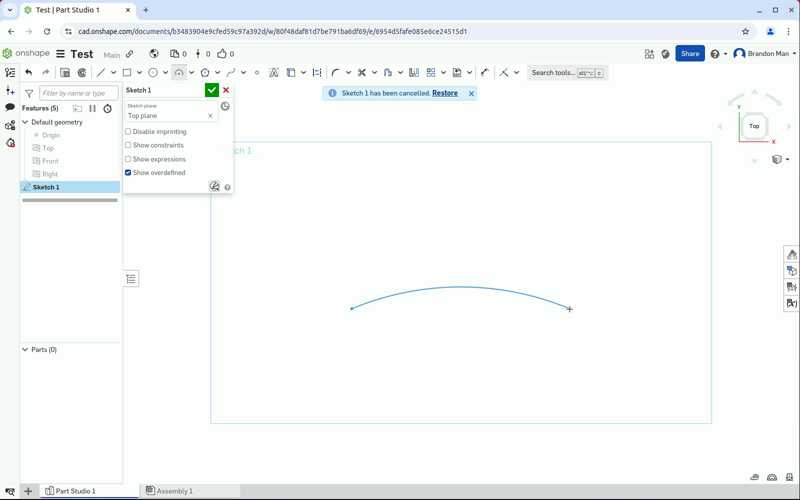
mouse_move(460, 394)
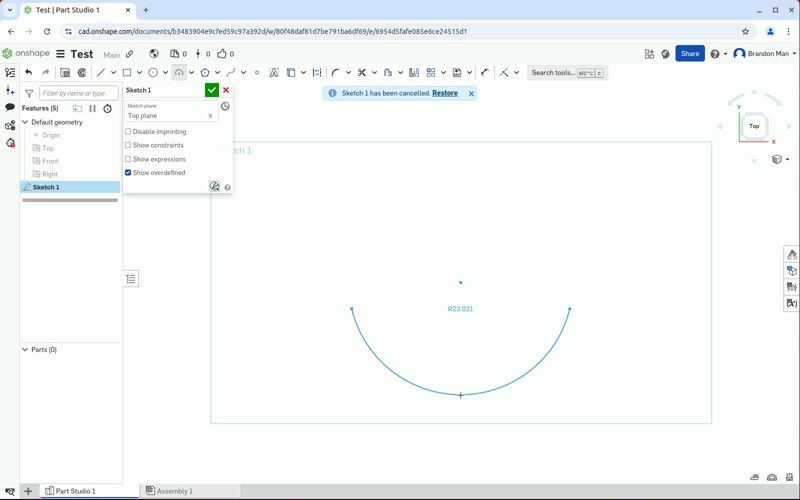
click(460, 394)
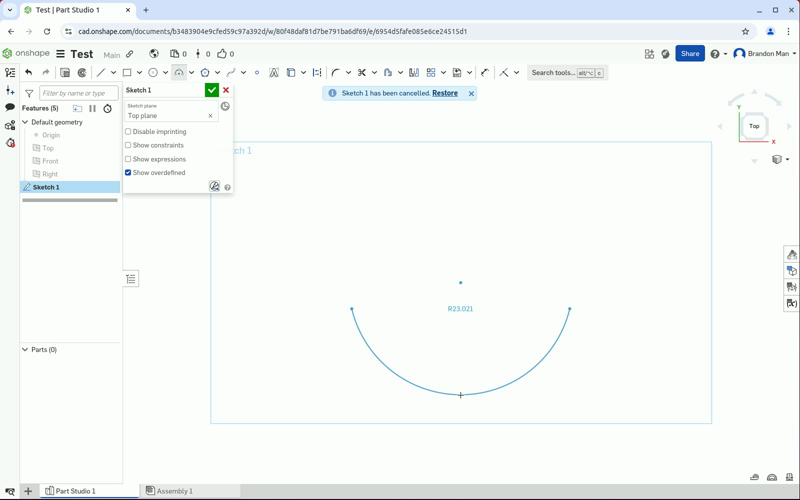
key_up(shift)
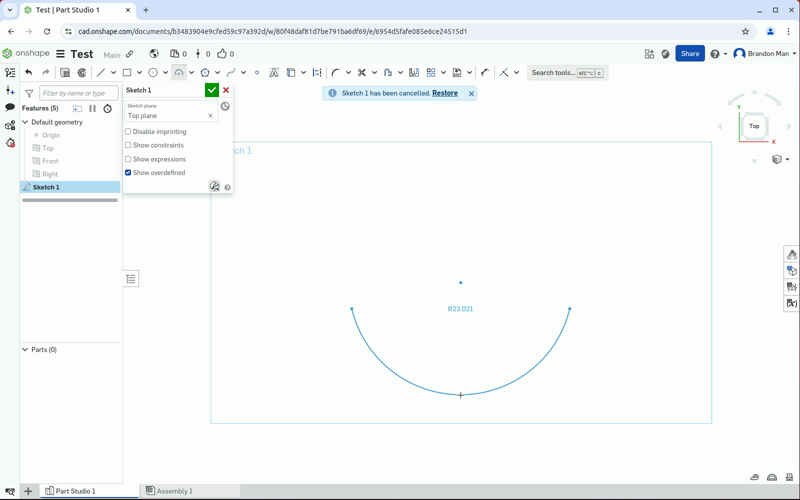
key(esc)
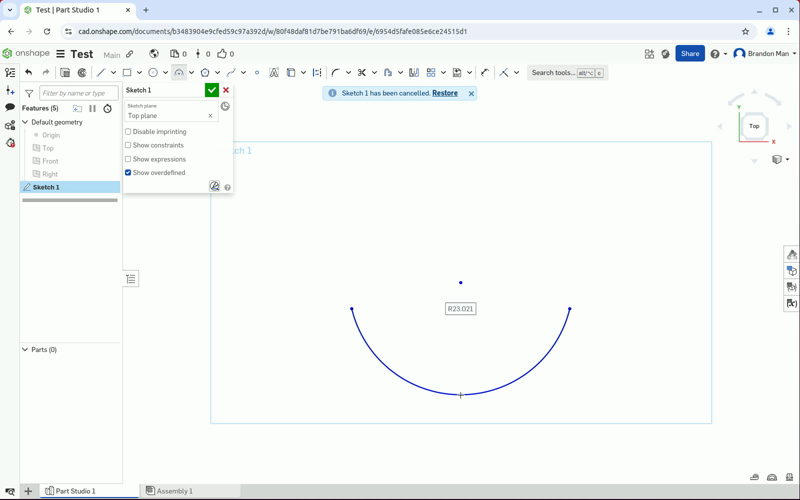
key(l)
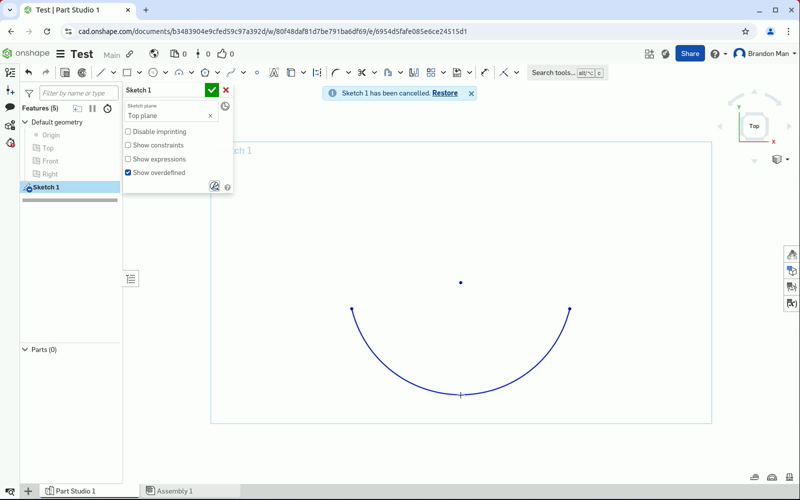
mouse_move(569, 308)
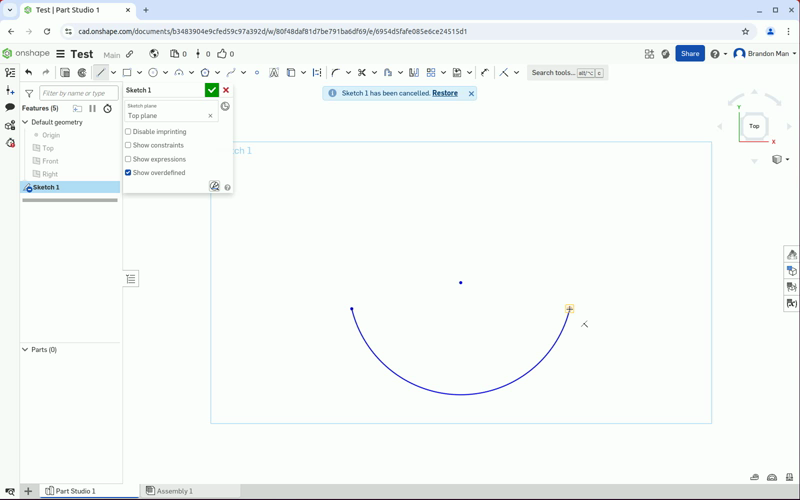
click(569, 308)
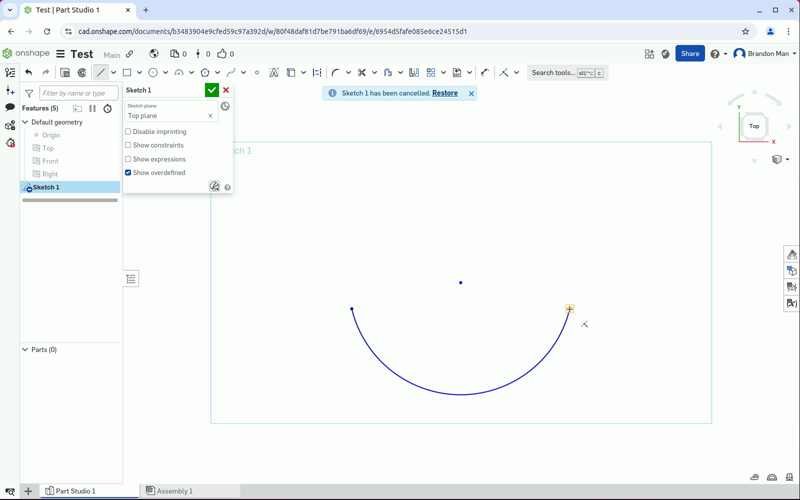
key_down(shift)
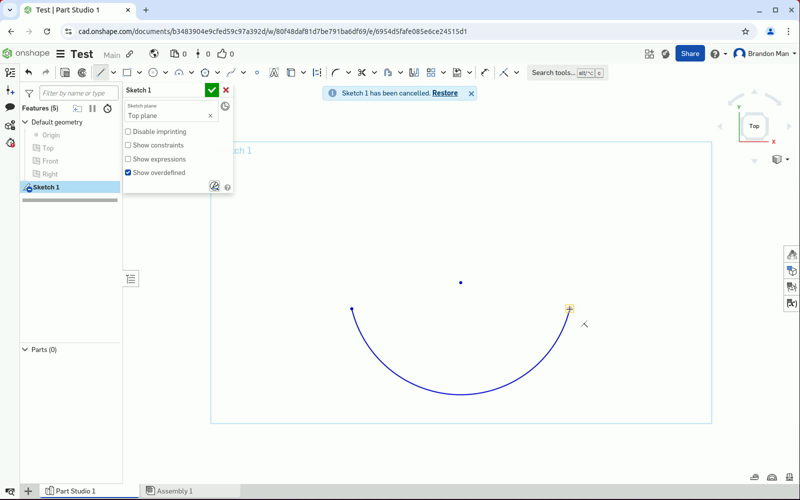
mouse_move(589, 308)
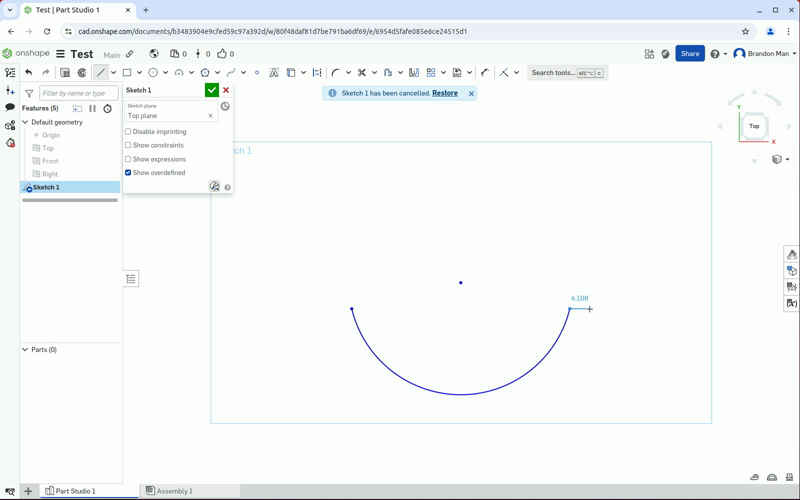
mouse_move(551, 308)
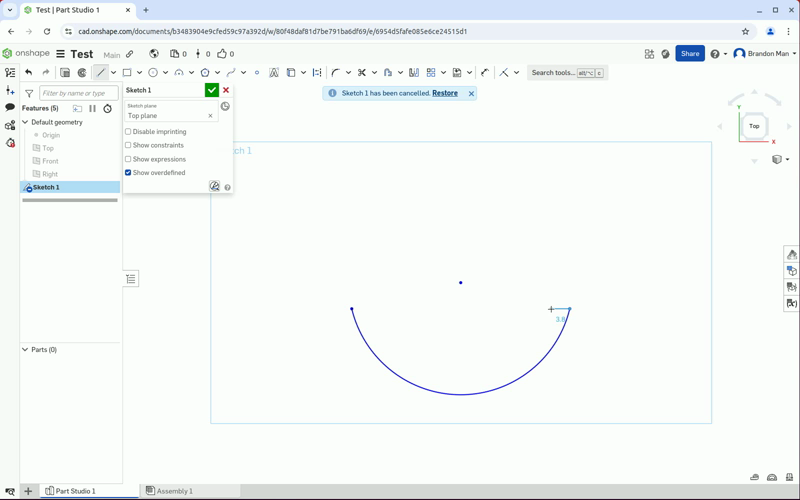
click(551, 308)
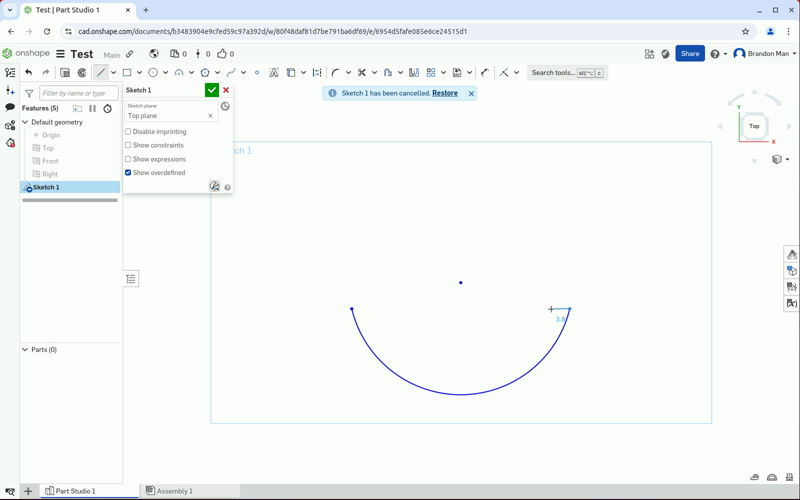
key_up(shift)
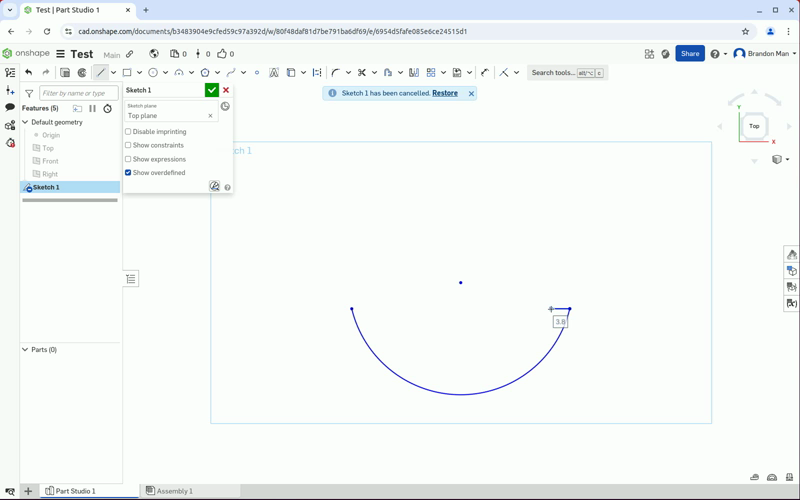
key_down(shift)
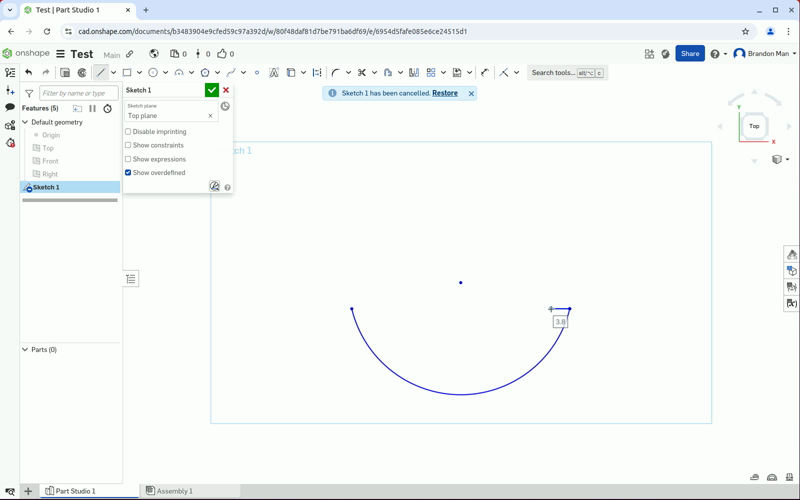
mouse_move(581, 308)
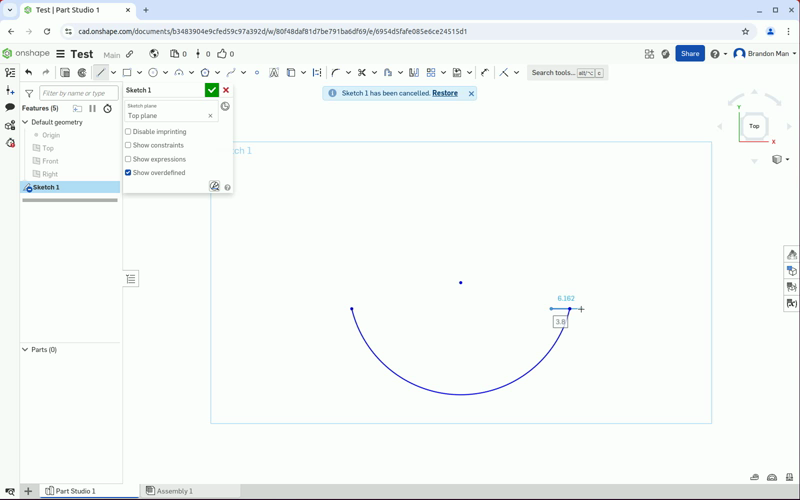
mouse_move(551, 258)
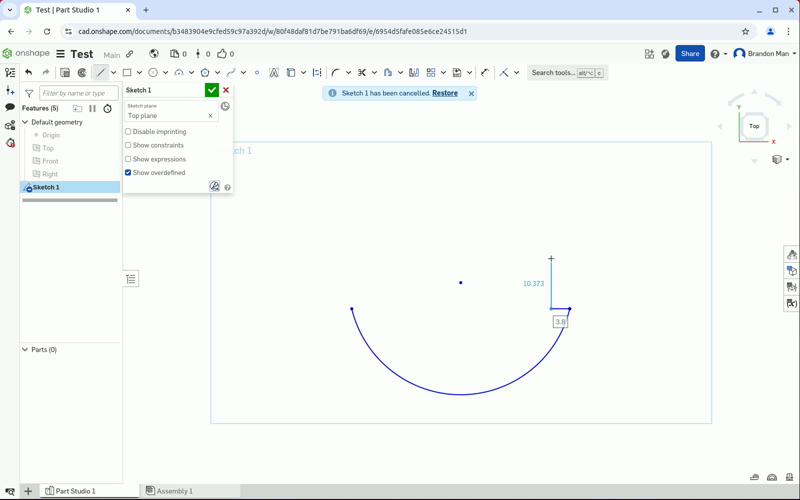
click(551, 258)
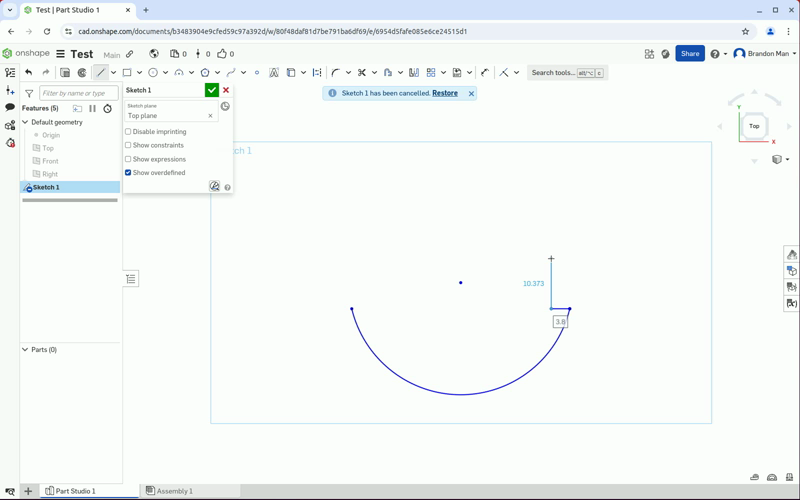
key_up(shift)
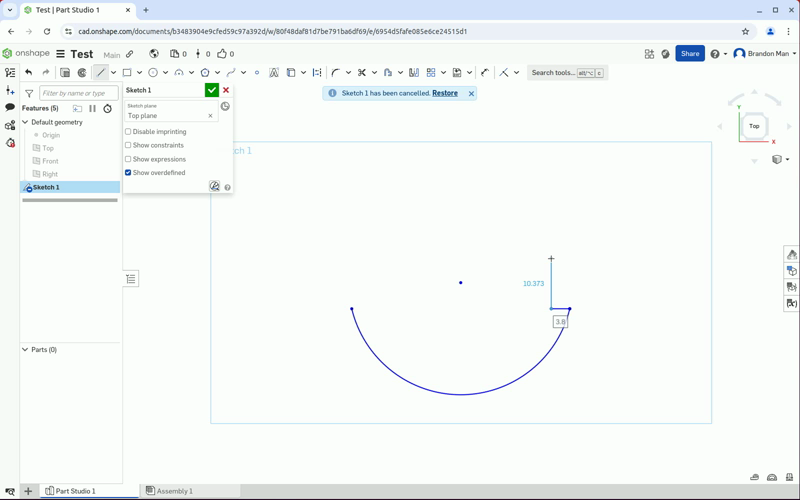
key_down(shift)
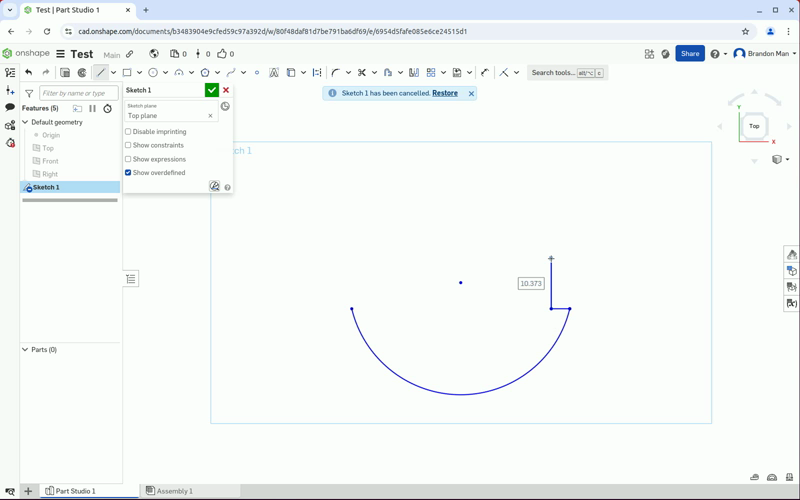
mouse_move(581, 258)
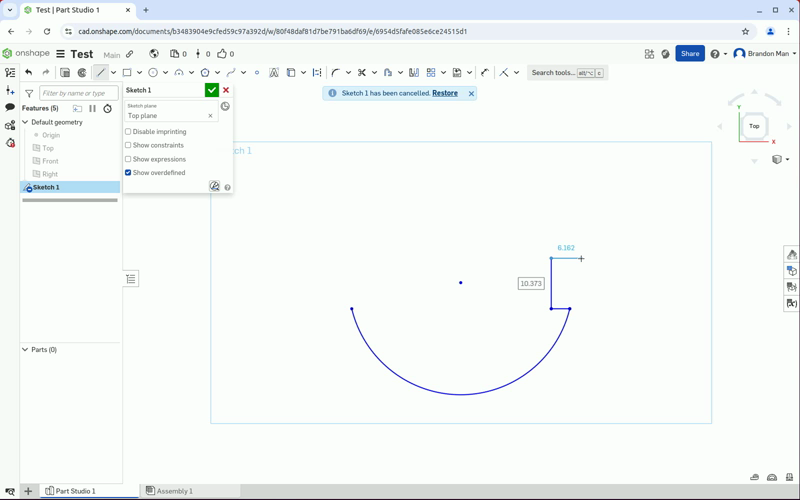
mouse_move(569, 258)
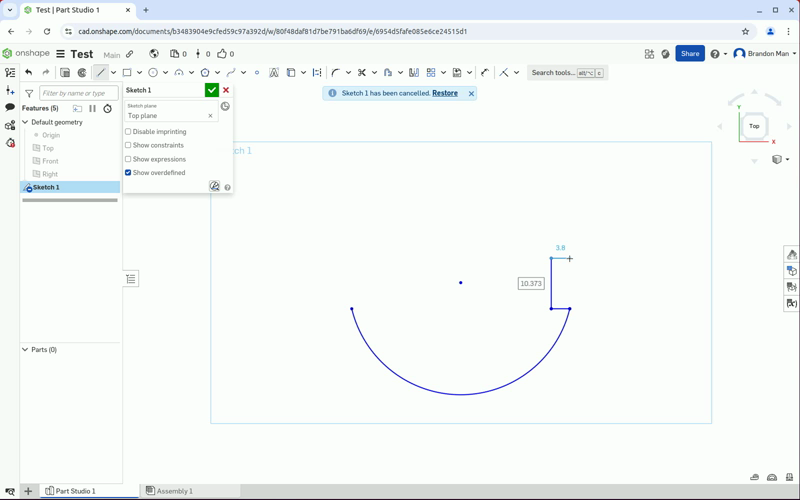
click(569, 258)
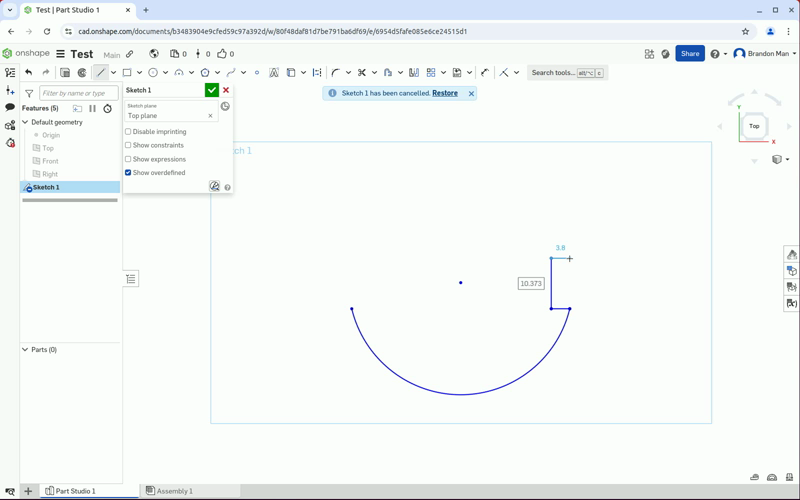
key_up(shift)
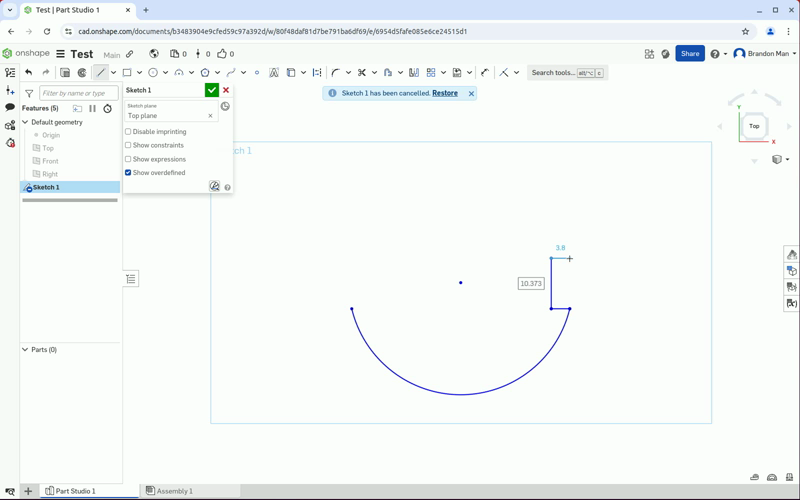
key(esc)
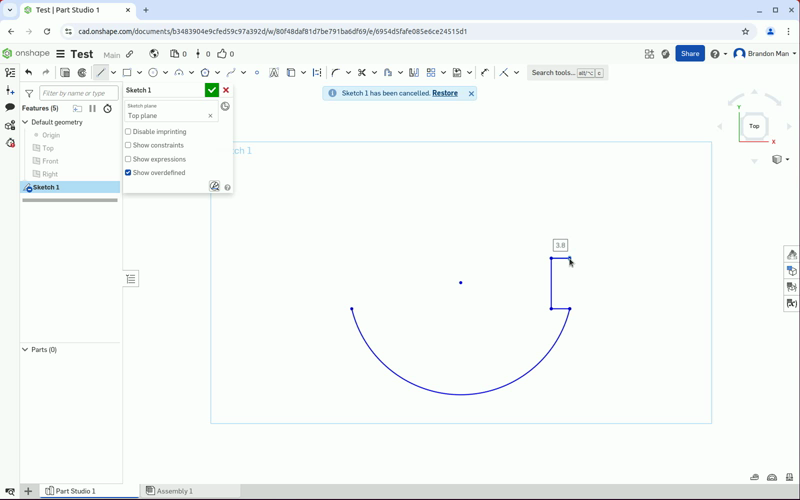
key(a)
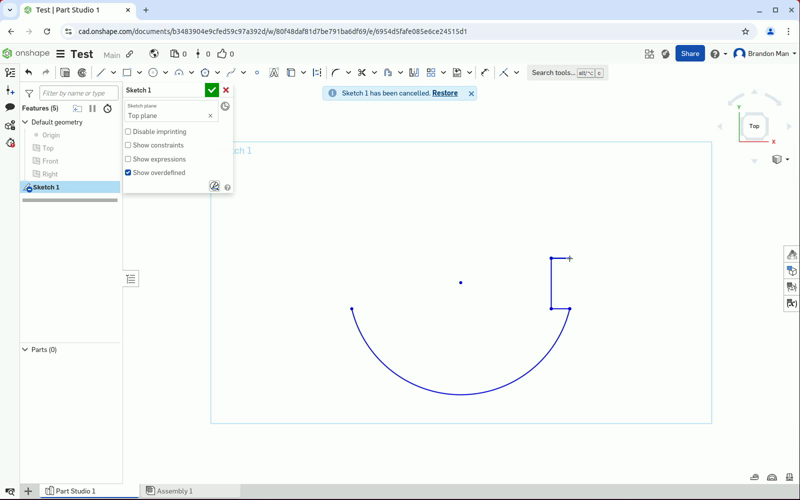
mouse_move(569, 258)
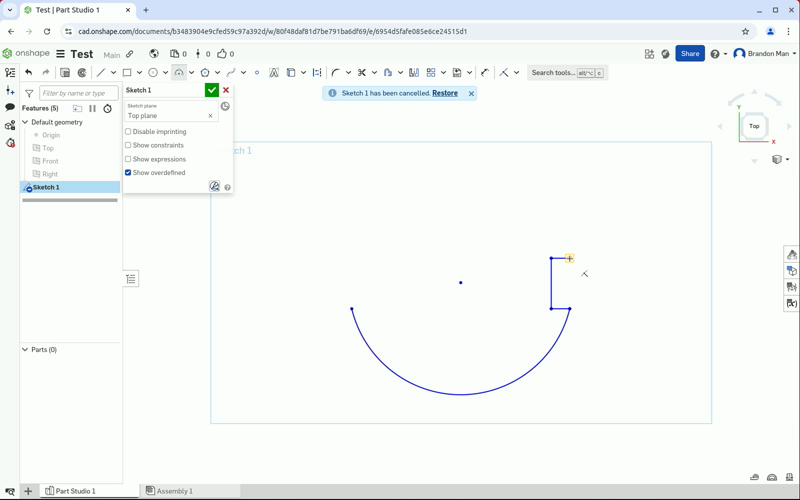
click(569, 258)
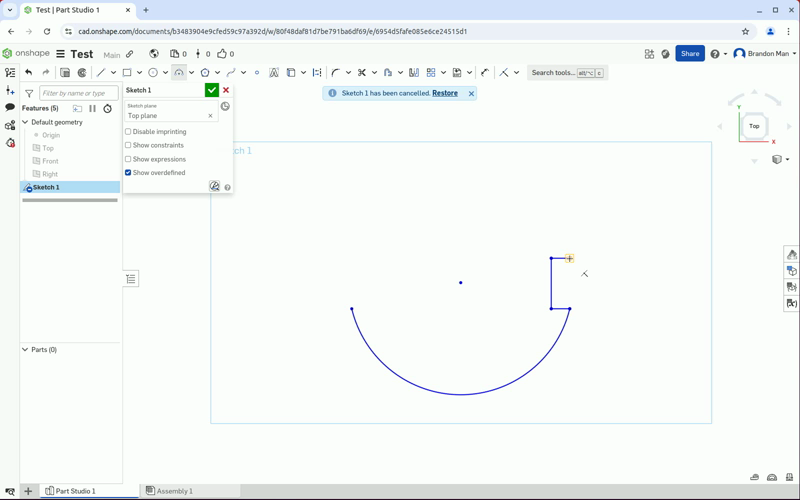
key_down(shift)
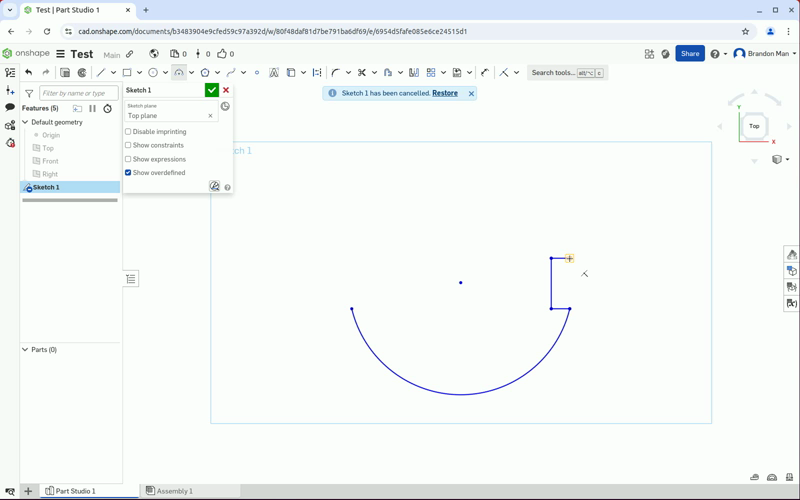
mouse_move(351, 258)
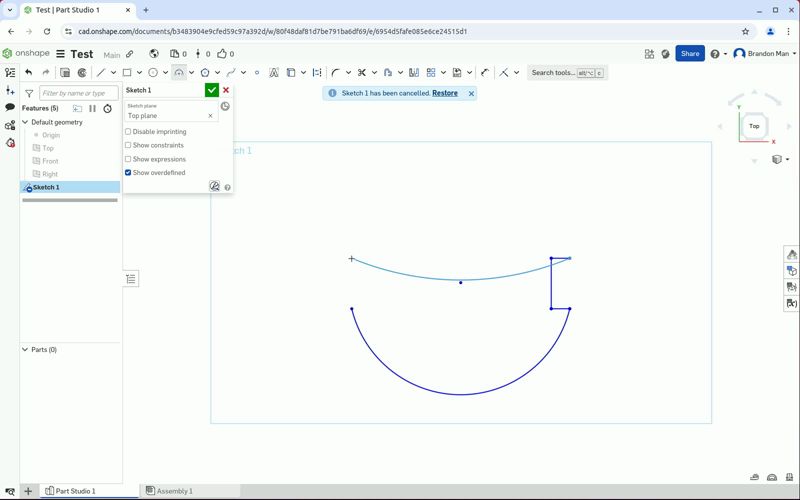
click(351, 258)
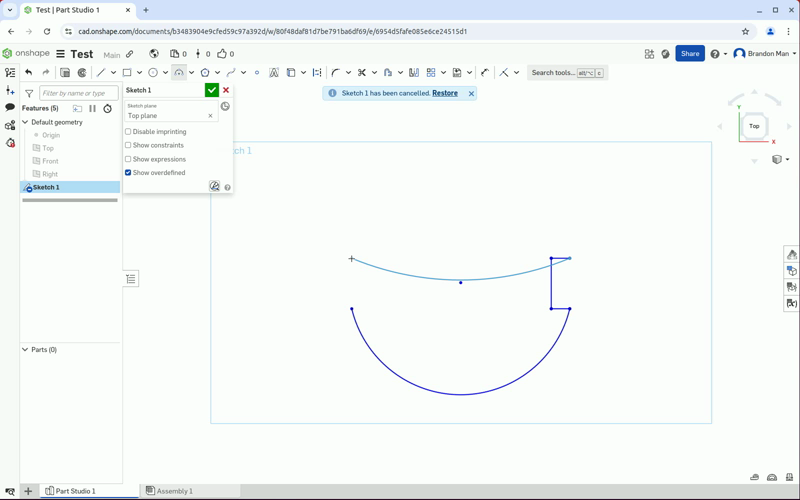
mouse_move(460, 172)
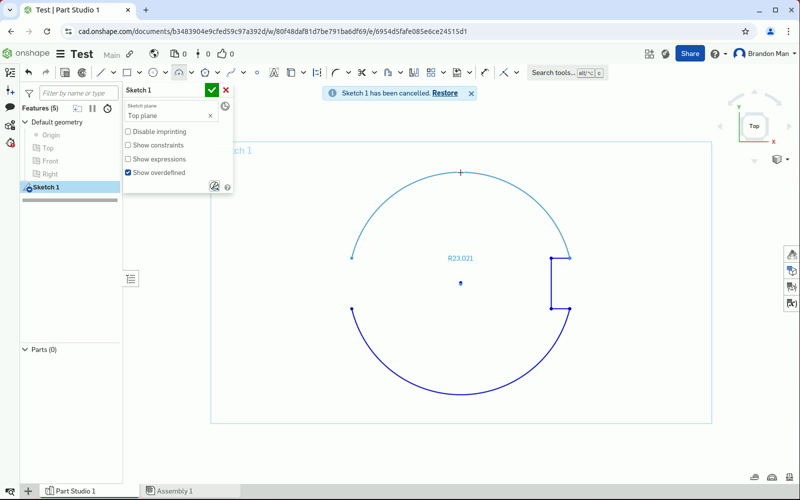
click(460, 172)
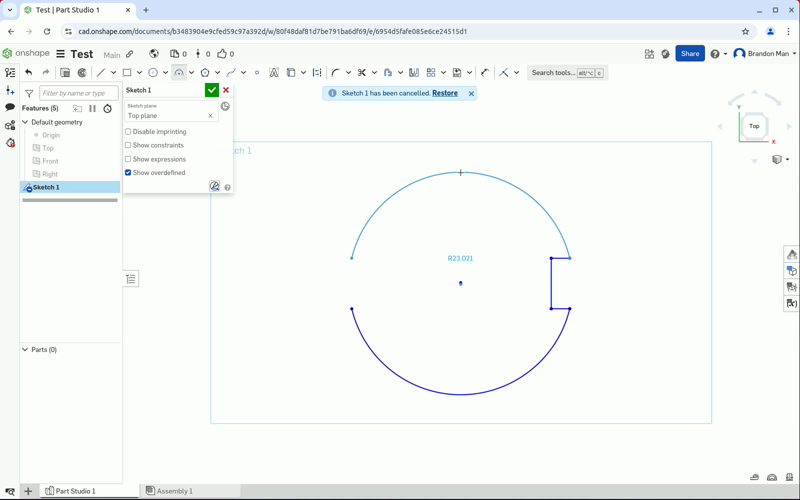
key_up(shift)
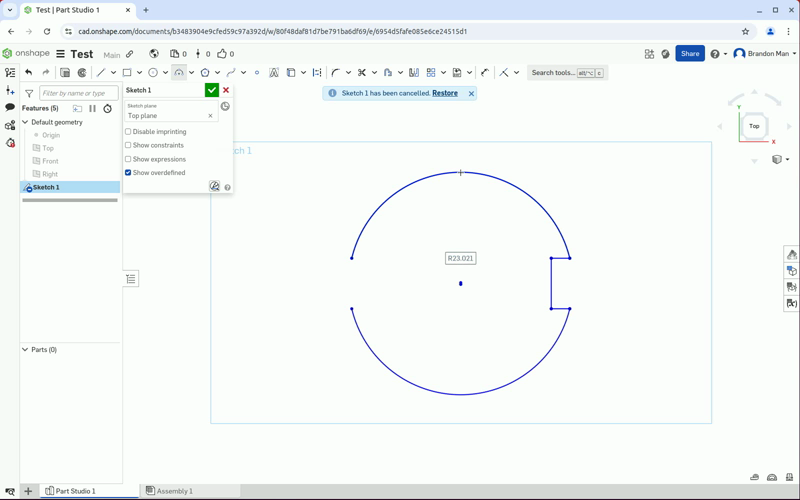
key(esc)
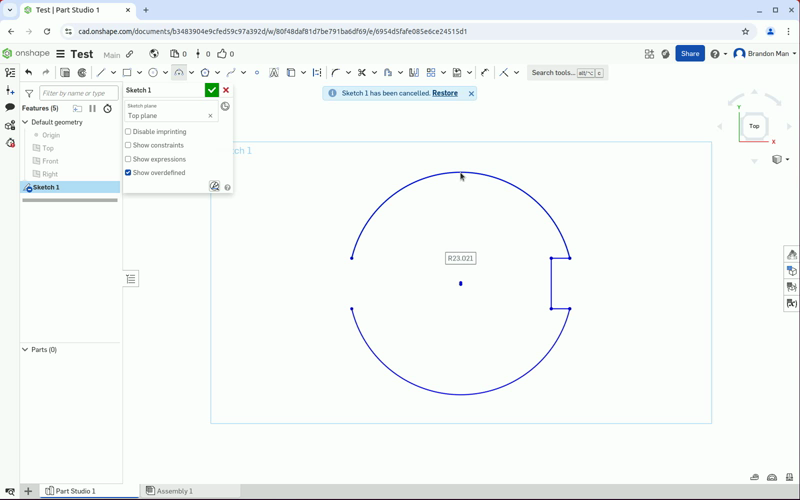
key(l)
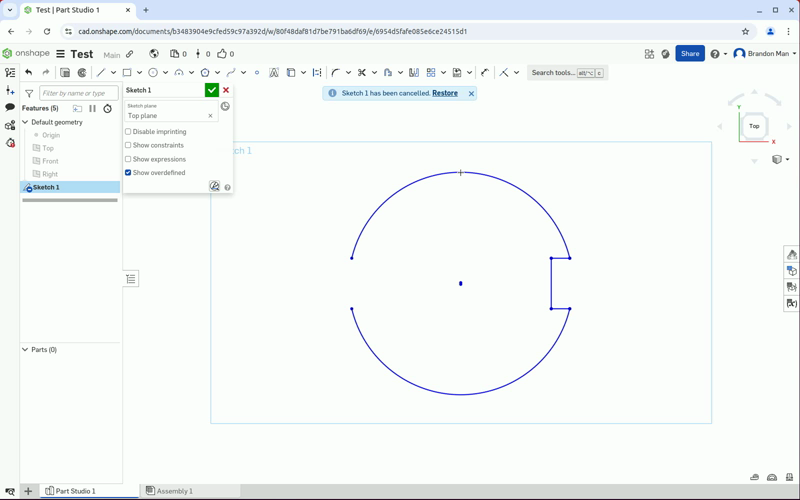
mouse_move(351, 258)
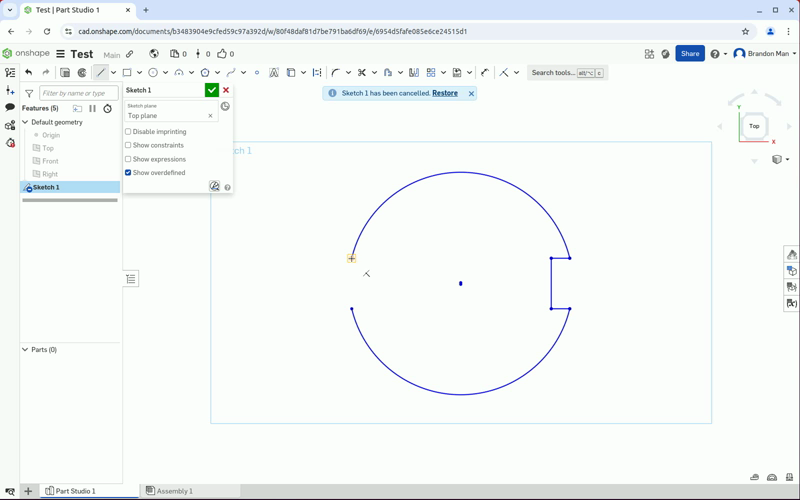
click(351, 258)
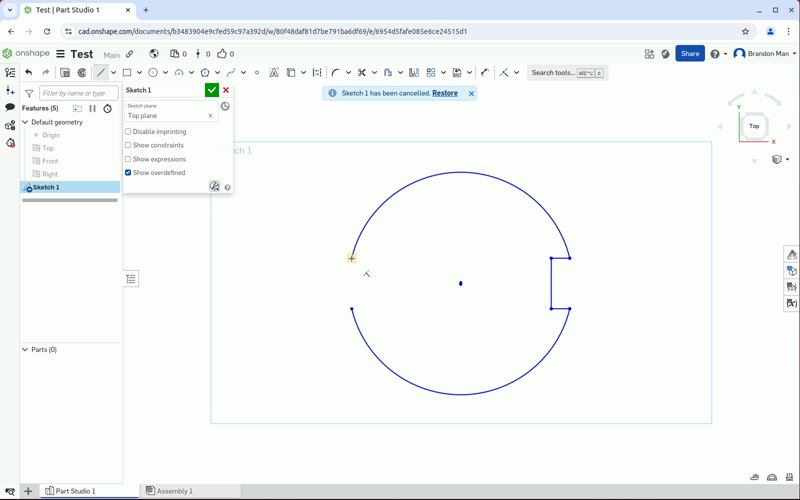
key_down(shift)
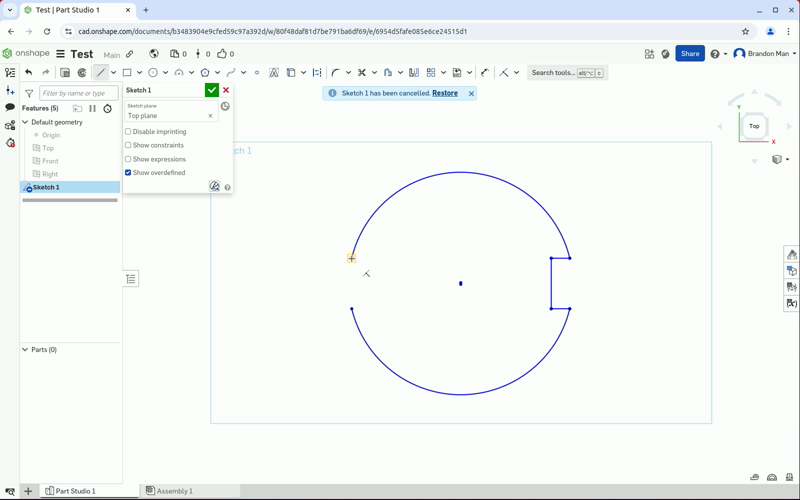
mouse_move(381, 258)
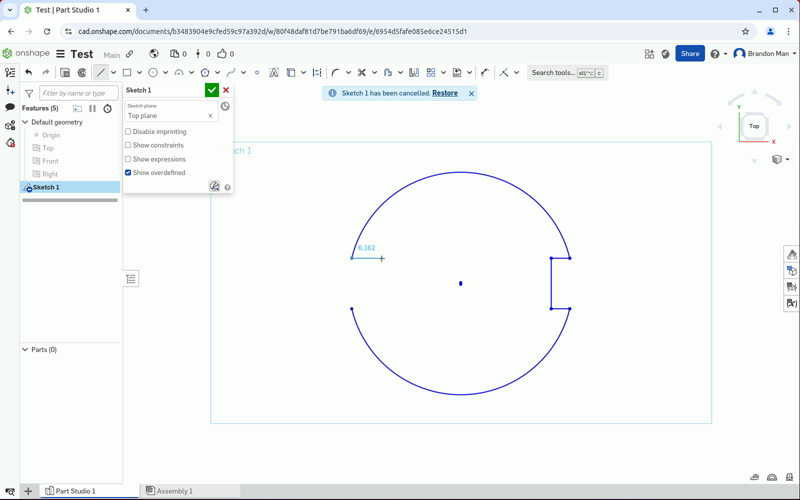
mouse_move(370, 258)
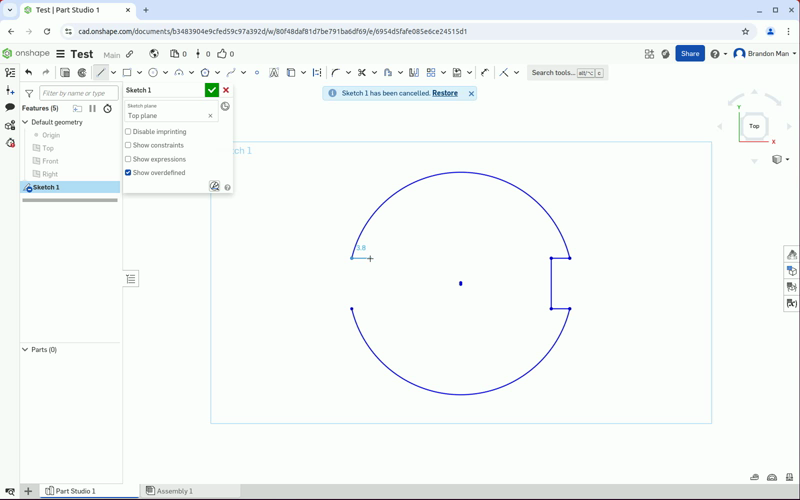
click(370, 258)
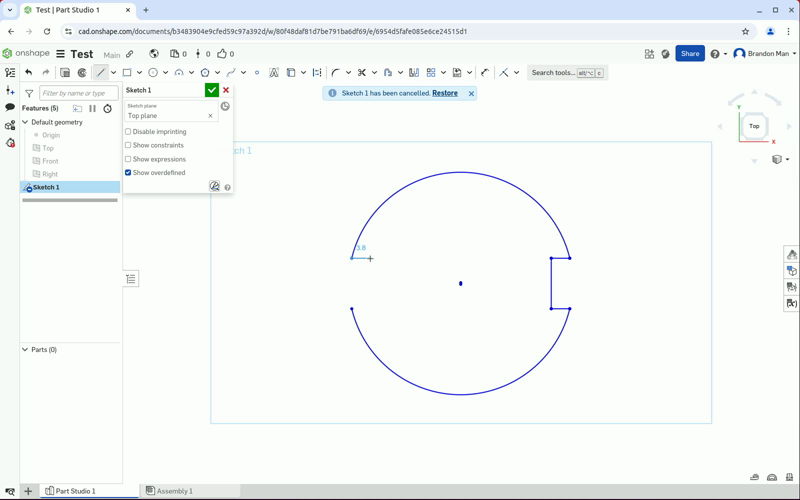
key_up(shift)
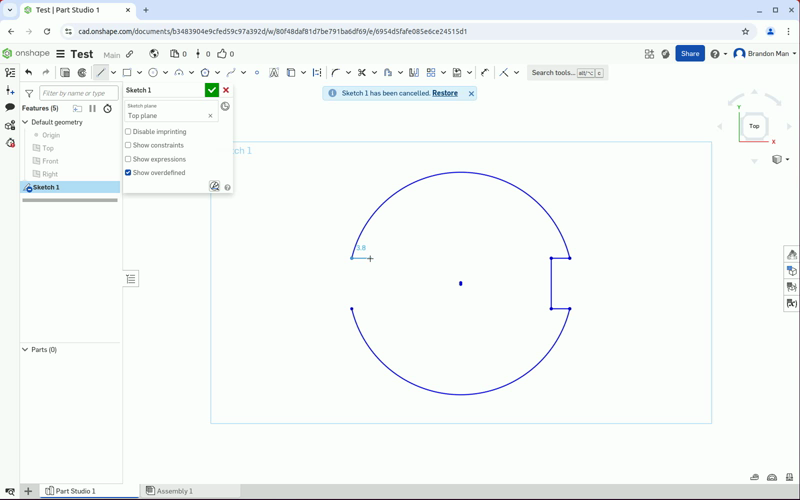
key_down(shift)
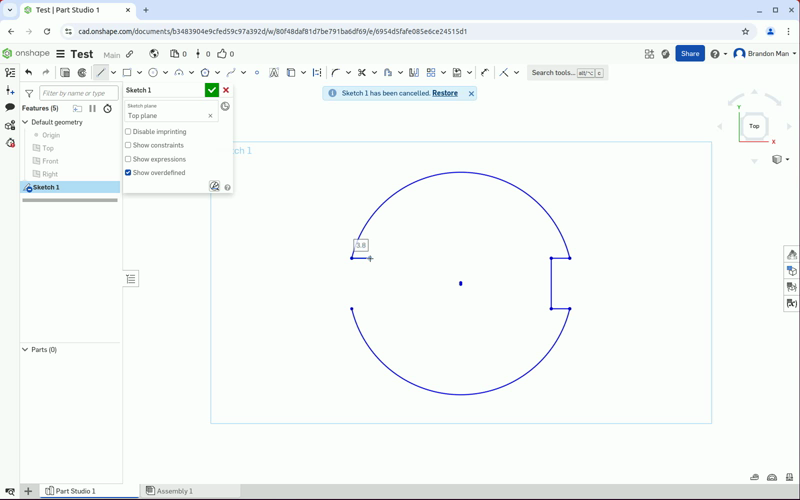
mouse_move(400, 258)
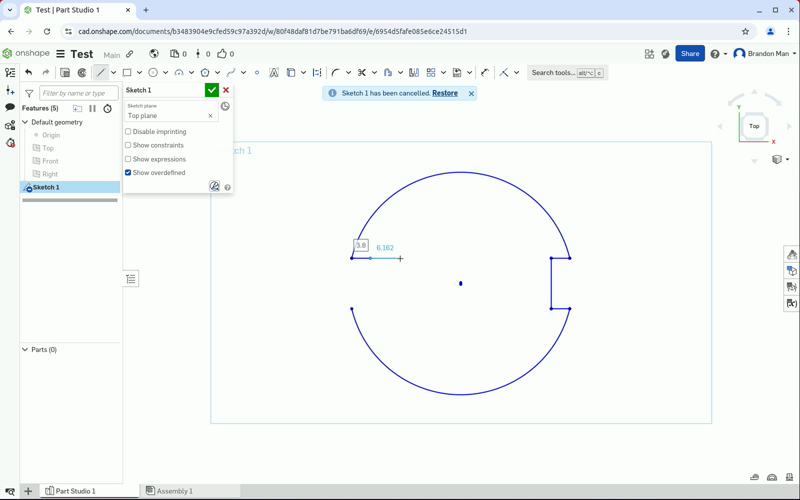
mouse_move(370, 308)
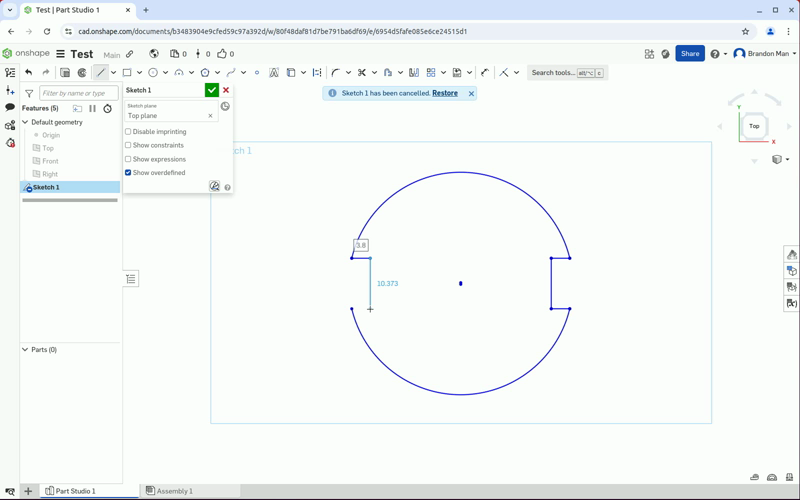
click(370, 308)
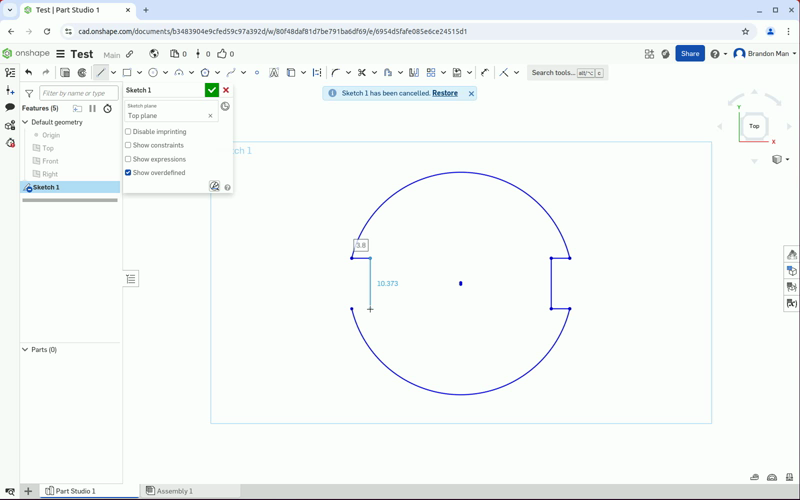
key_up(shift)
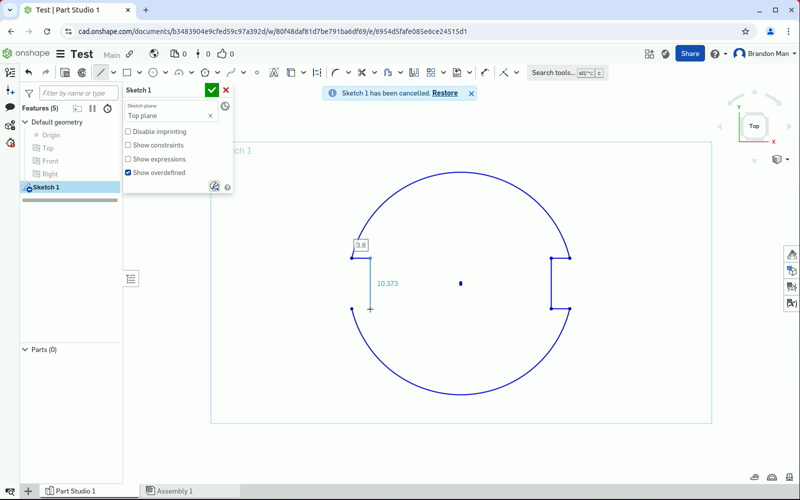
mouse_move(400, 308)
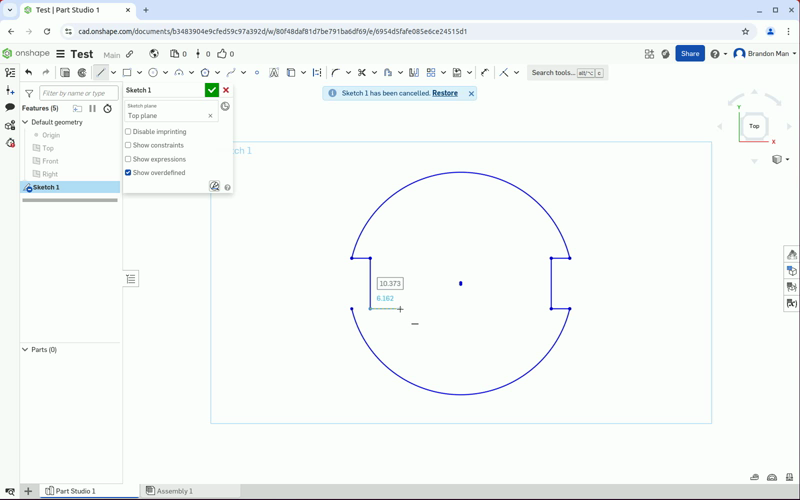
key_down(shift)
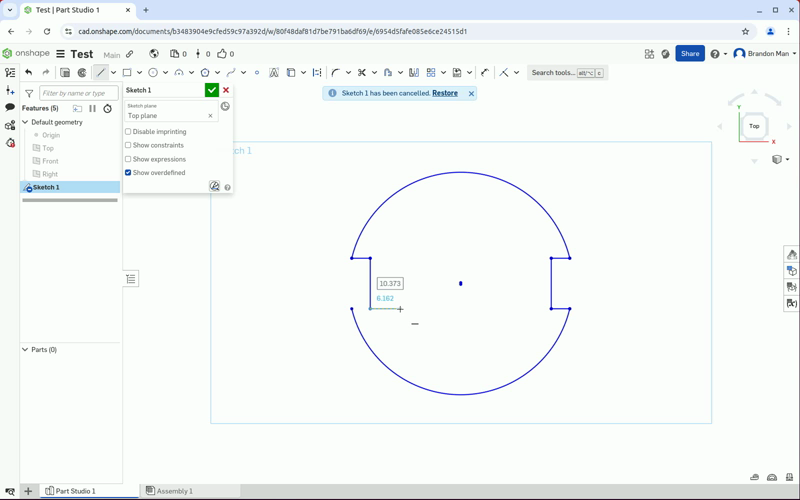
mouse_move(351, 308)
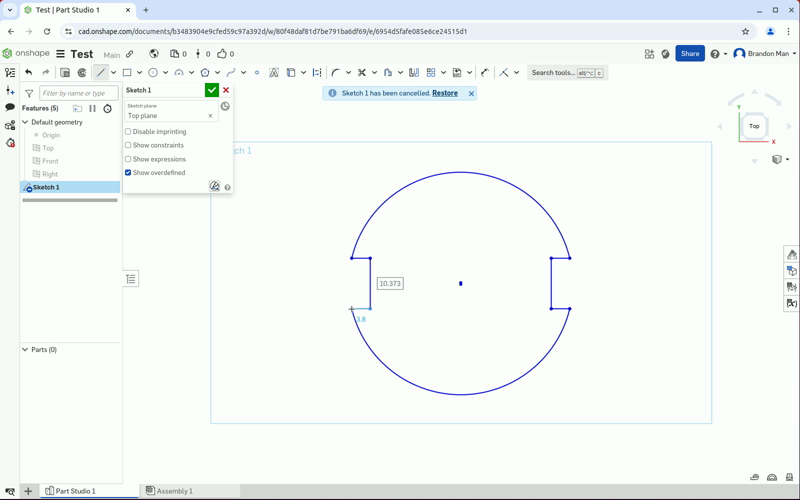
key_up(shift)
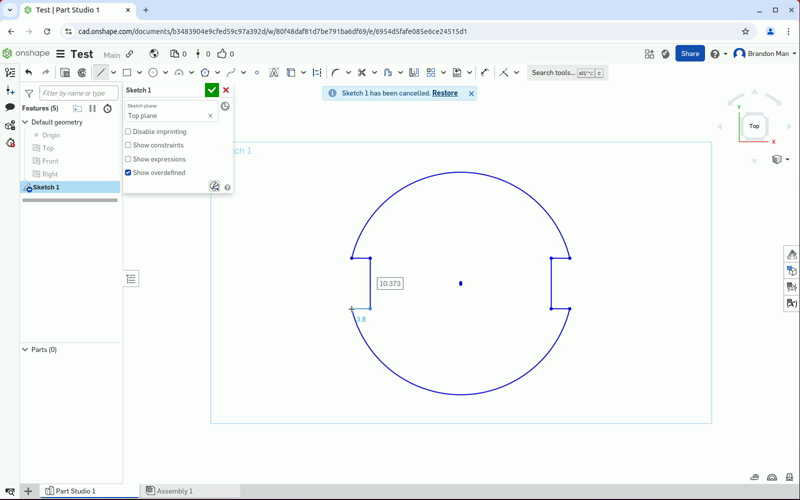
click(351, 308)
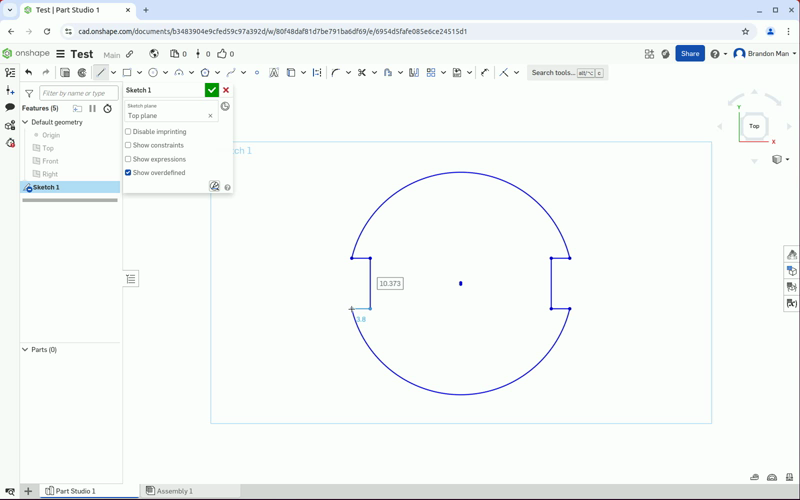
key(esc)
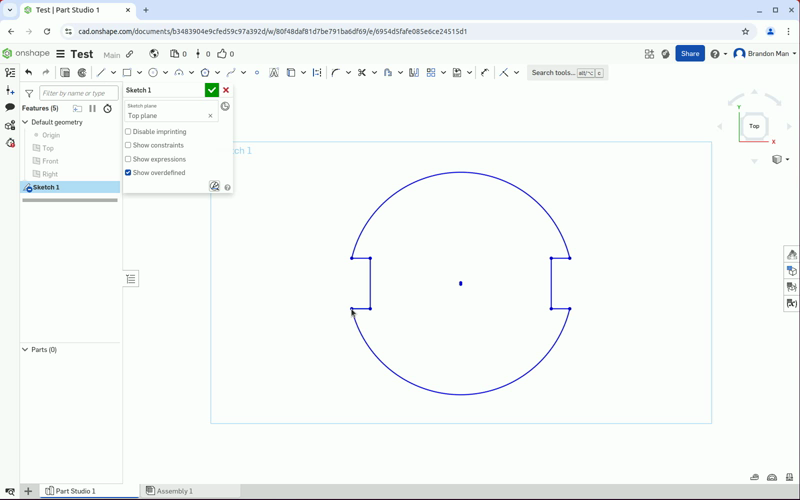
key(c)
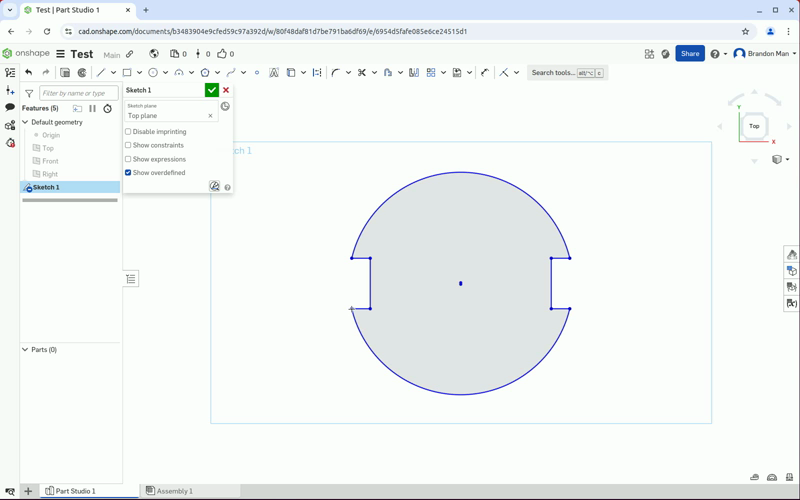
key_down(shift)
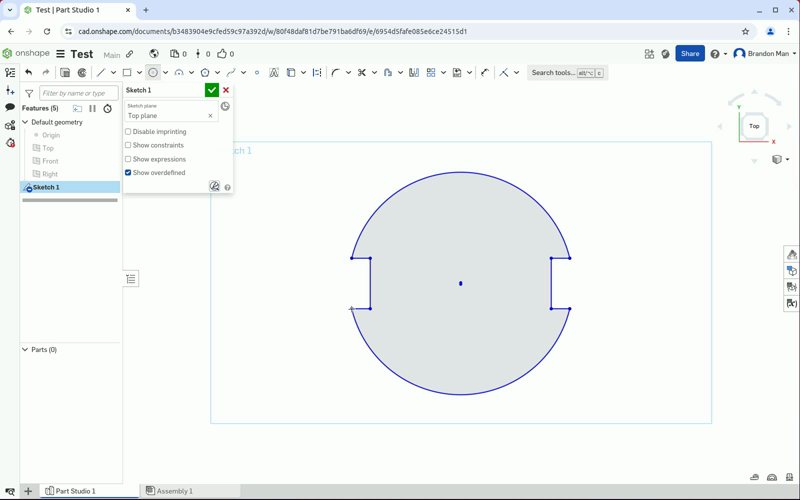
mouse_move(461, 283)
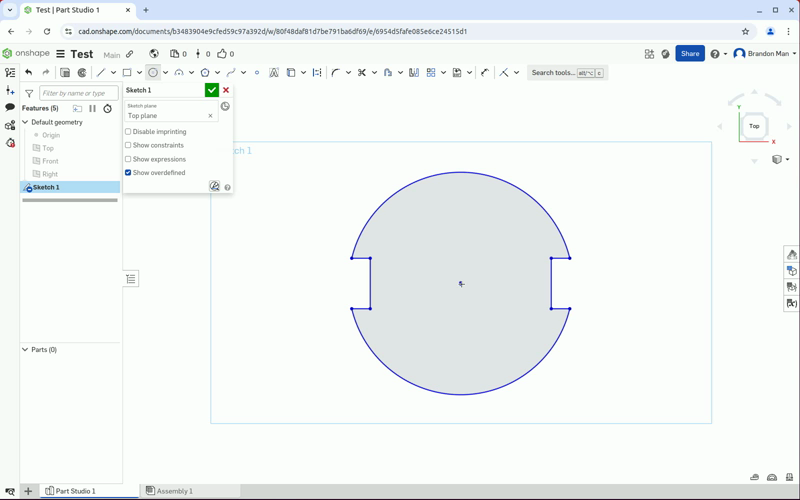
scroll(6)
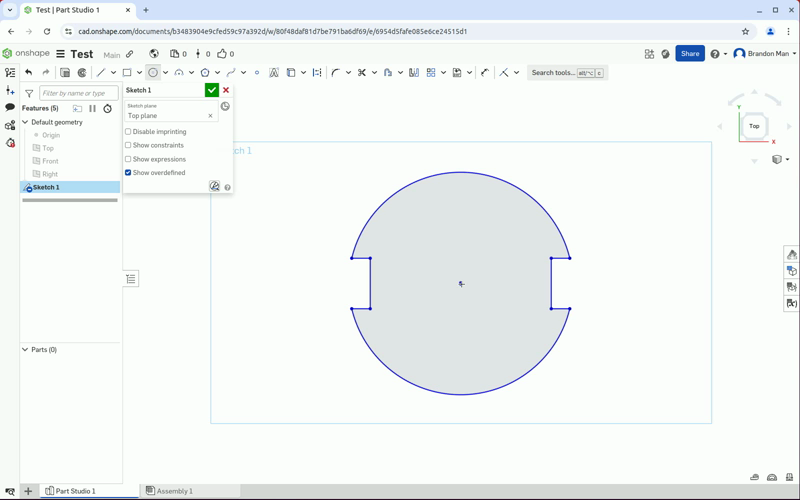
scroll(6)
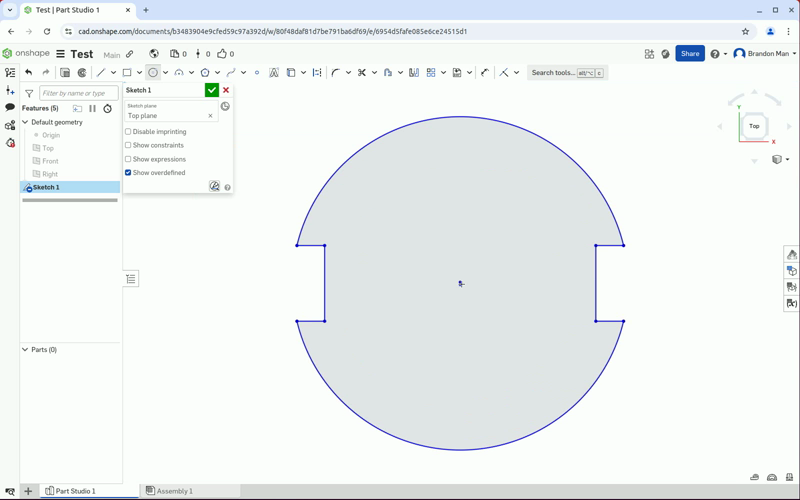
scroll(6)
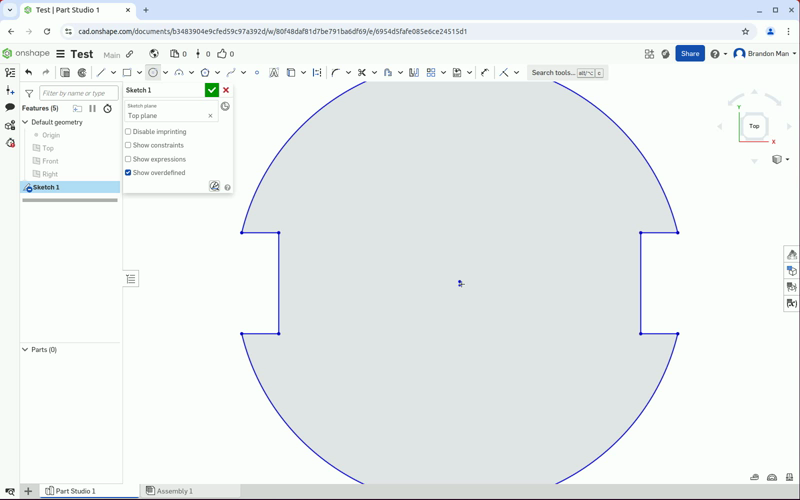
scroll(6)
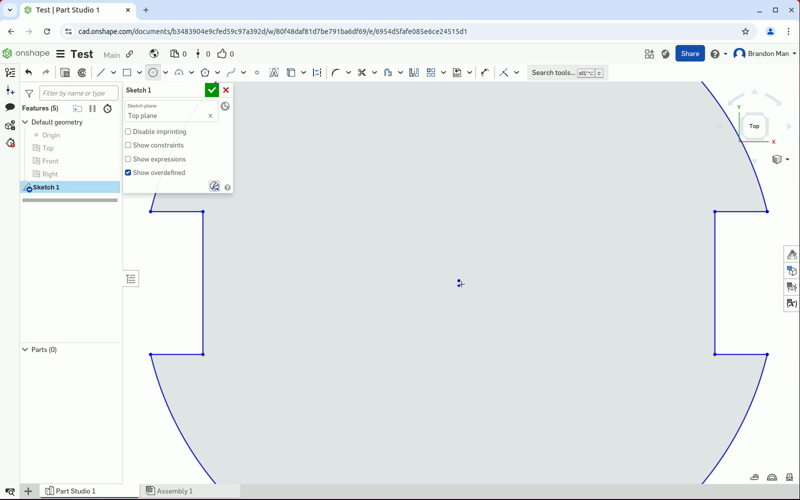
scroll(6)
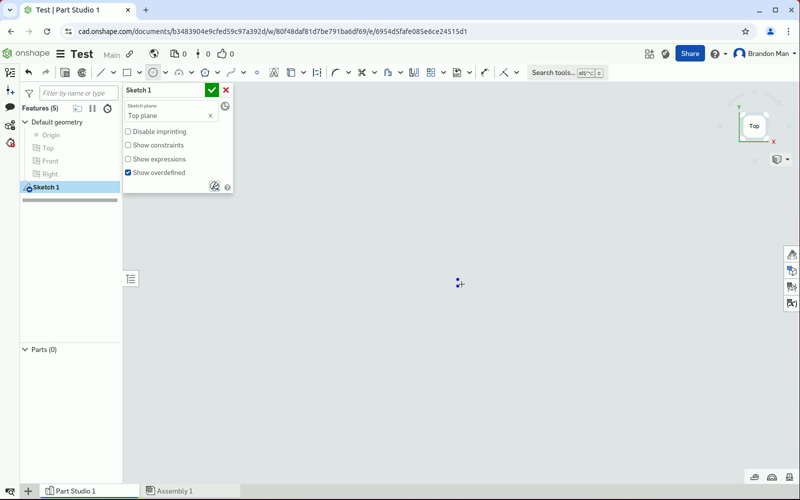
scroll(6)
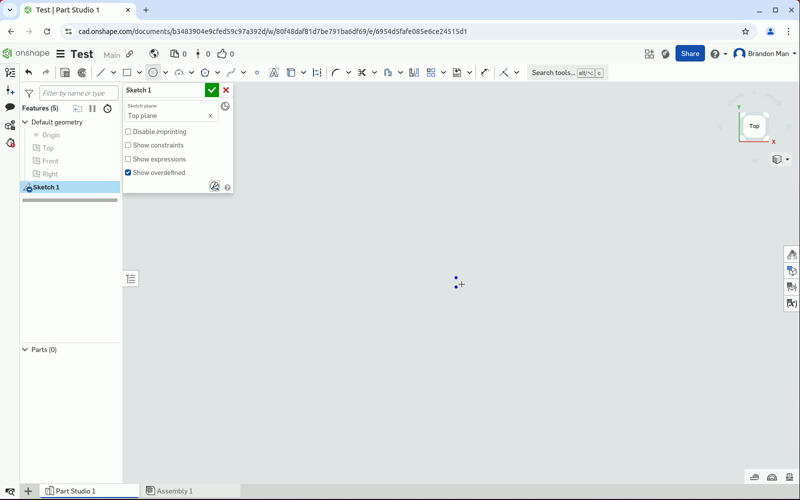
scroll(6)
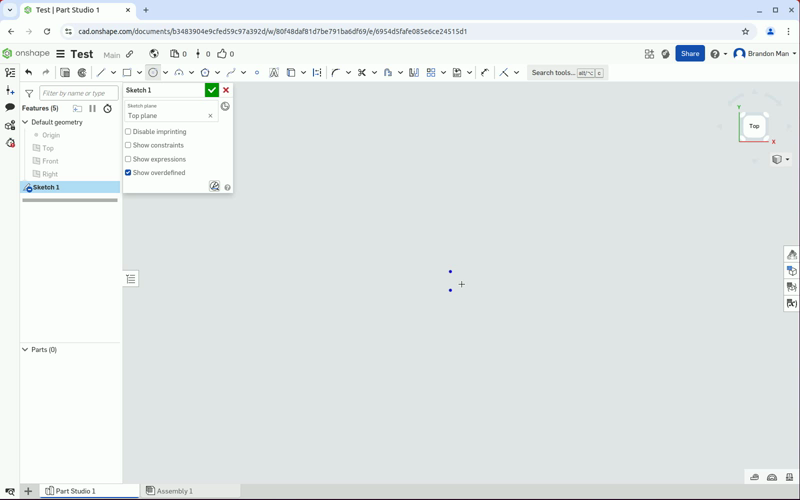
click(461, 283)
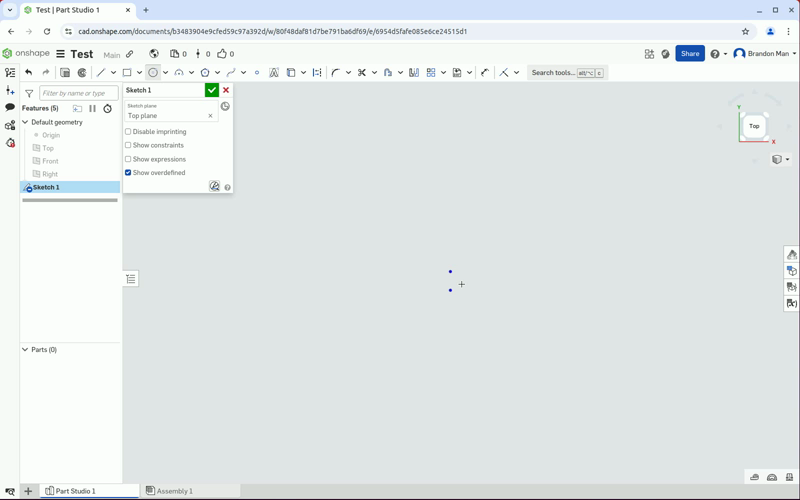
scroll(-6)
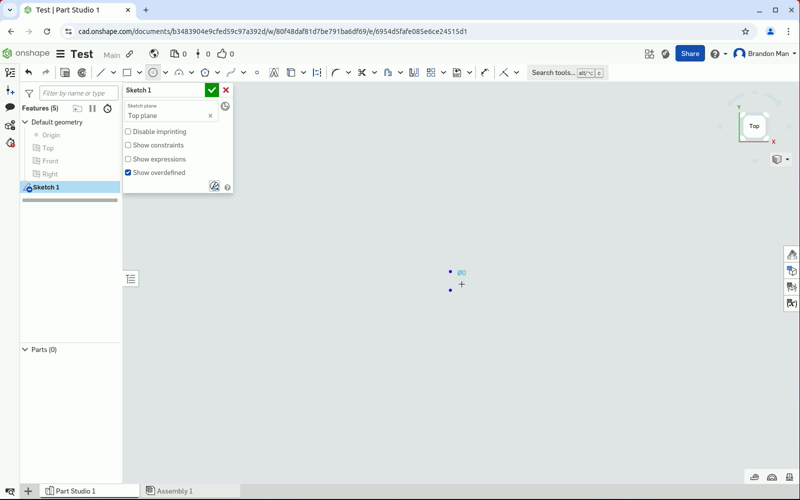
scroll(-6)
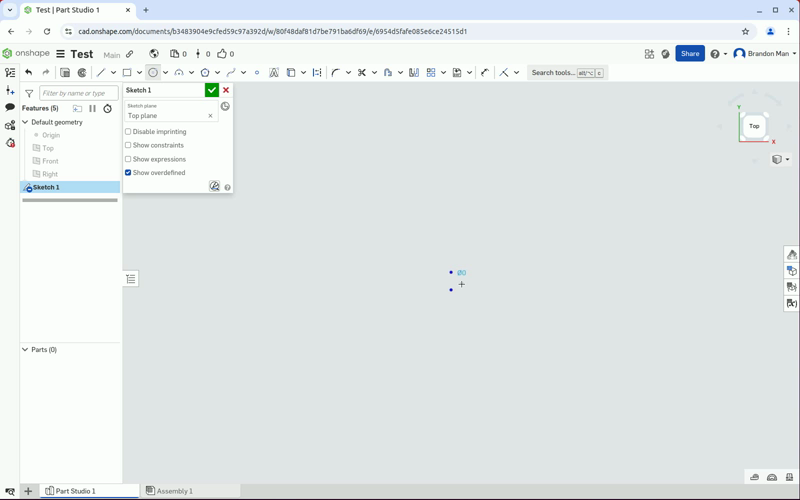
scroll(-6)
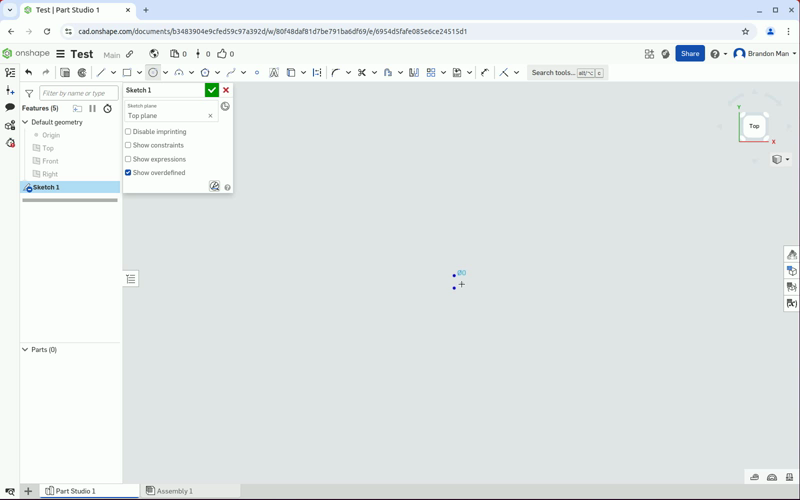
scroll(-6)
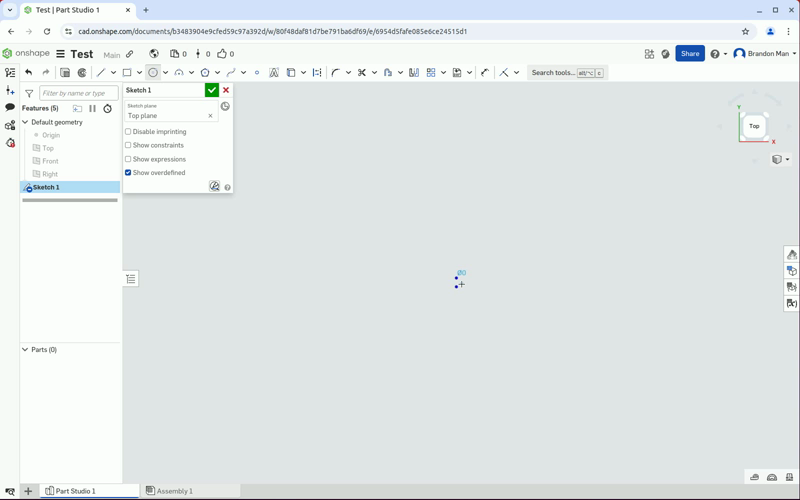
scroll(-6)
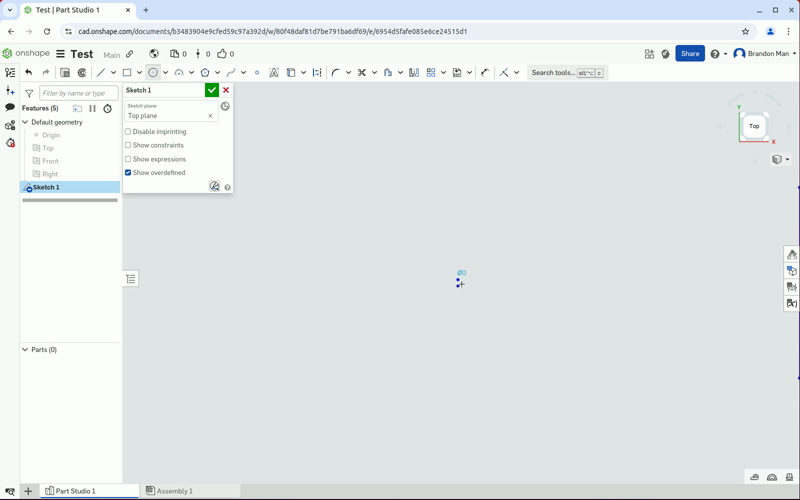
scroll(-6)
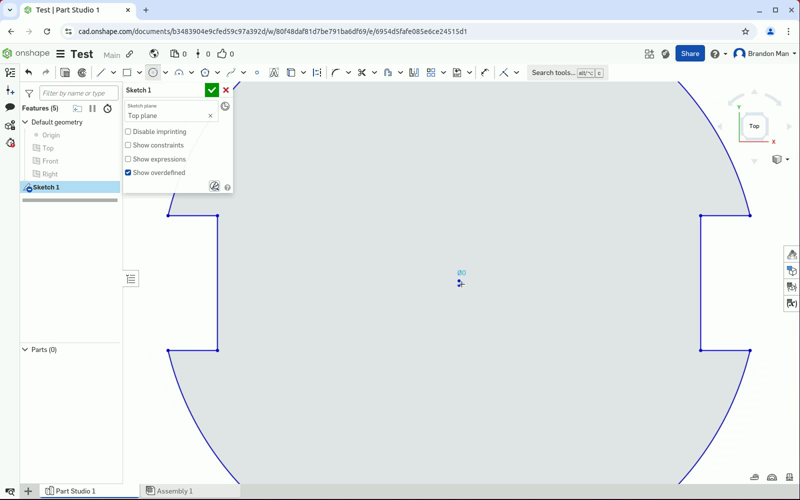
scroll(-6)
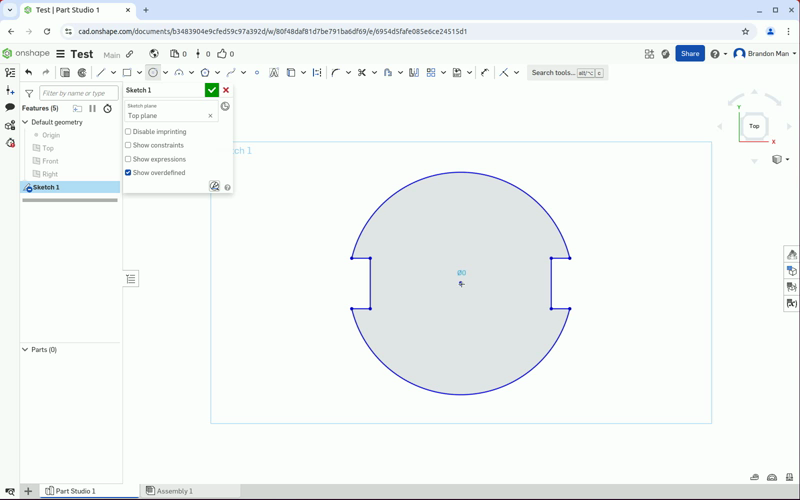
key_up(shift)
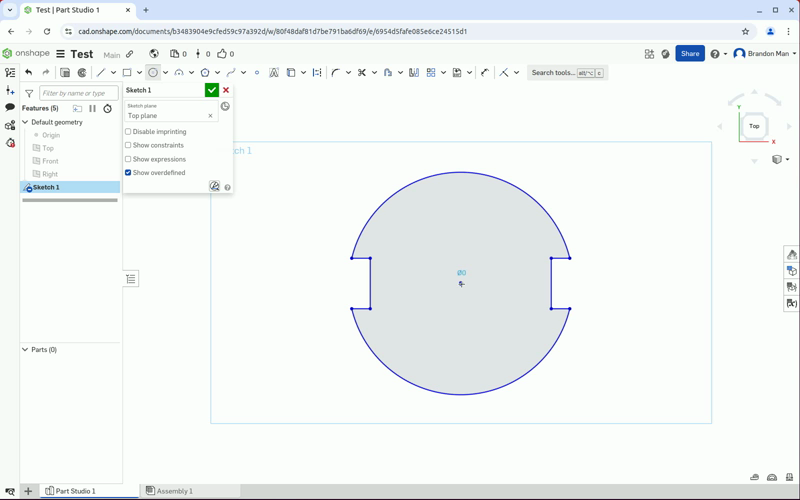
mouse_move(542, 283)
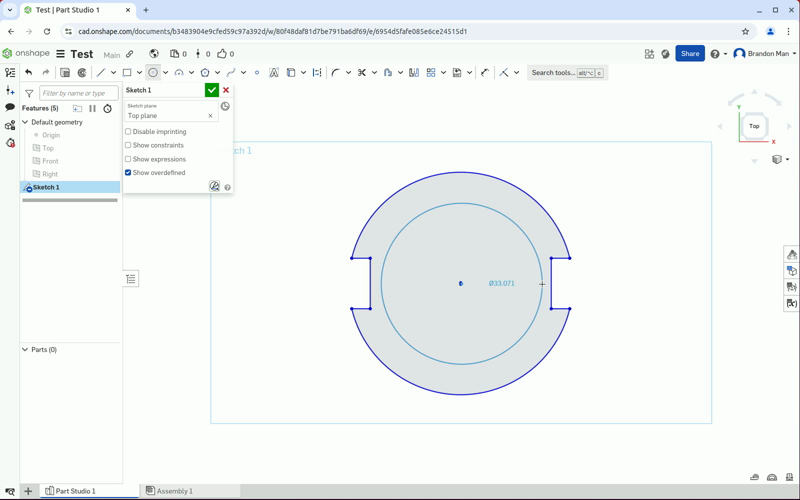
click(542, 283)
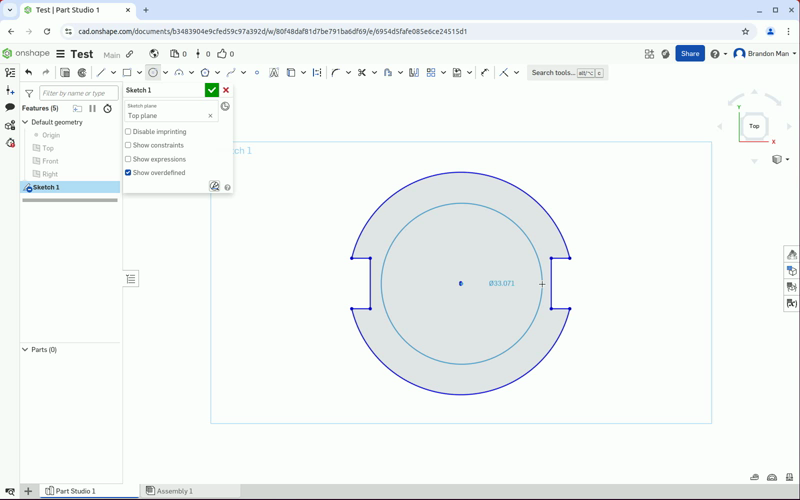
key(esc)
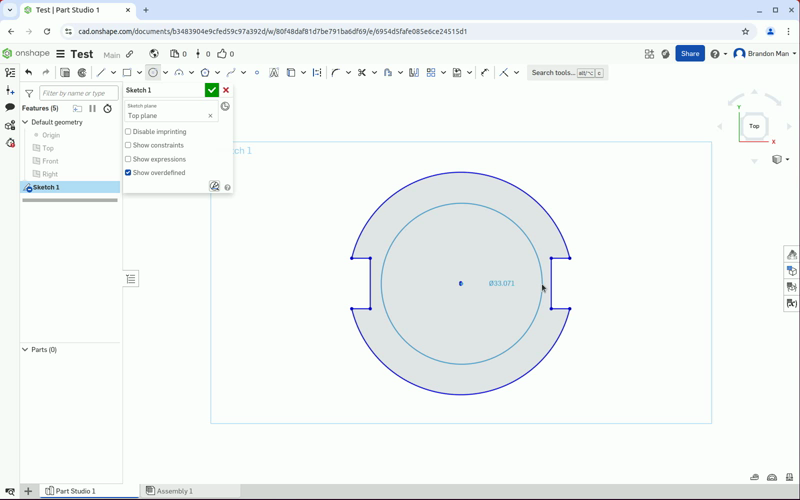
mouse_move(380, 333)
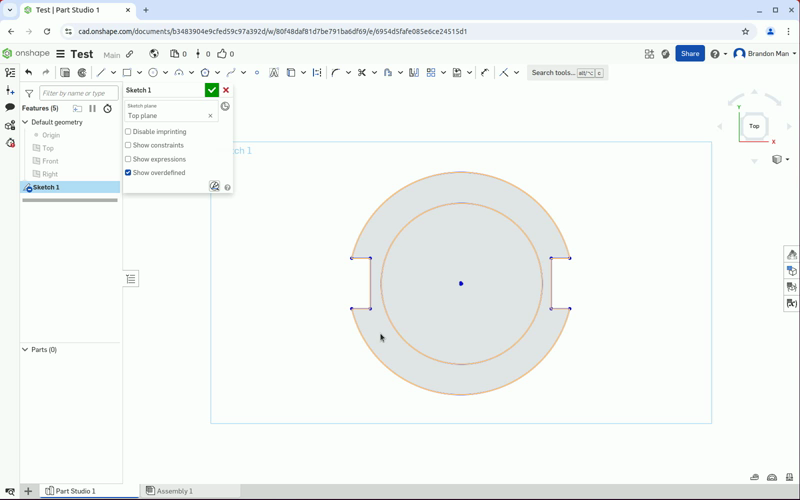
click(380, 333)
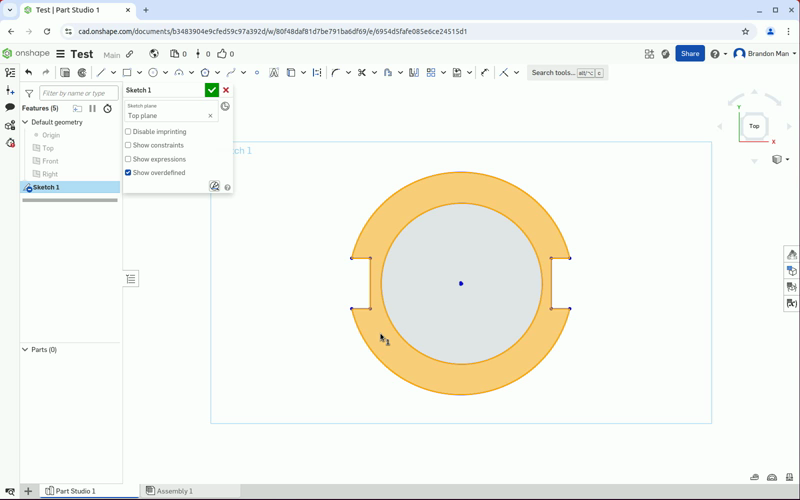
mouse_move(73, 352)
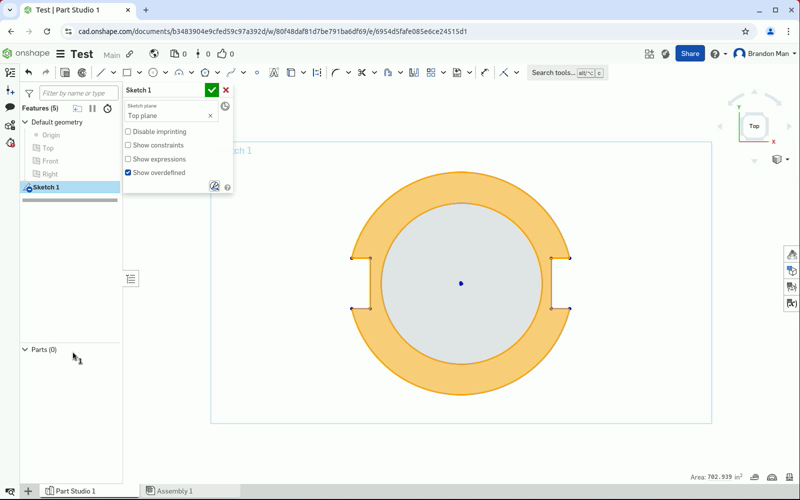
key(shift+y)
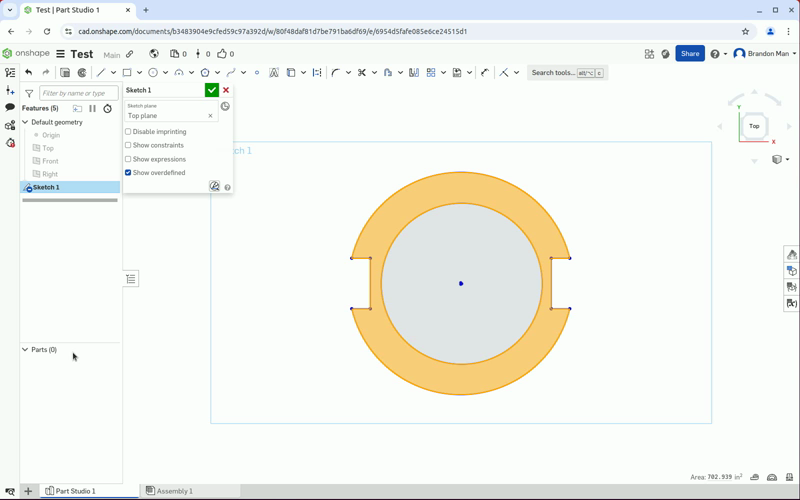
key(shift+e)
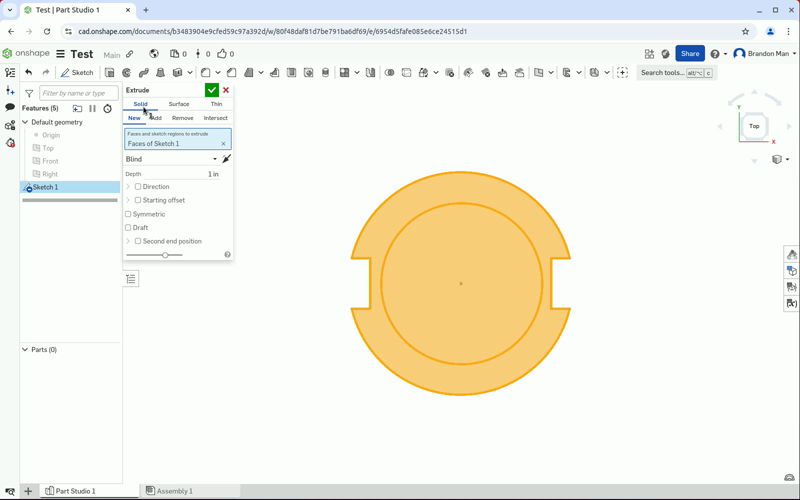
mouse_move(143, 106)
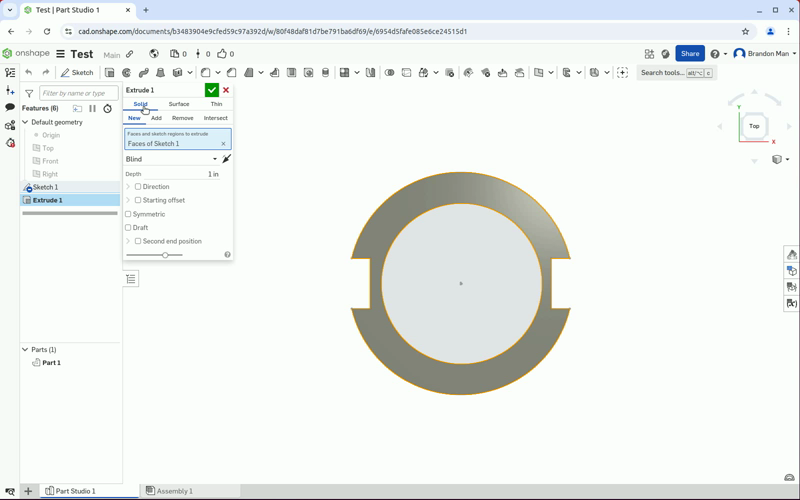
click(143, 106)
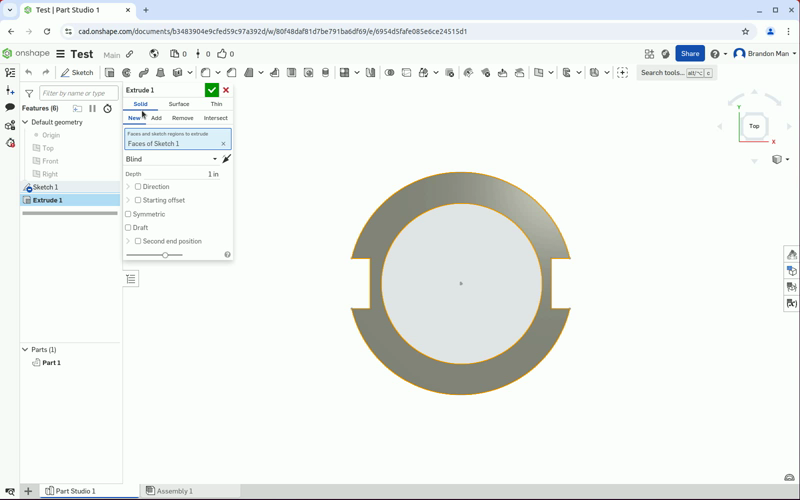
mouse_move(137, 120)
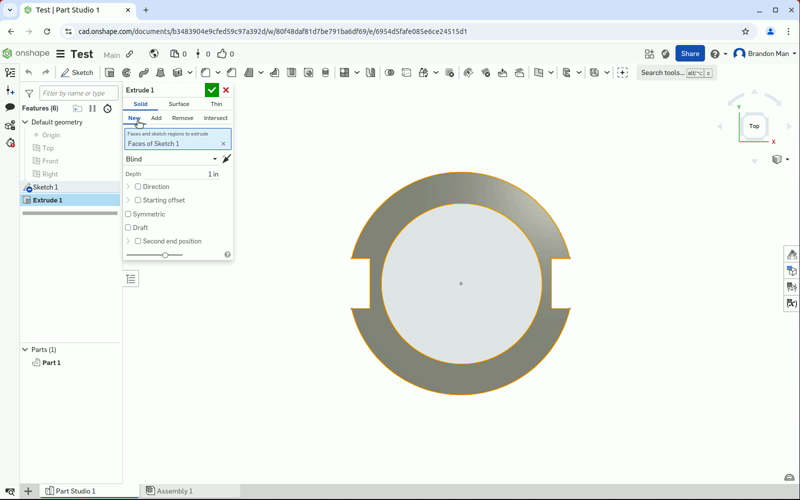
click(137, 120)
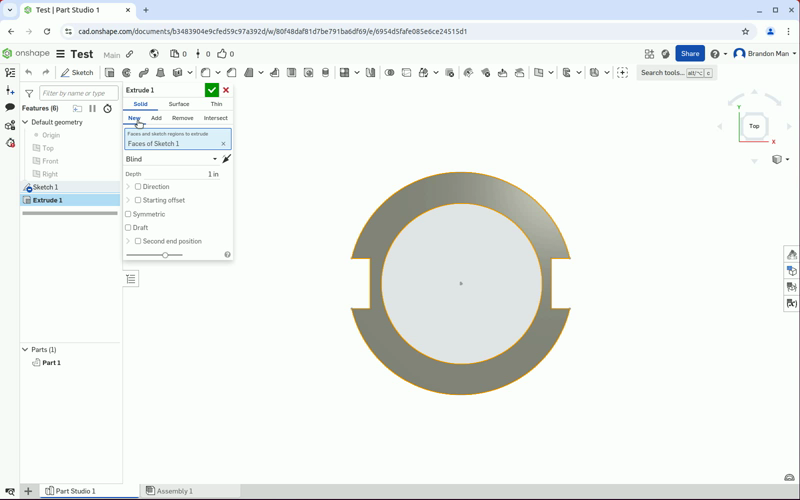
key(tab, 4)
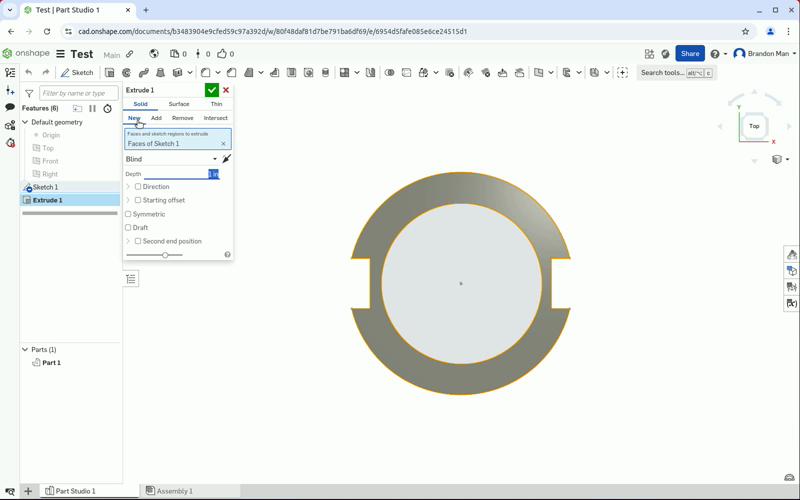
text(3.851)
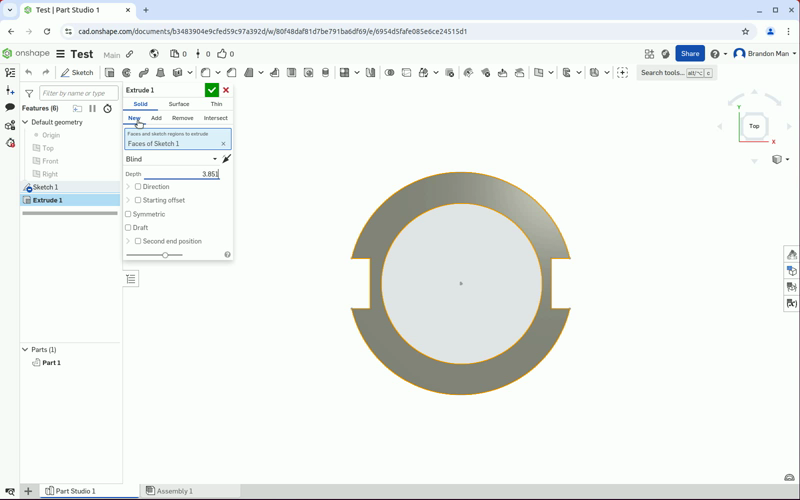
key(enter)
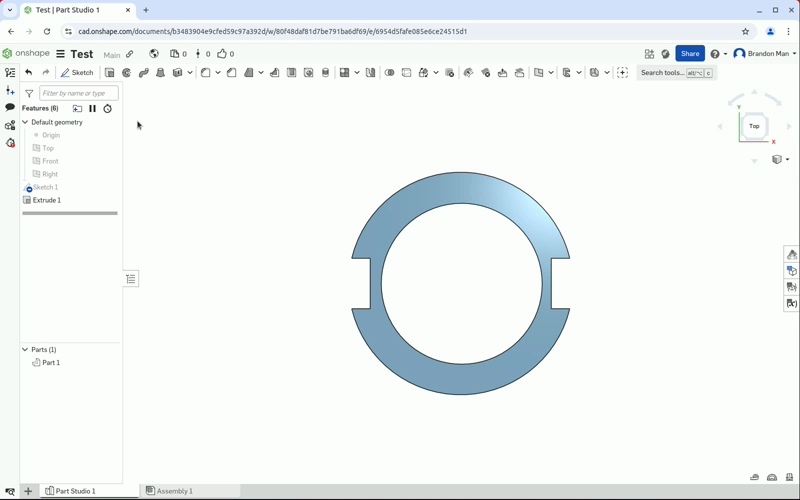
key(shift+h)
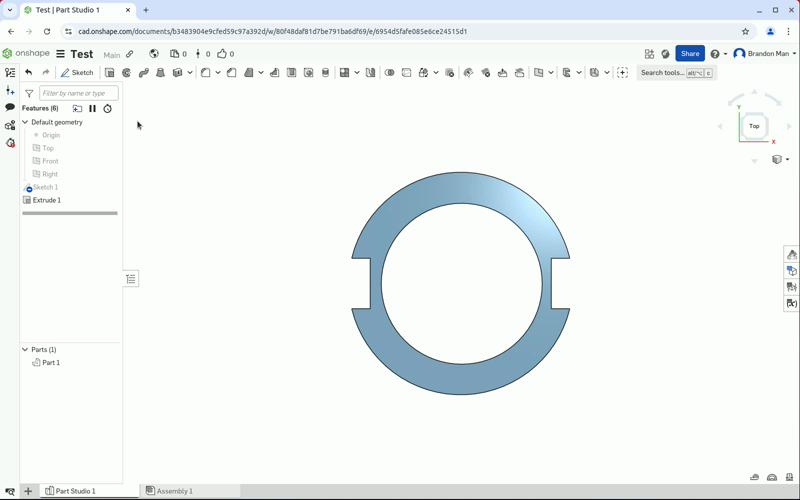
key(shift+h)
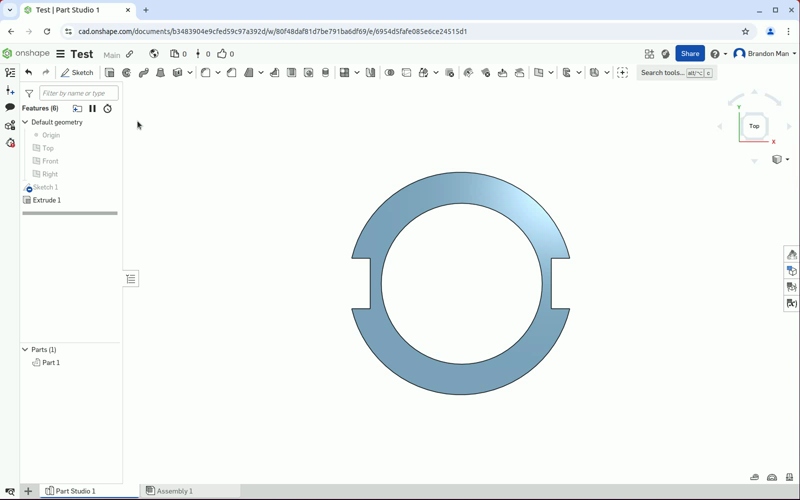
mouse_move(73, 189)
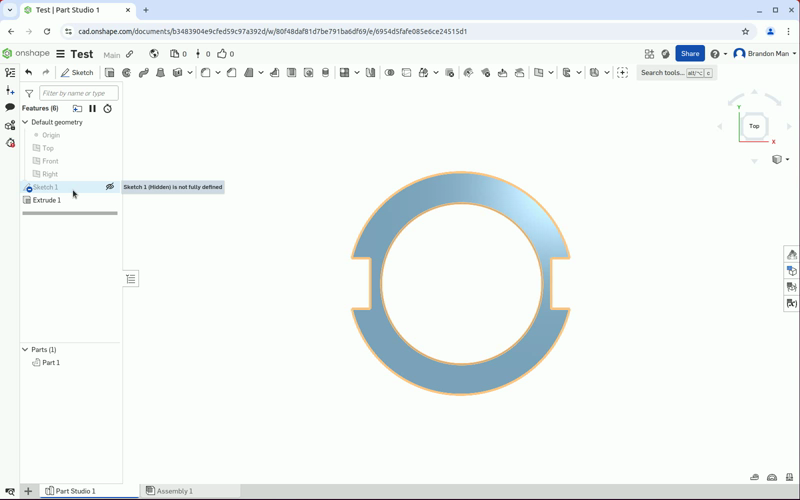
click(73, 189)
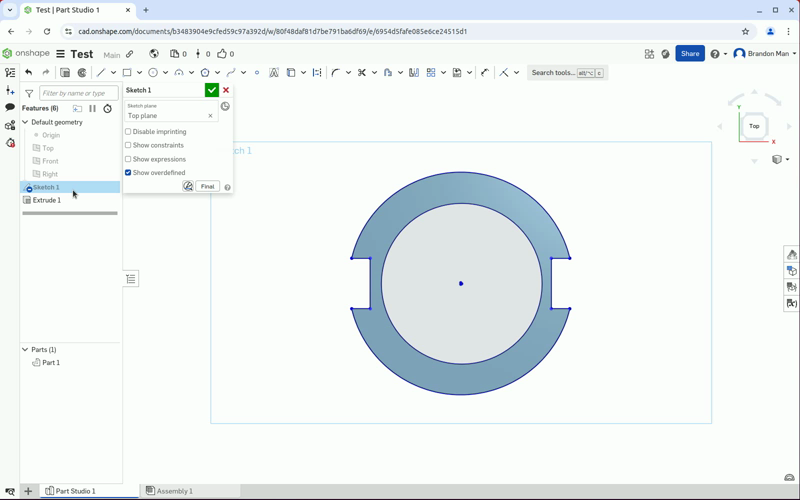
mouse_move(229, 92)
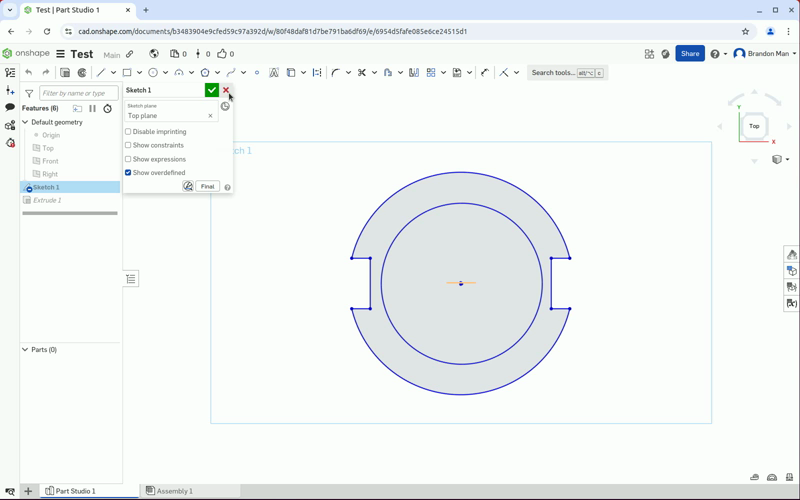
click(229, 92)
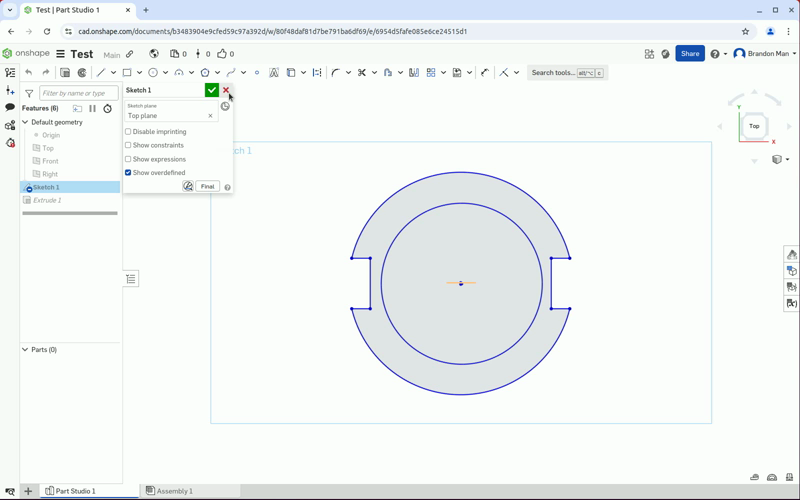
key(shift+s)
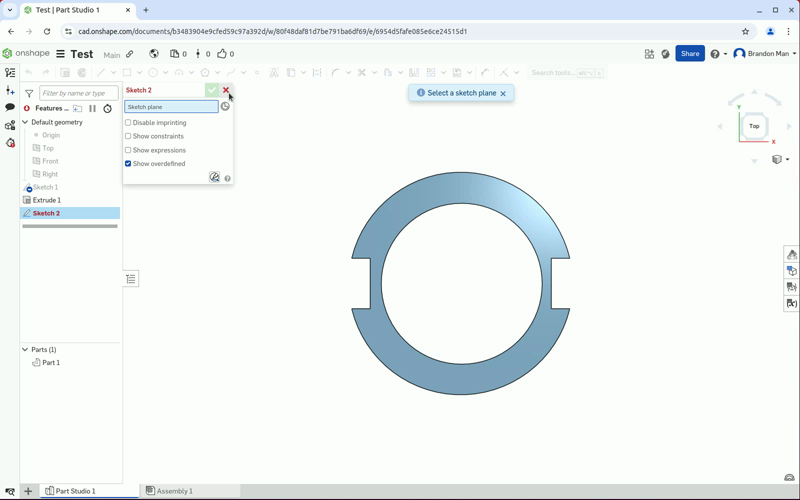
mouse_move(73, 150)
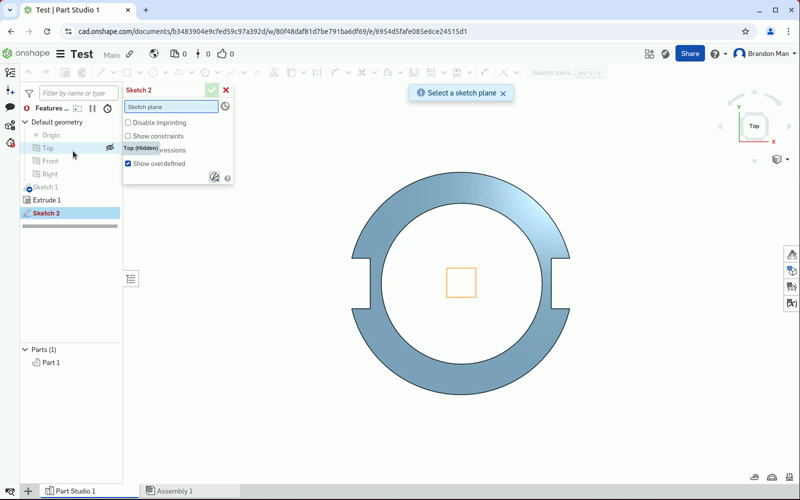
click(73, 150)
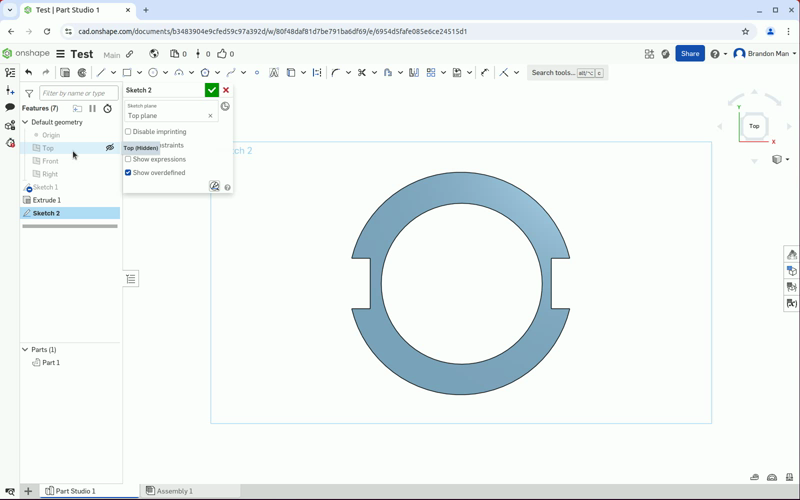
mouse_move(73, 352)
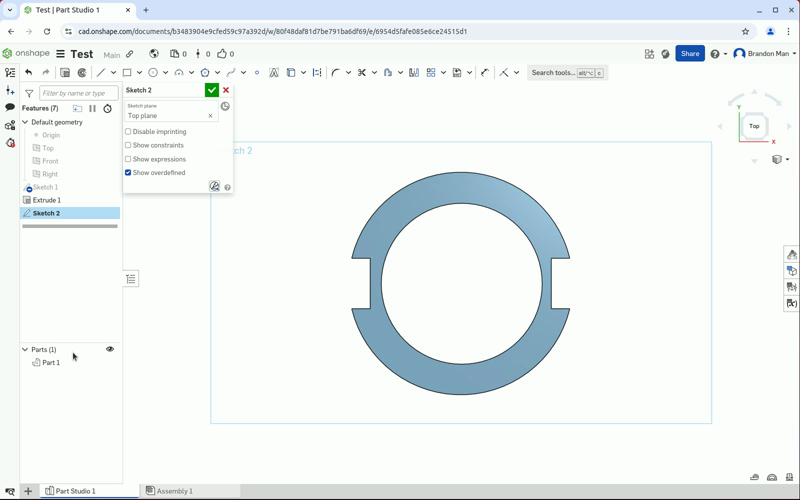
key(y)
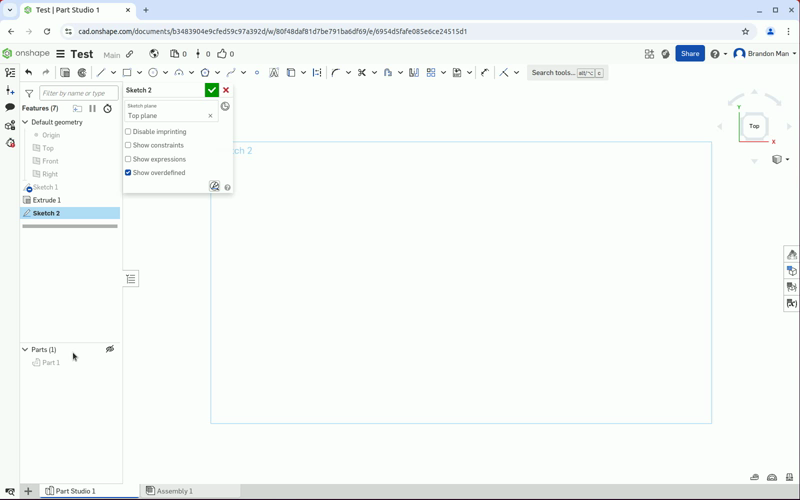
key(a)
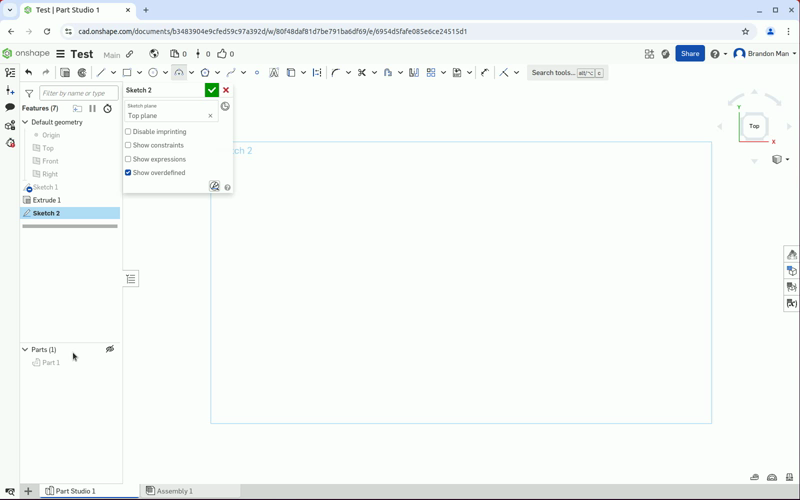
key_down(shift)
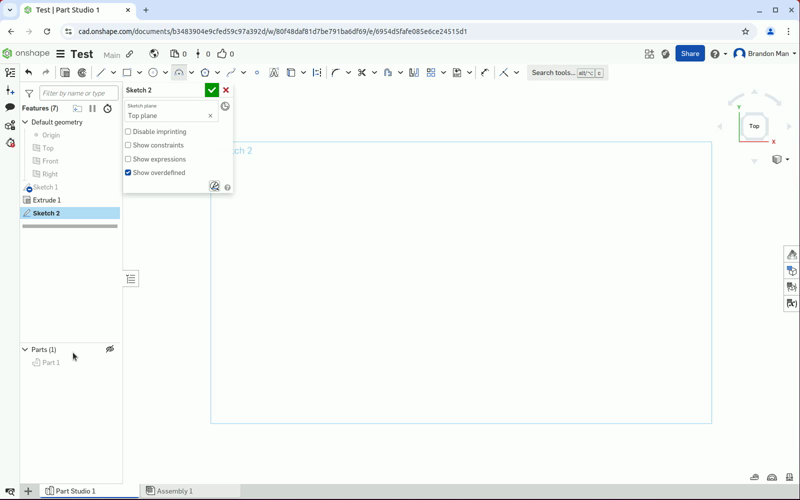
mouse_move(351, 308)
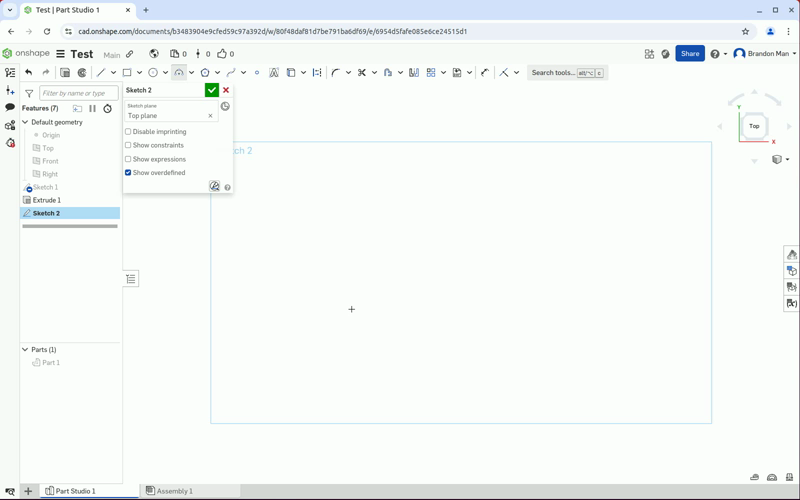
click(351, 308)
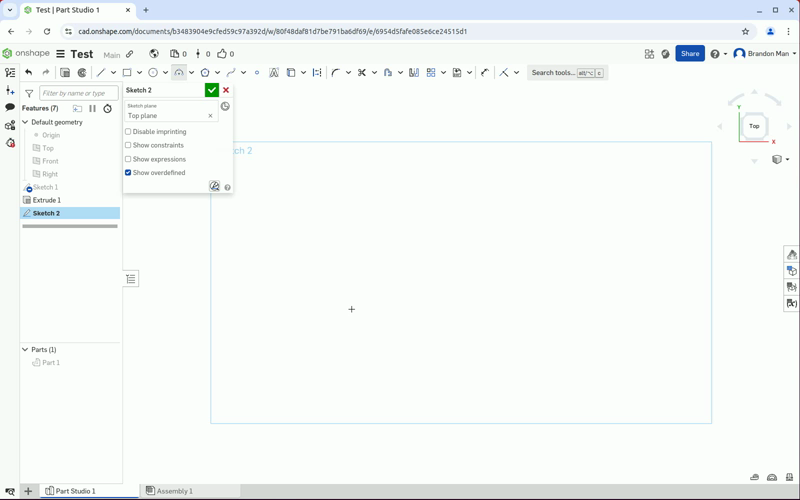
key_up(shift)
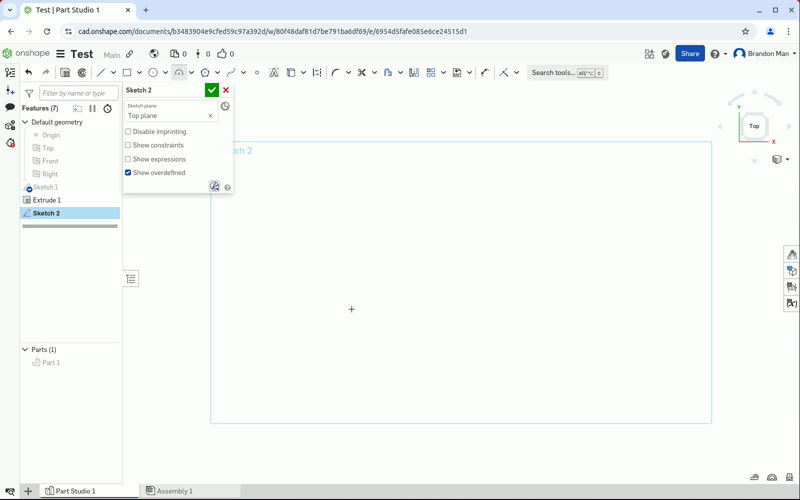
key_down(shift)
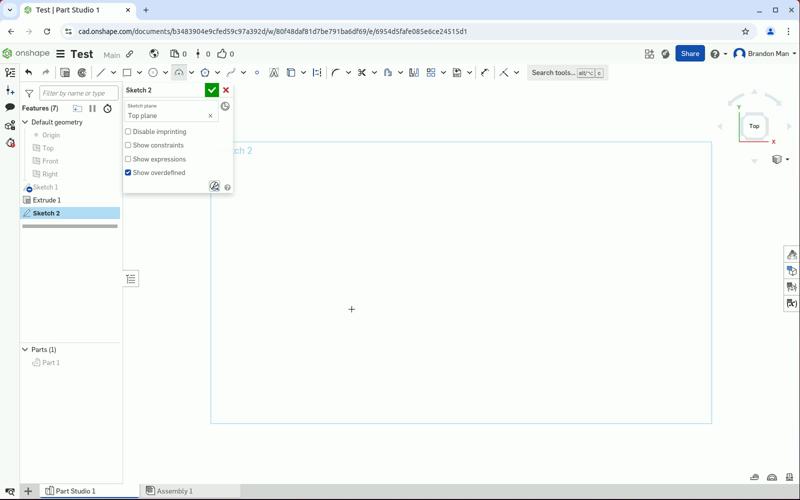
mouse_move(569, 308)
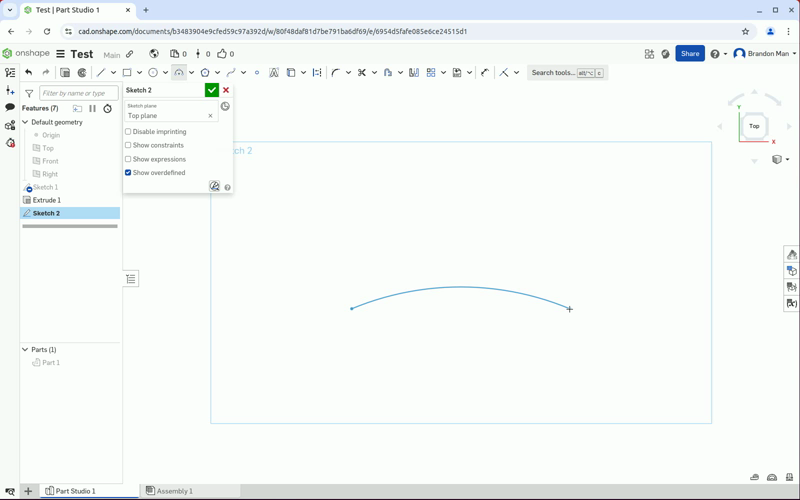
click(569, 308)
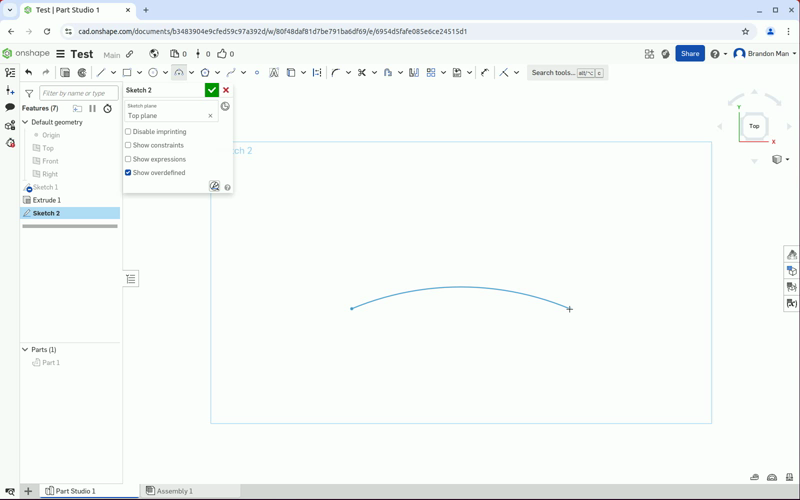
mouse_move(460, 394)
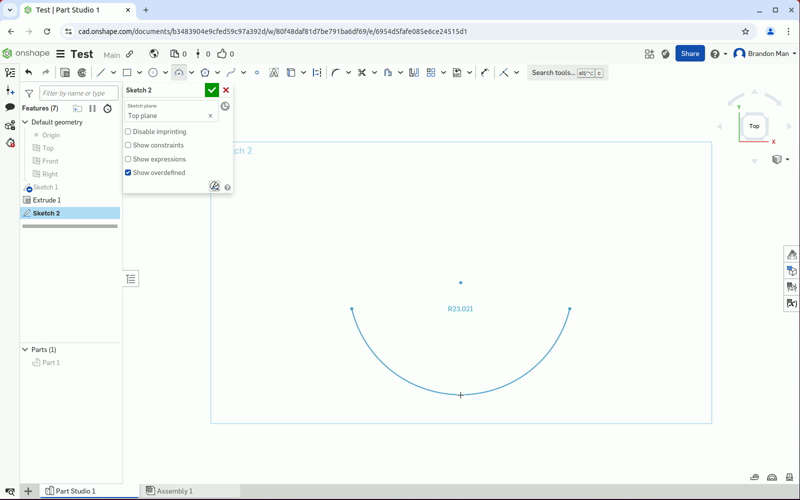
click(460, 394)
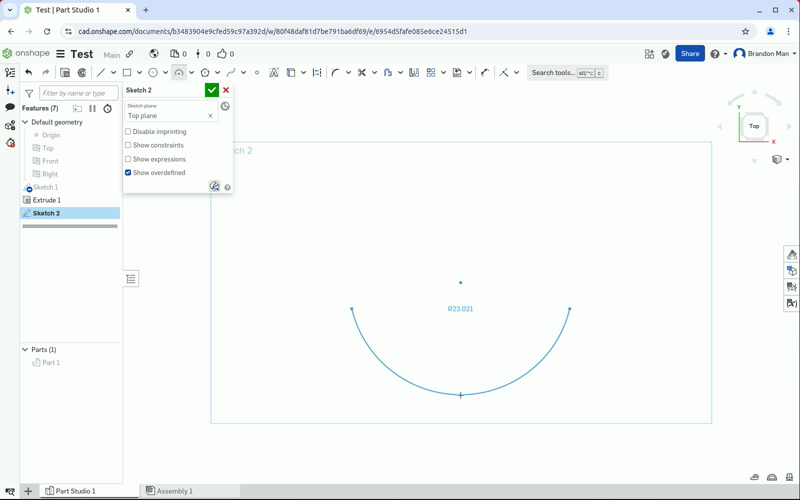
key_up(shift)
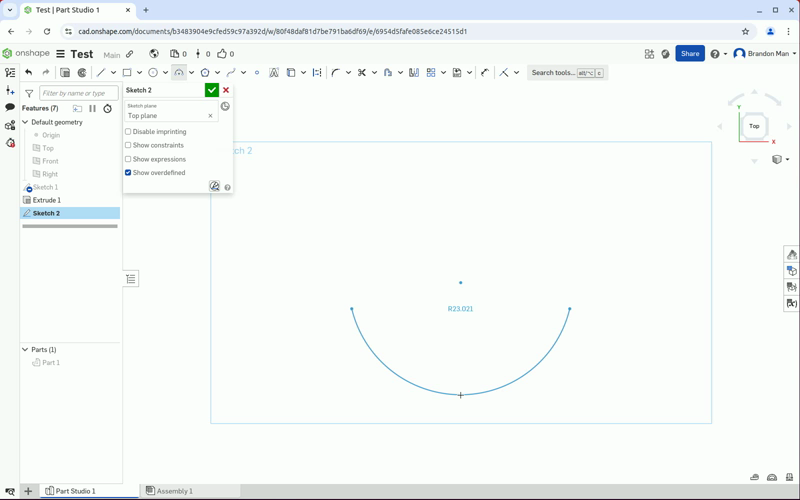
key(esc)
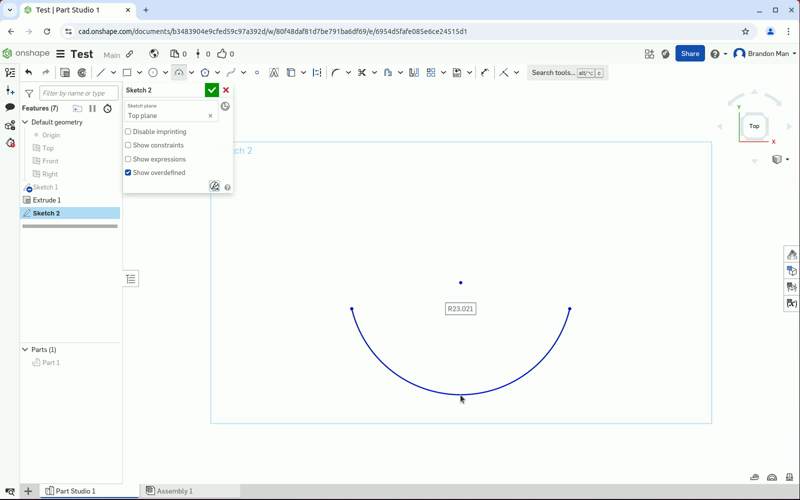
key(l)
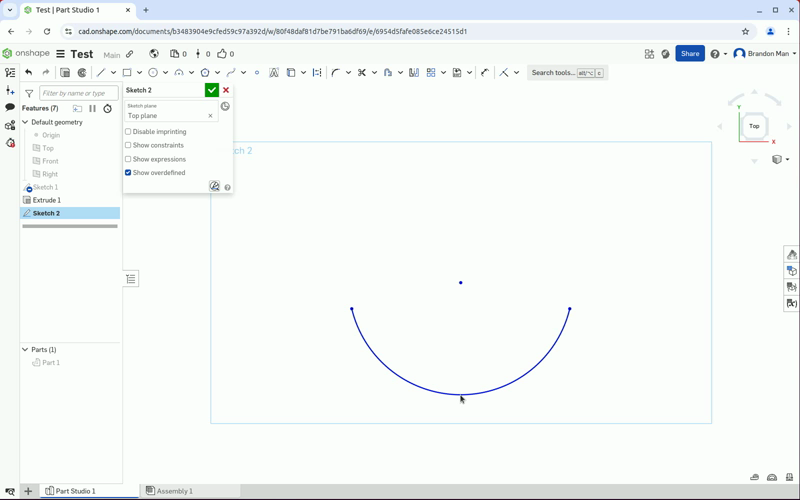
mouse_move(569, 308)
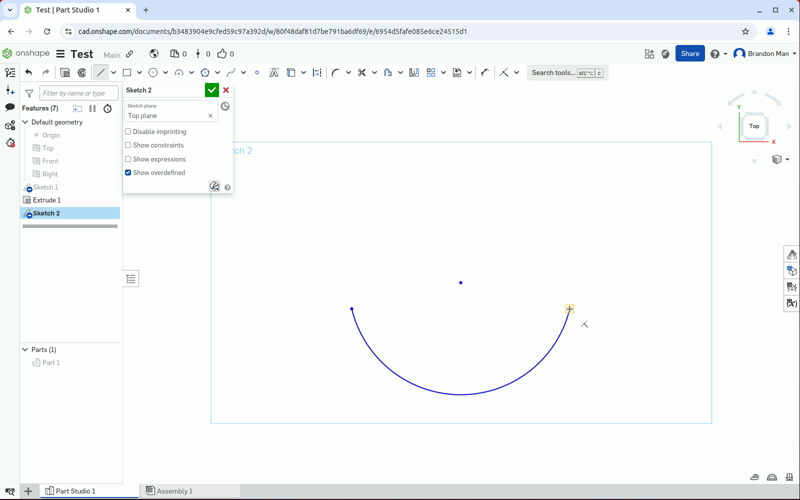
click(569, 308)
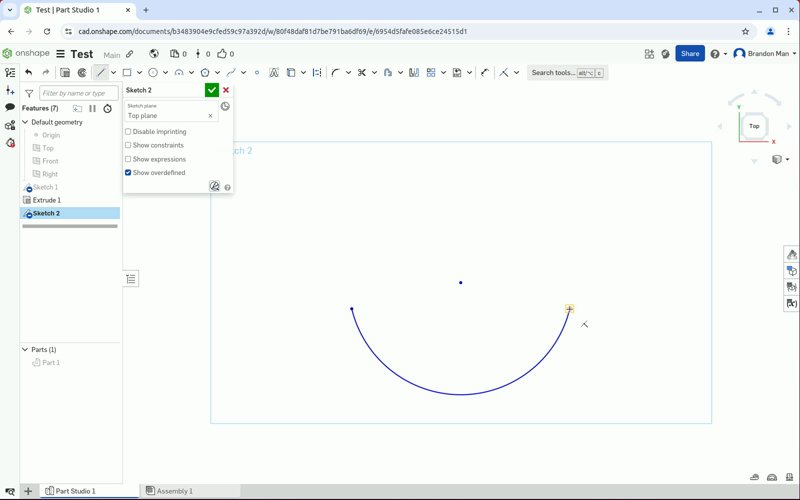
key_down(shift)
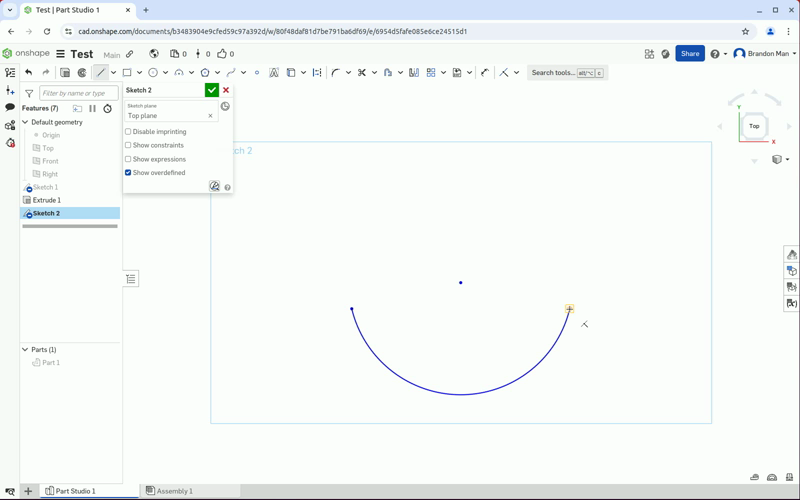
mouse_move(589, 308)
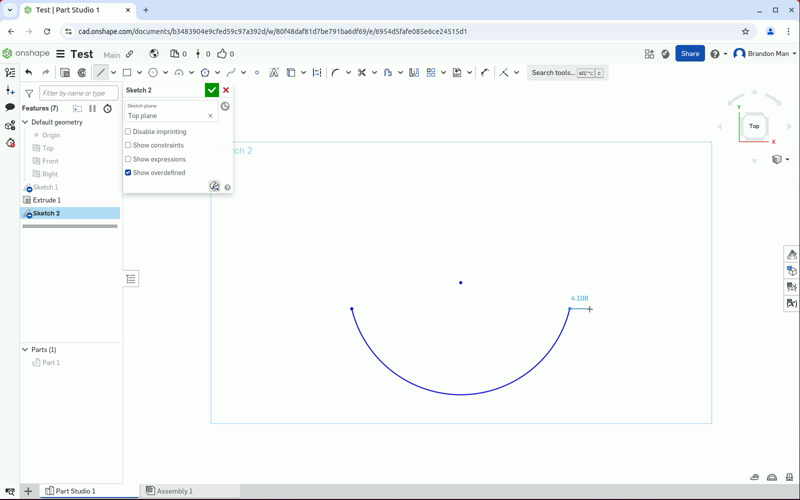
mouse_move(551, 308)
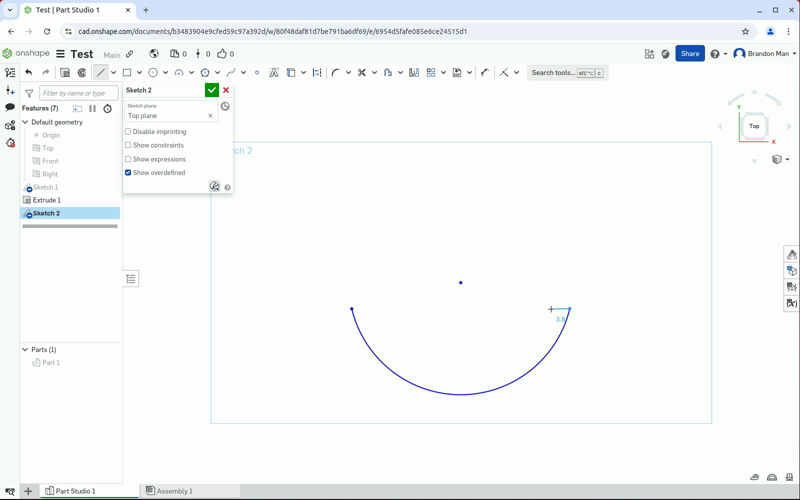
click(551, 308)
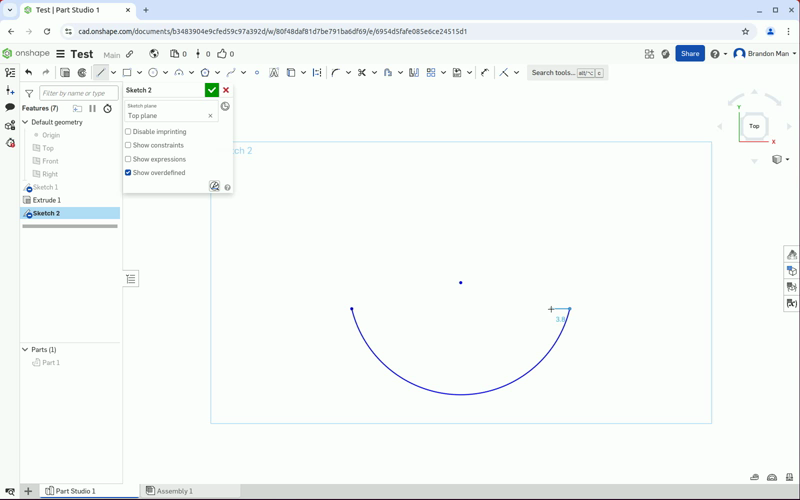
key_up(shift)
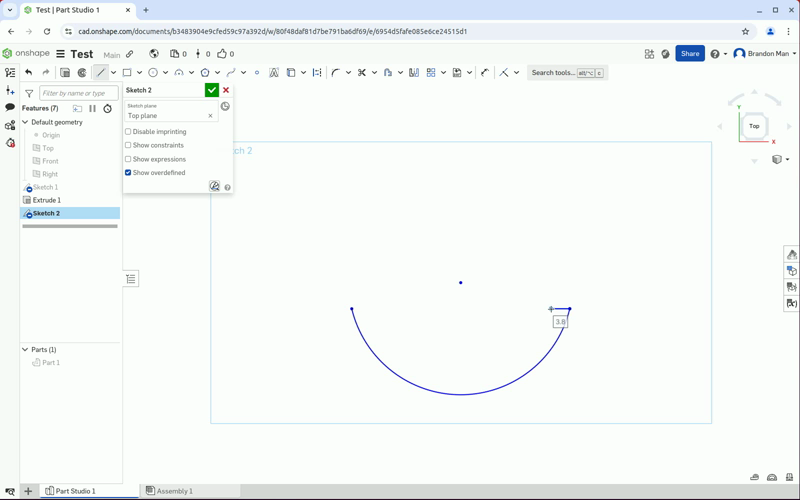
key_down(shift)
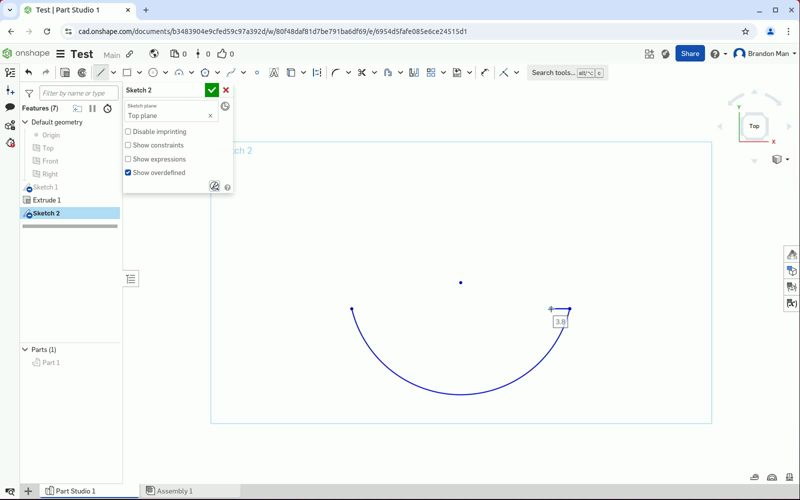
mouse_move(581, 308)
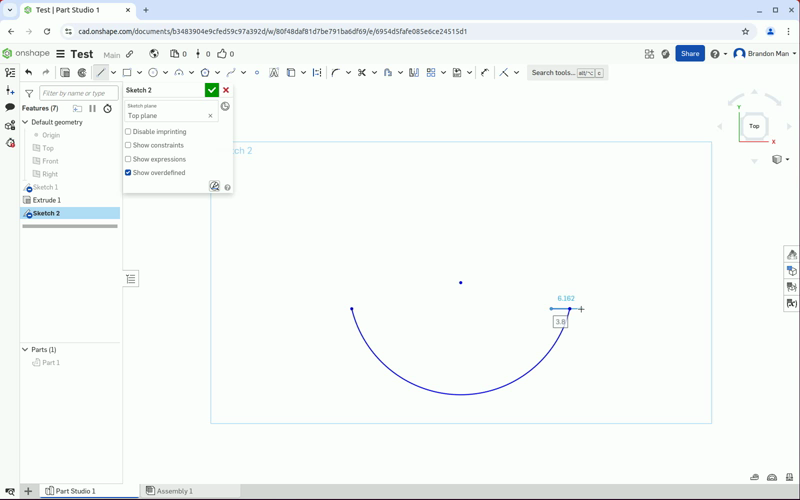
mouse_move(551, 258)
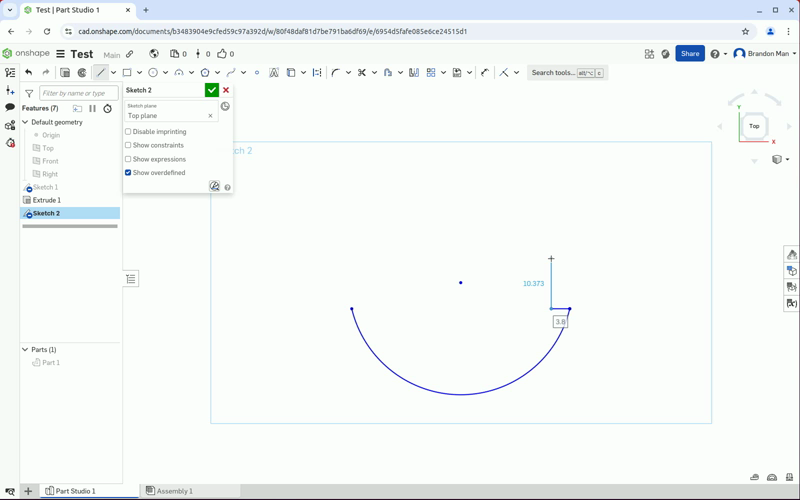
click(551, 258)
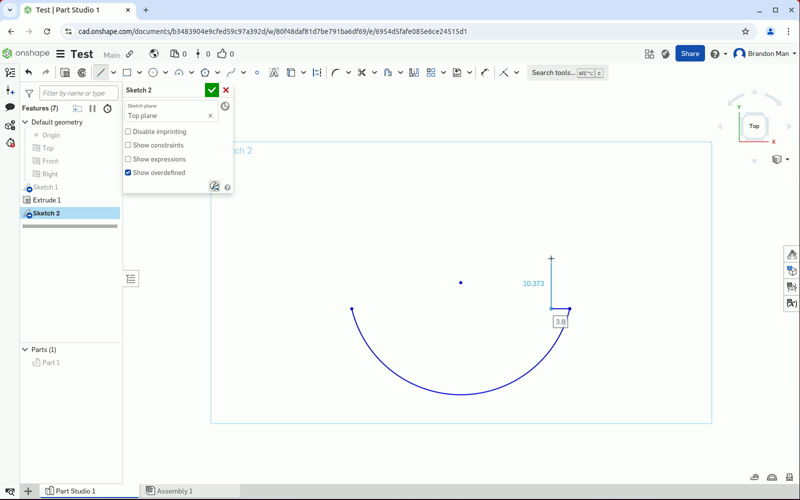
key_up(shift)
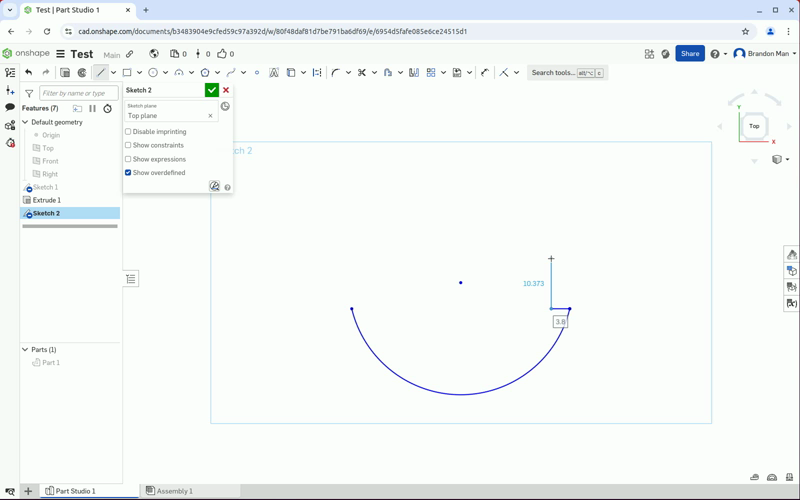
key_down(shift)
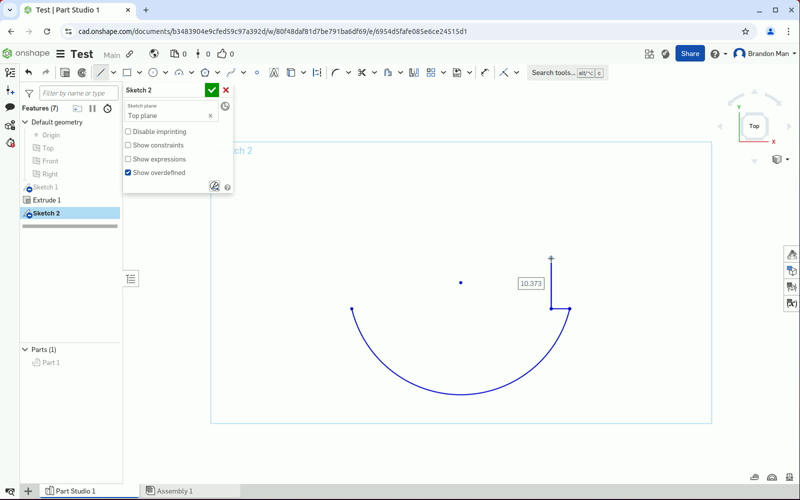
mouse_move(581, 258)
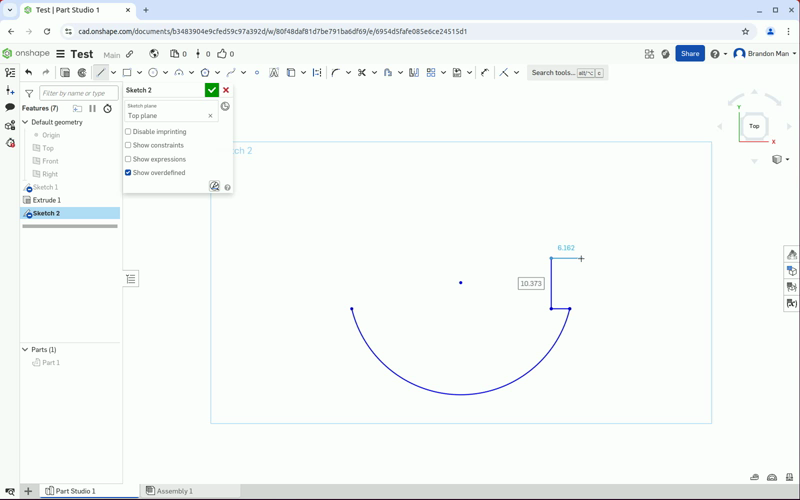
mouse_move(569, 258)
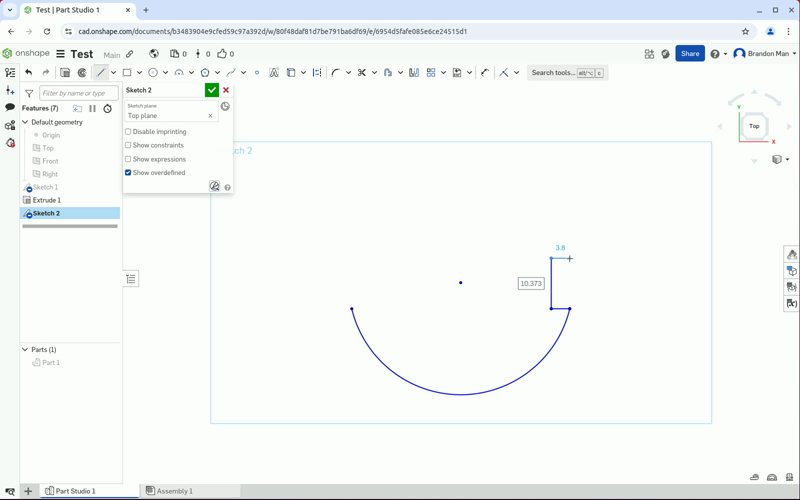
click(569, 258)
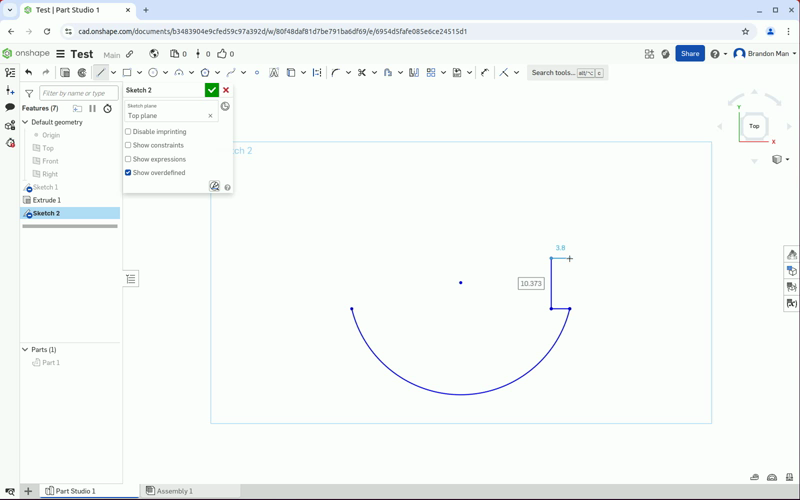
key_up(shift)
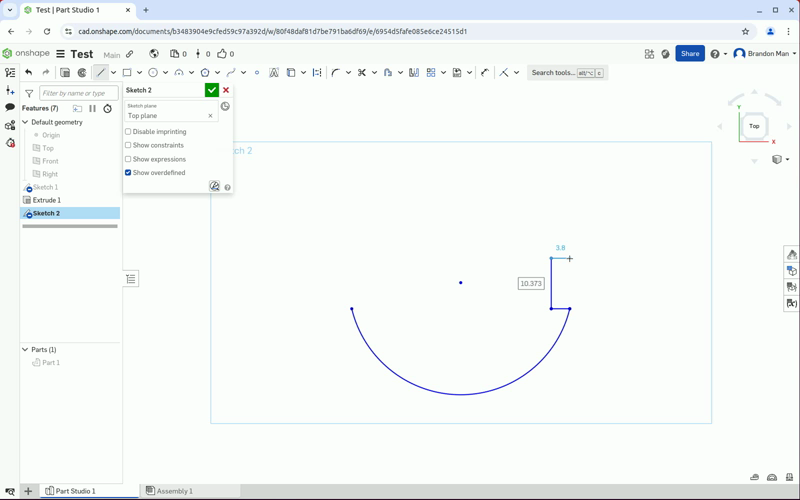
key(esc)
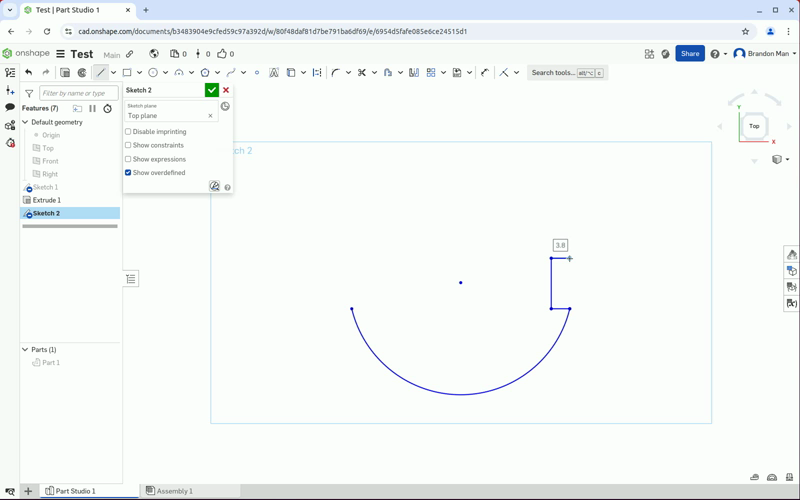
key(a)
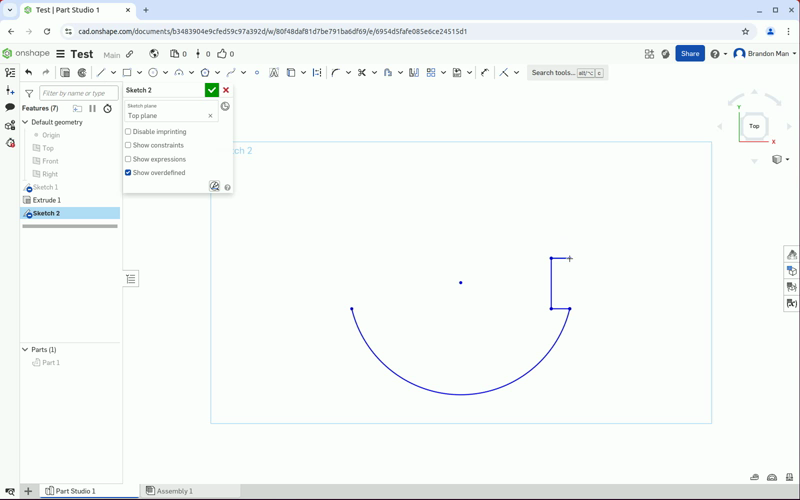
mouse_move(569, 258)
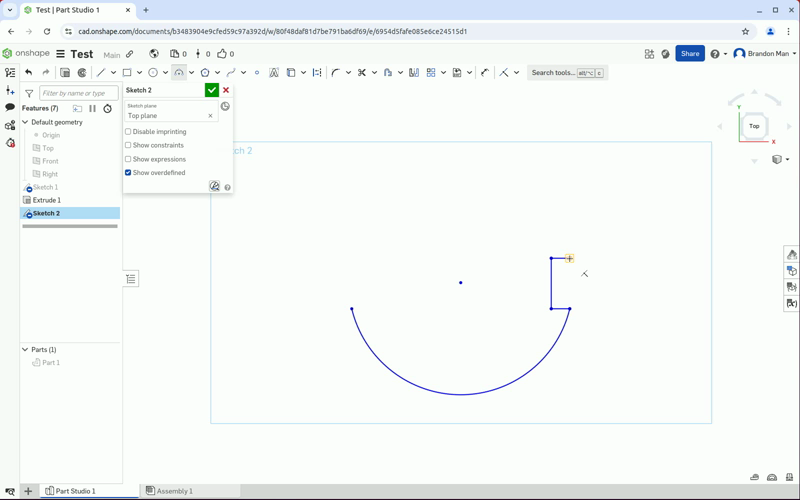
click(569, 258)
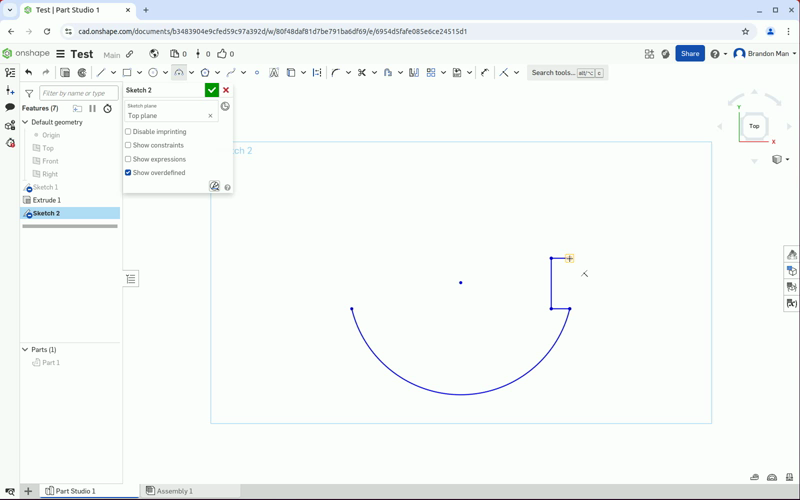
key_down(shift)
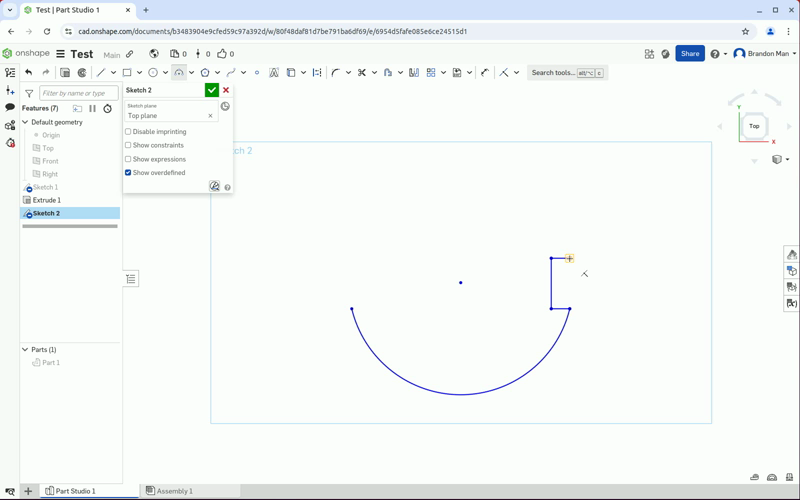
mouse_move(351, 258)
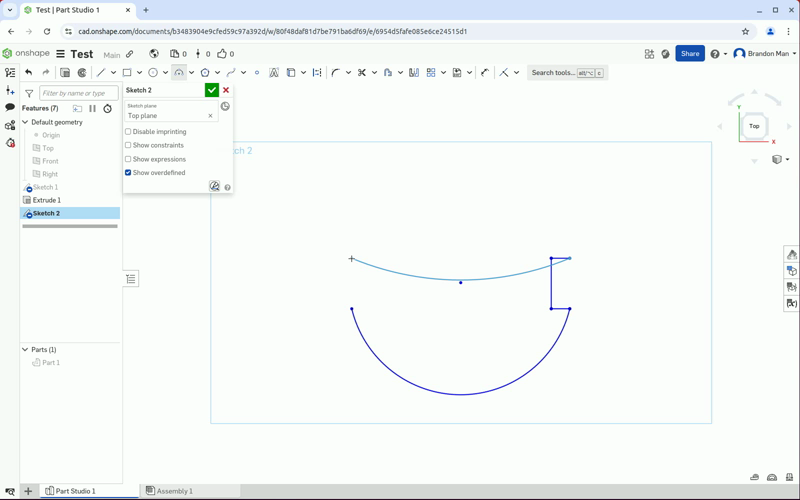
click(351, 258)
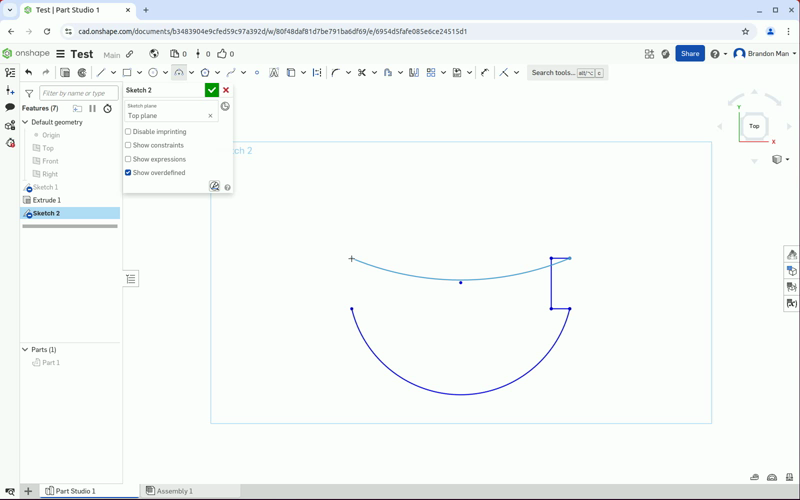
mouse_move(460, 172)
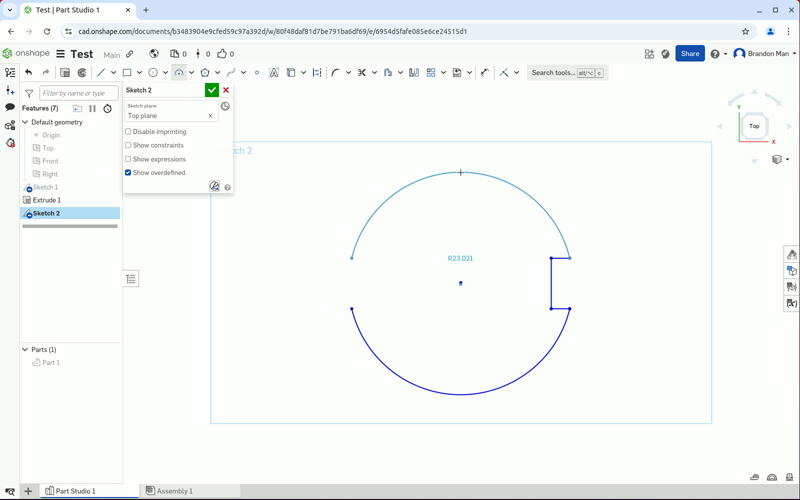
click(460, 172)
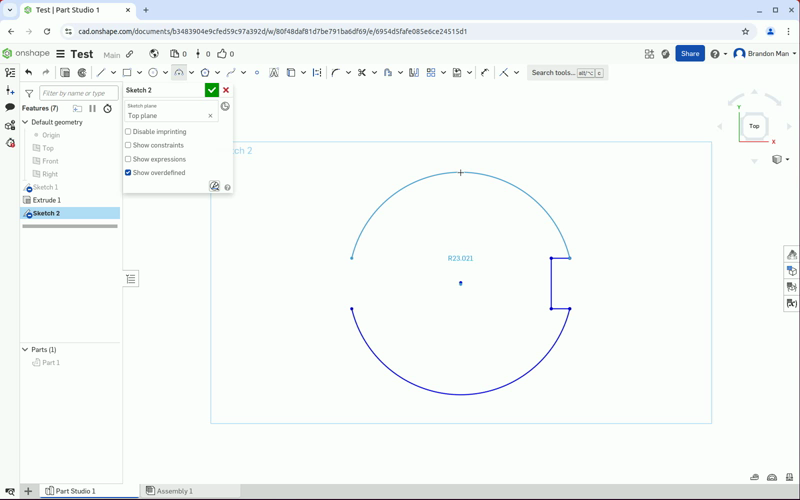
key_up(shift)
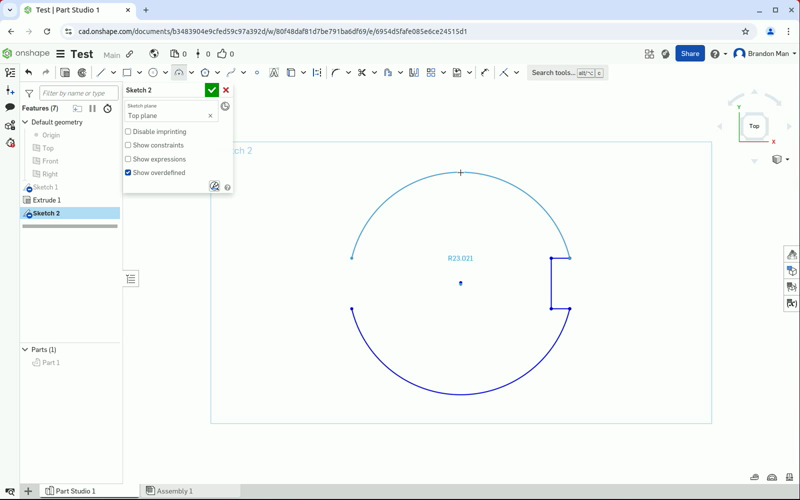
key(esc)
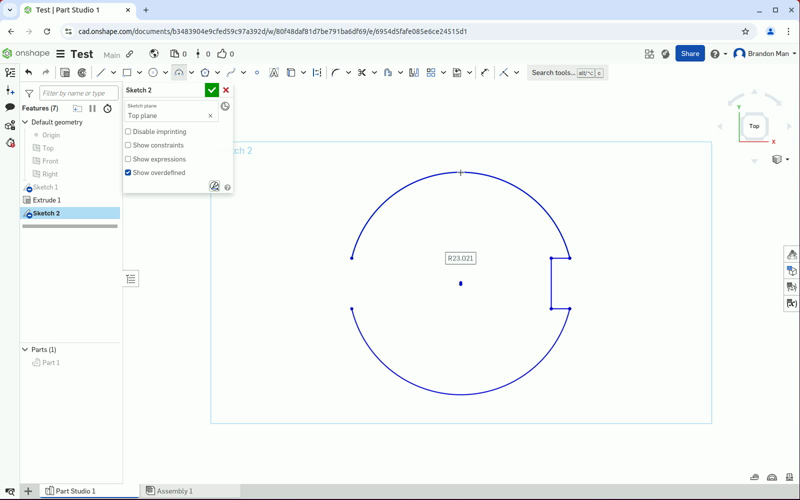
key(l)
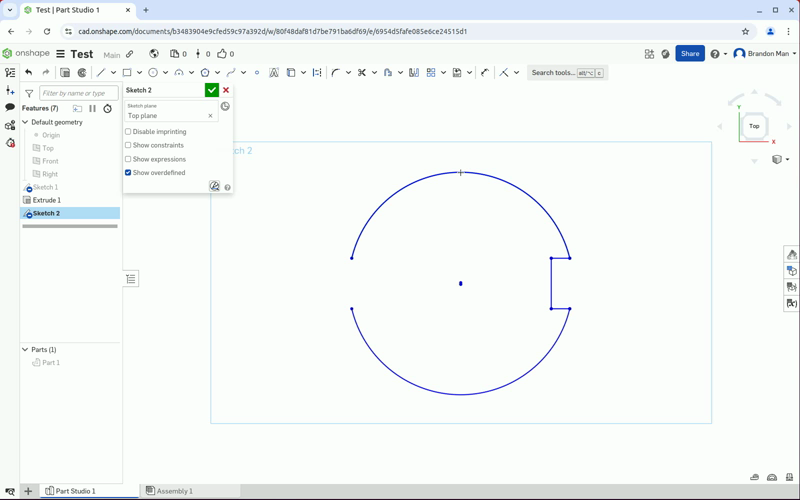
mouse_move(351, 258)
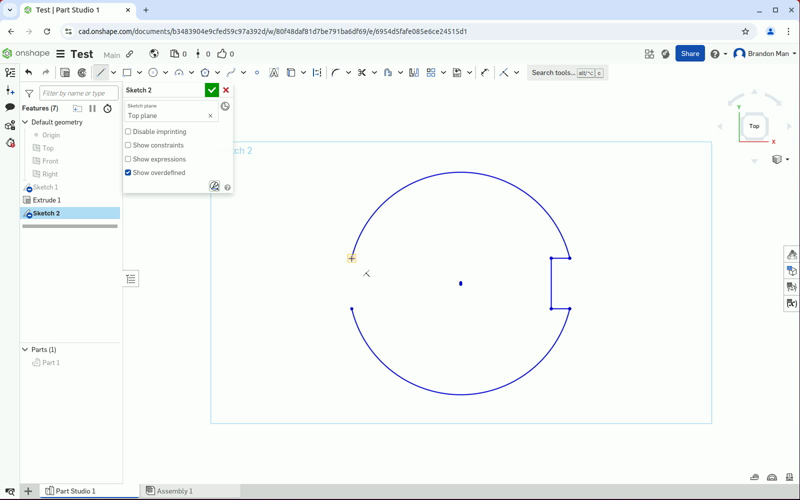
click(351, 258)
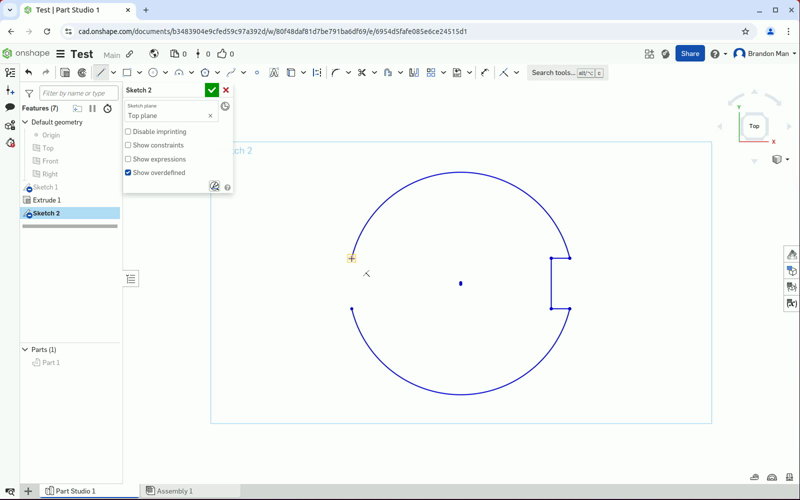
key_down(shift)
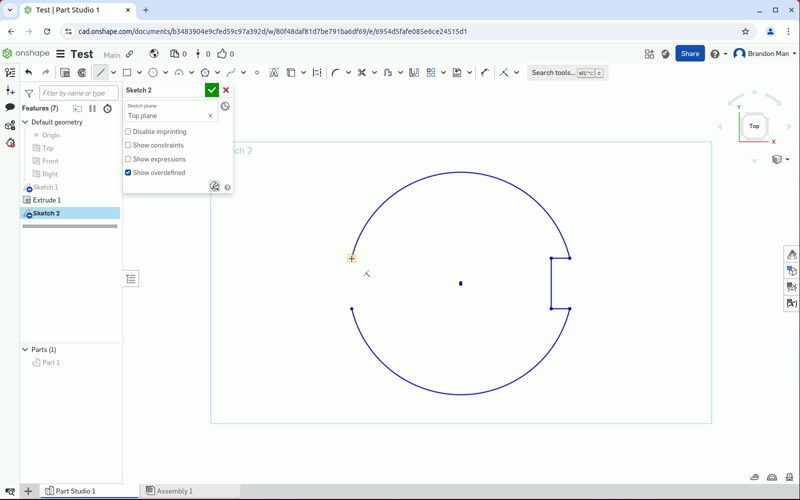
mouse_move(381, 258)
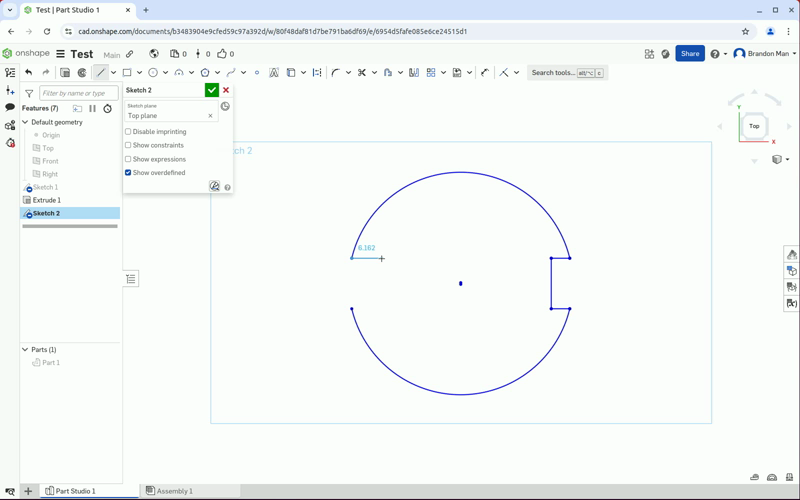
mouse_move(370, 258)
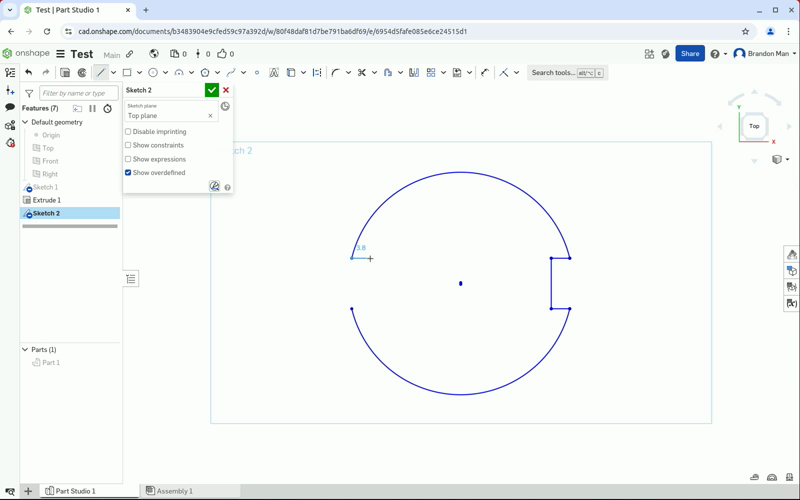
click(370, 258)
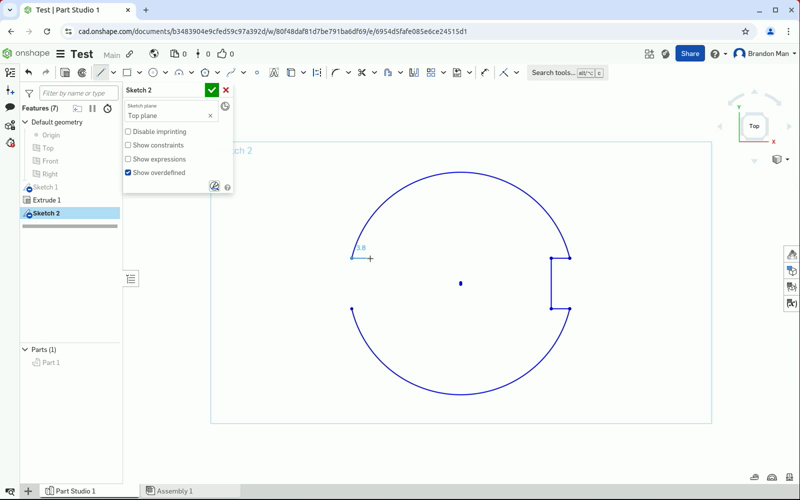
key_up(shift)
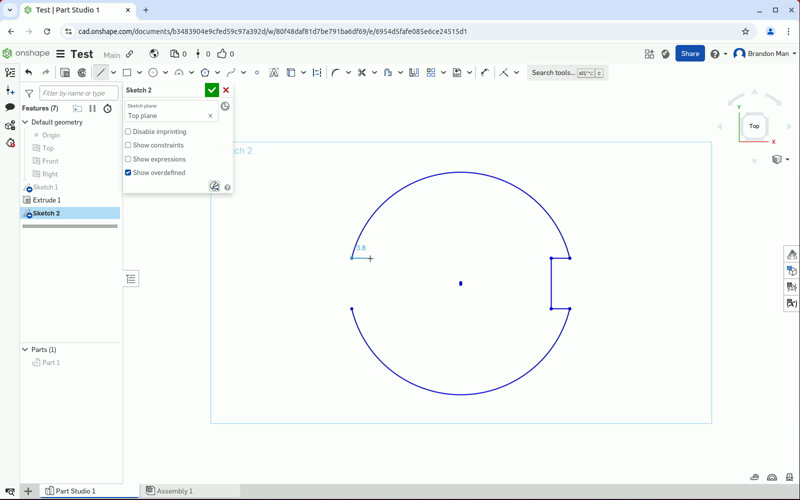
key_down(shift)
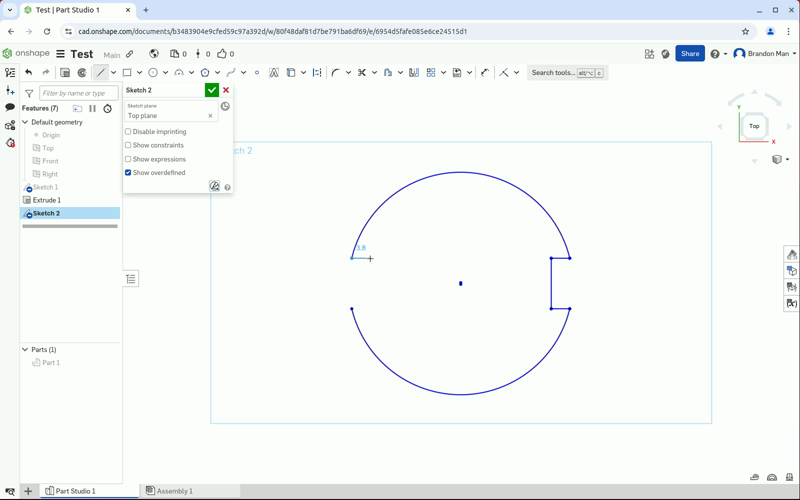
mouse_move(400, 258)
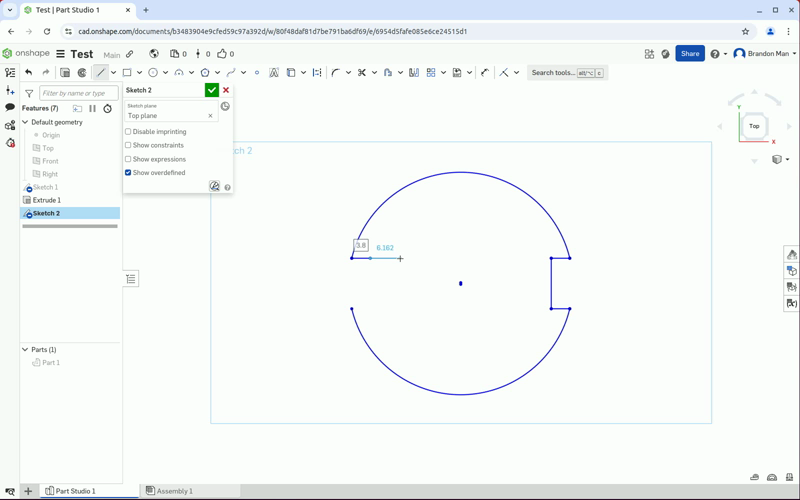
mouse_move(370, 308)
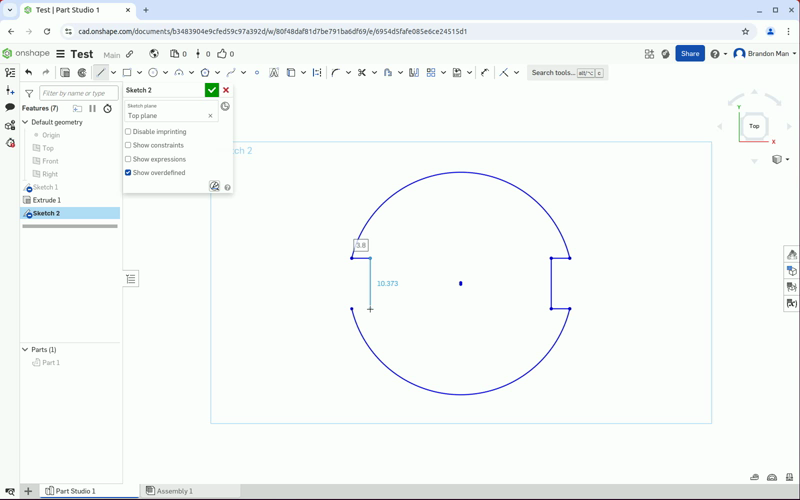
click(370, 308)
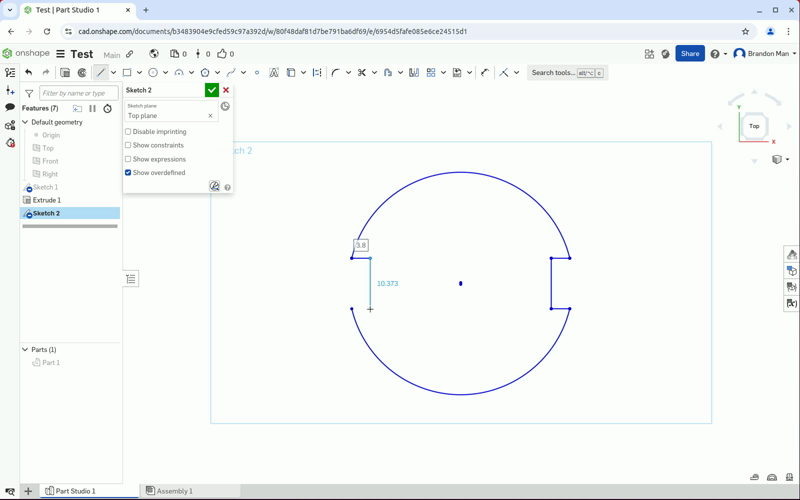
key_up(shift)
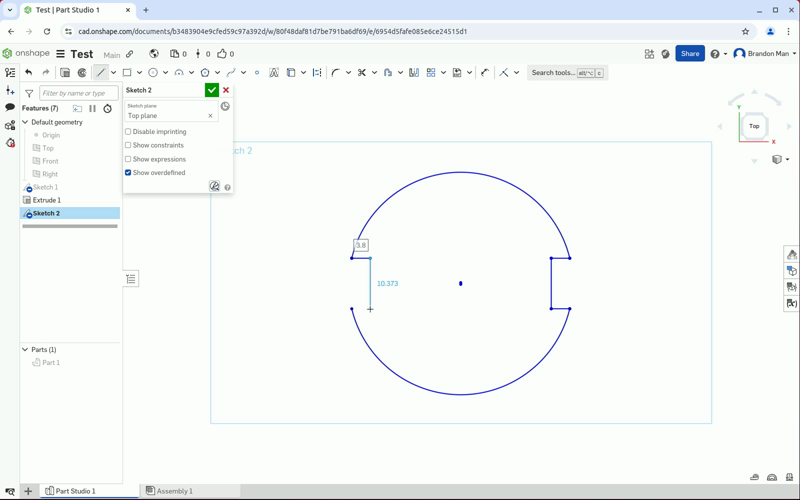
mouse_move(400, 308)
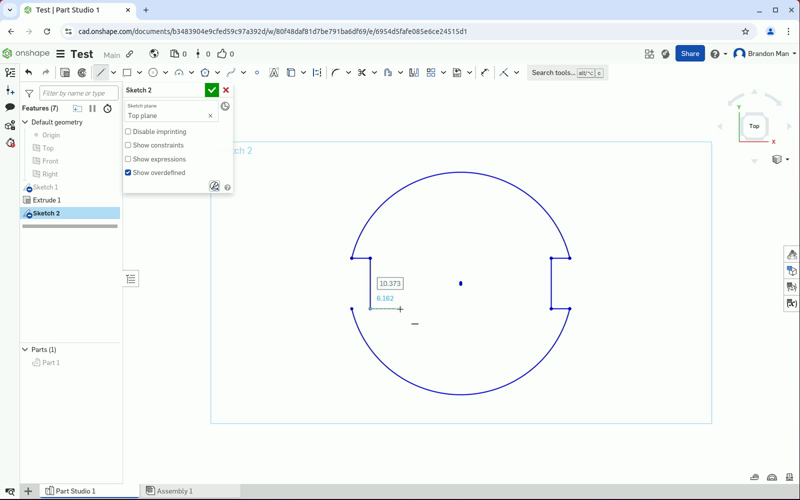
key_down(shift)
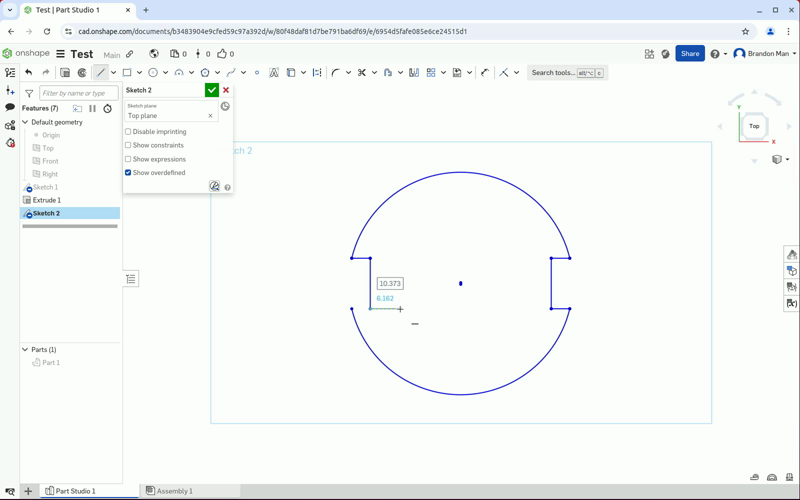
mouse_move(351, 308)
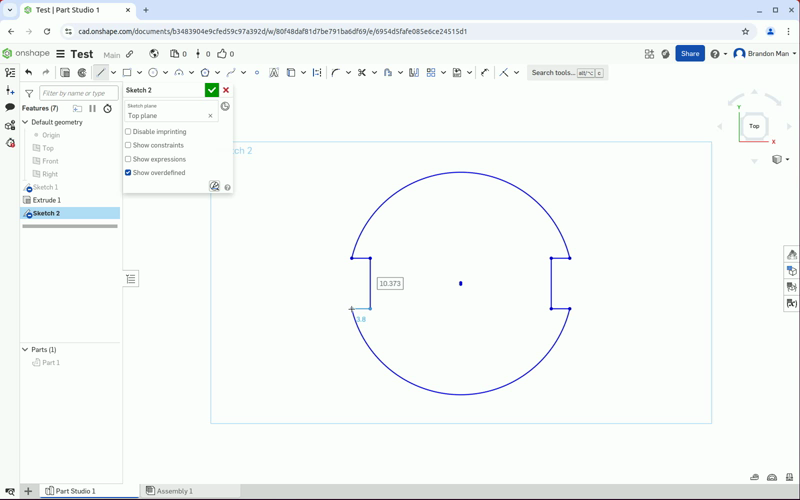
key_up(shift)
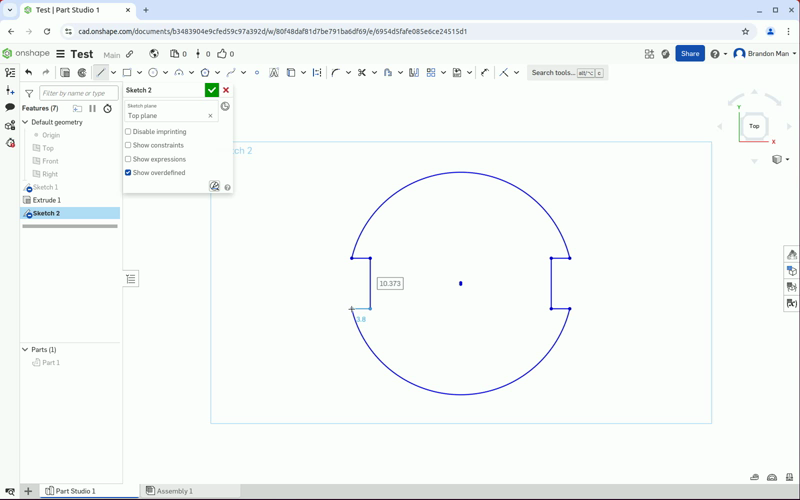
click(351, 308)
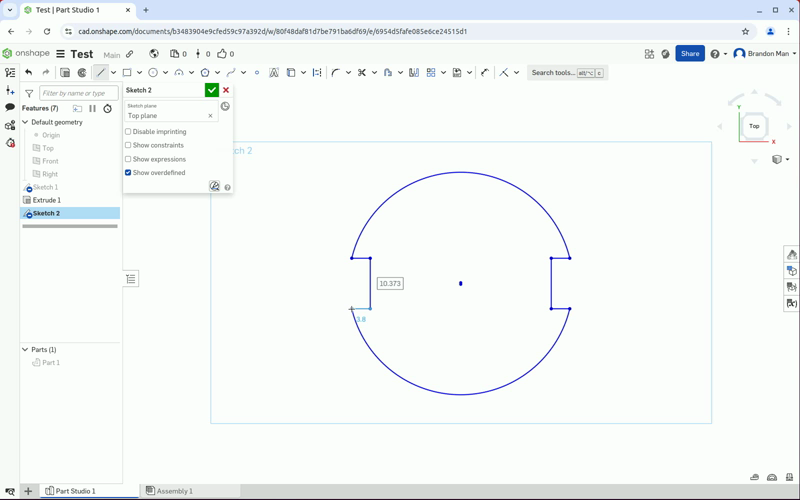
key(esc)
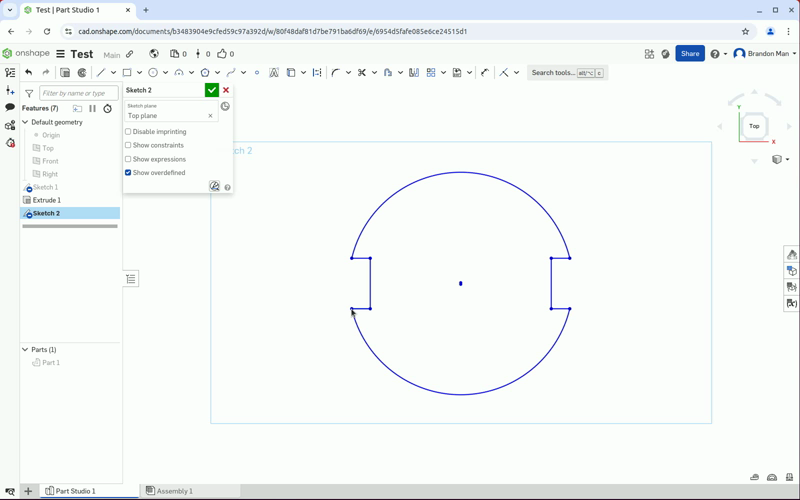
key(c)
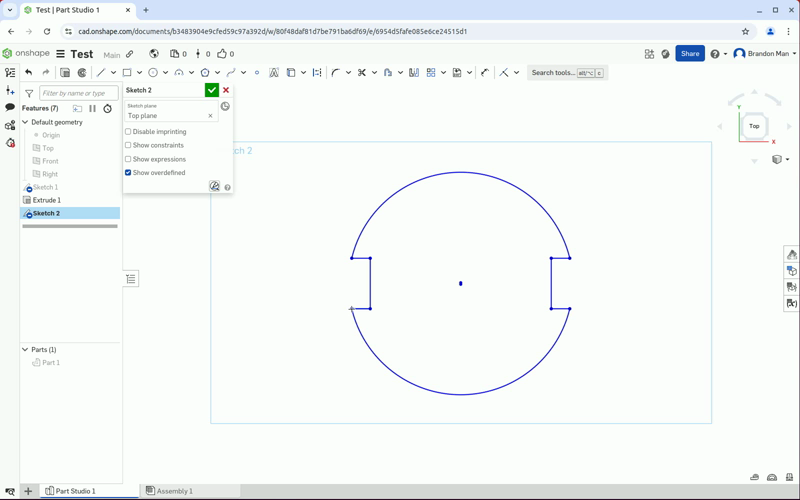
key_down(shift)
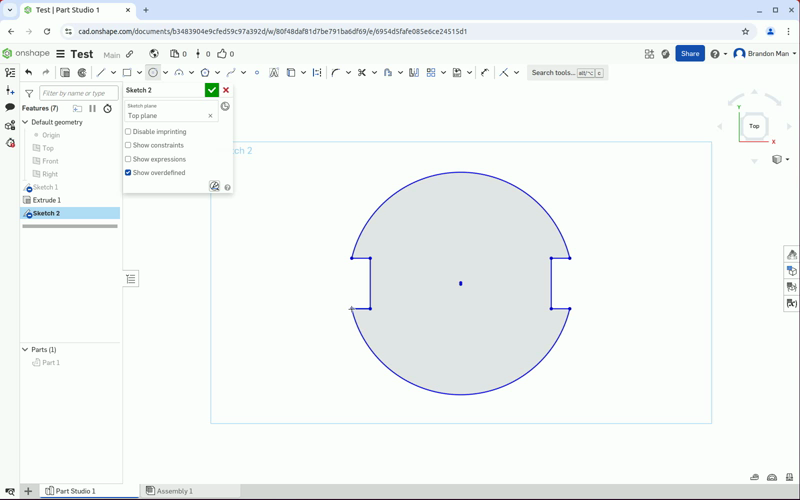
mouse_move(461, 283)
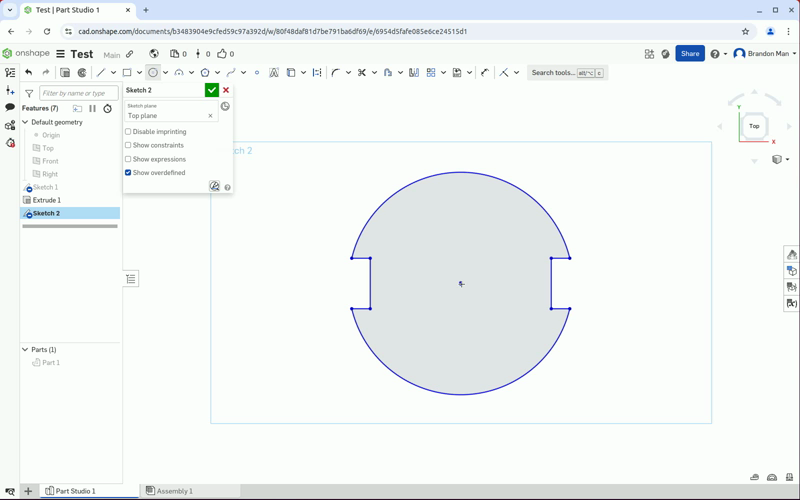
scroll(6)
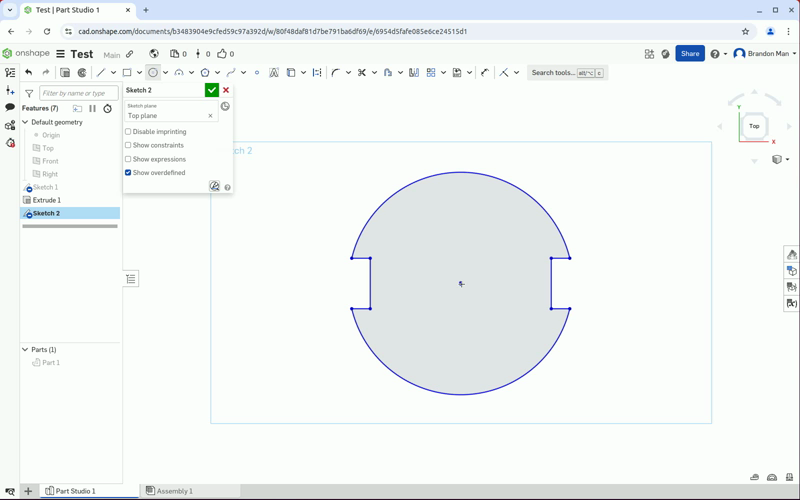
scroll(6)
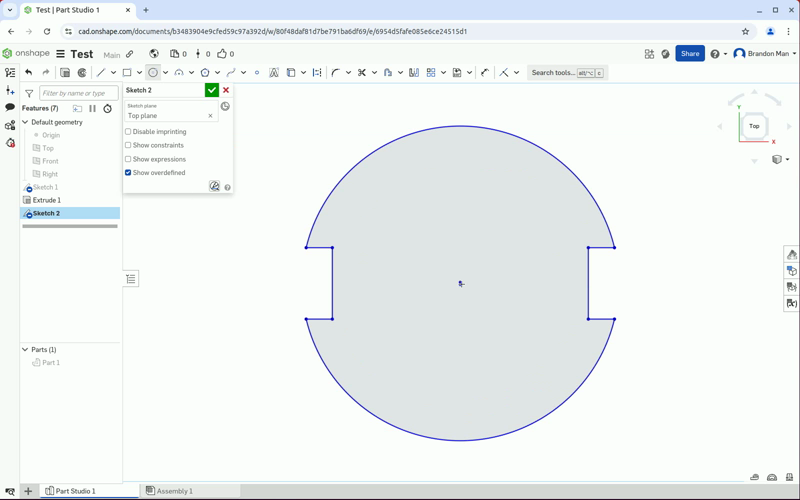
scroll(6)
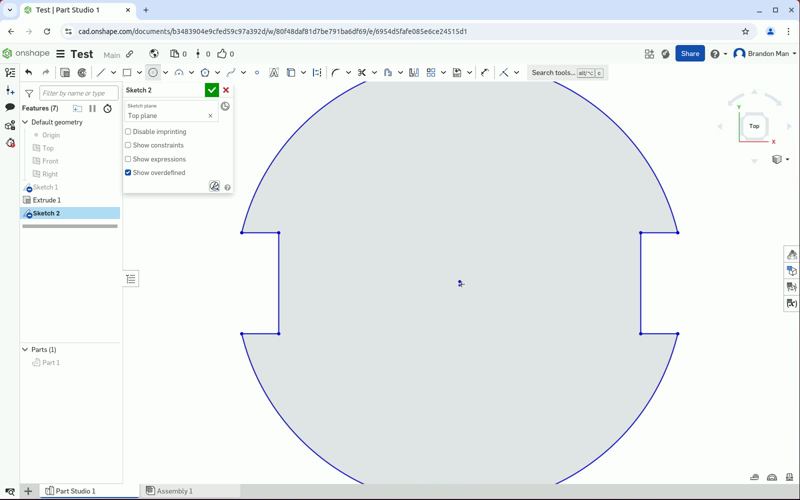
scroll(6)
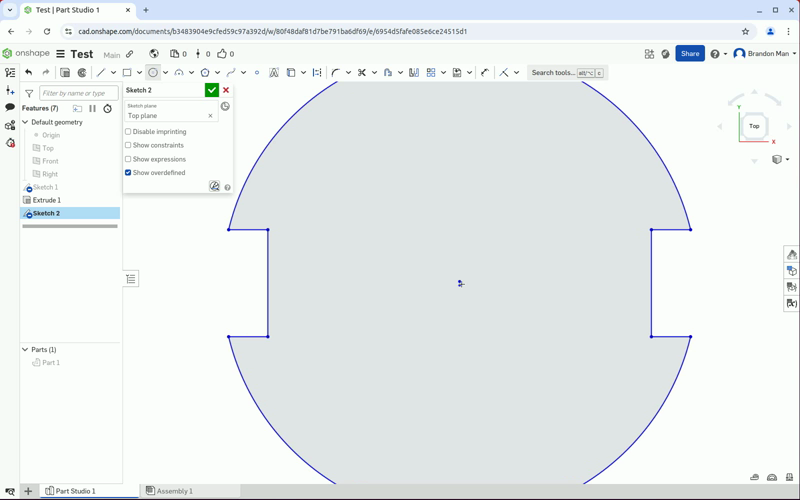
scroll(6)
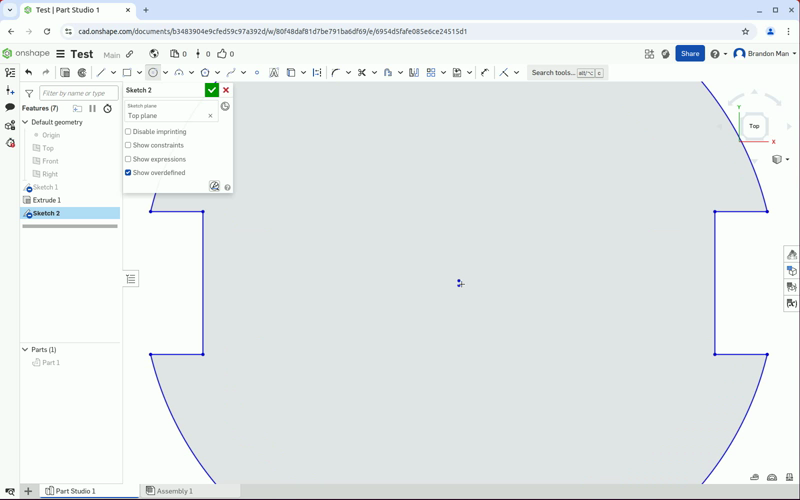
scroll(6)
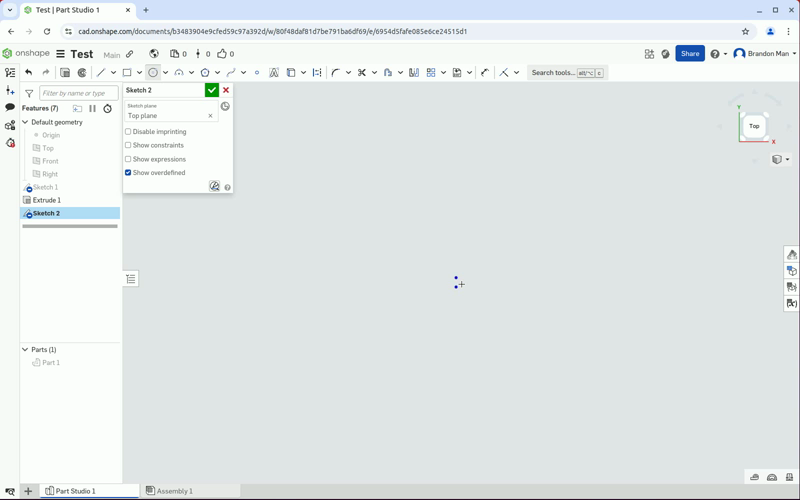
scroll(6)
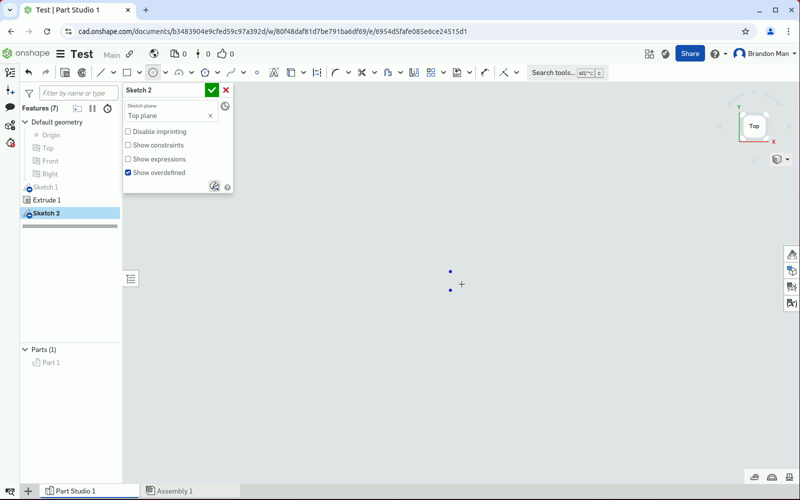
click(461, 283)
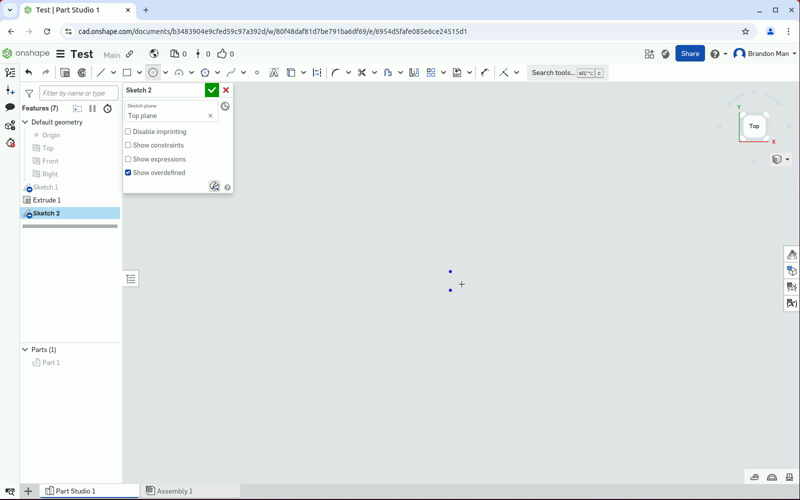
scroll(-6)
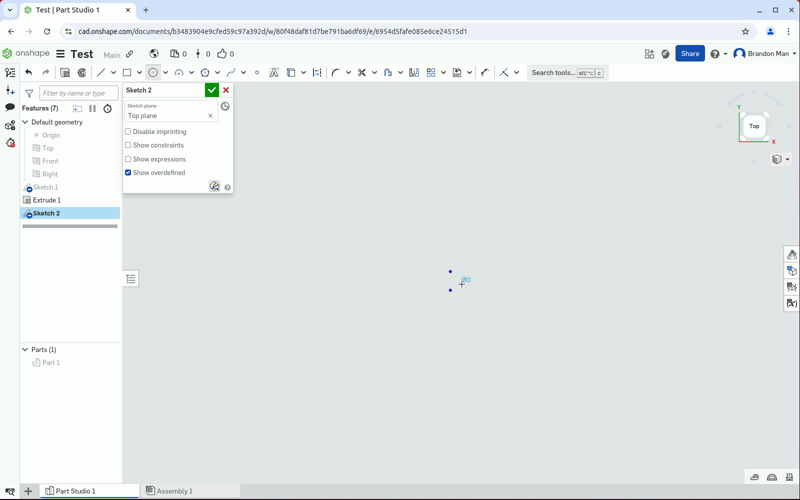
scroll(-6)
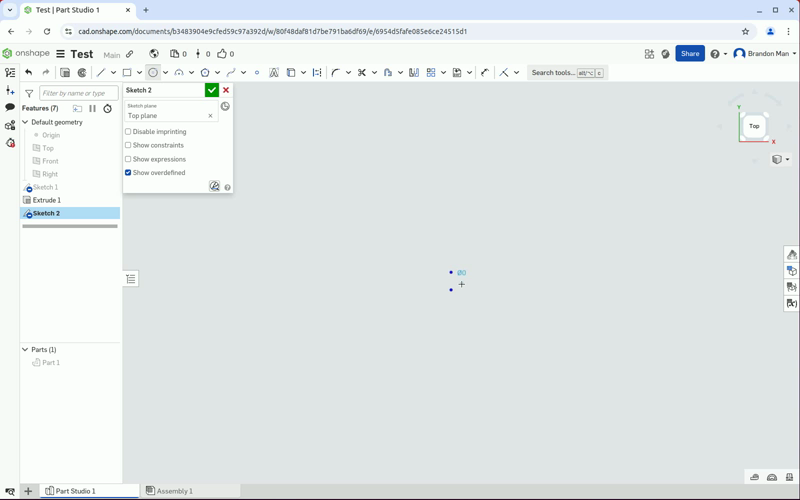
scroll(-6)
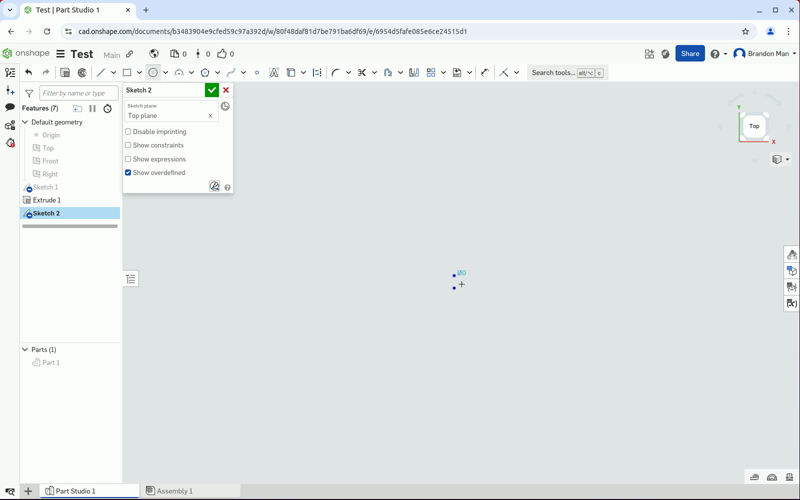
scroll(-6)
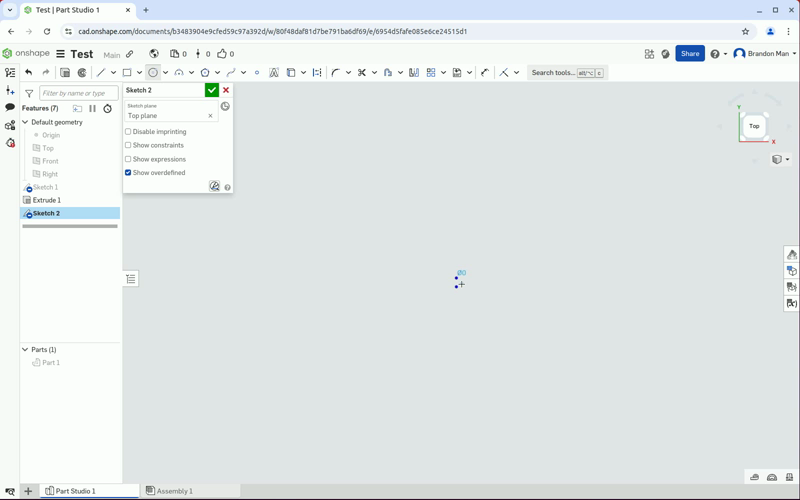
scroll(-6)
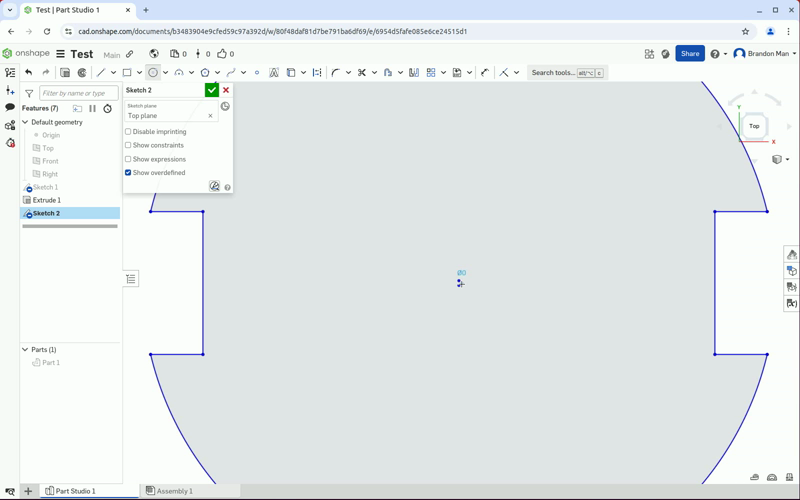
scroll(-6)
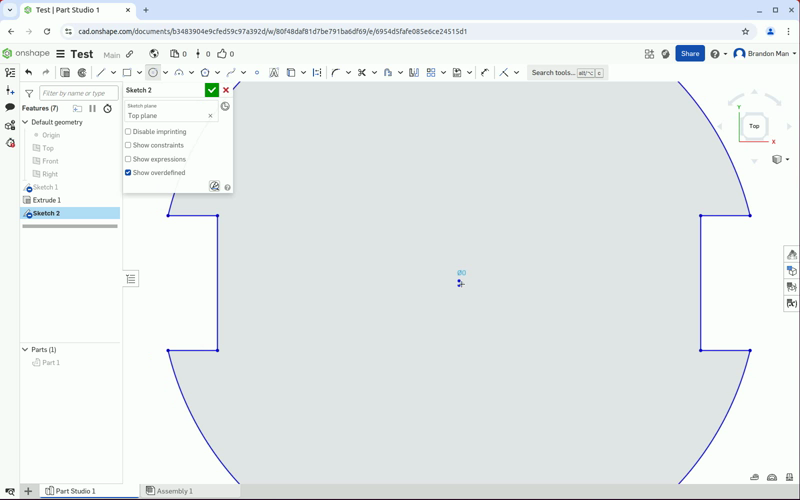
scroll(-6)
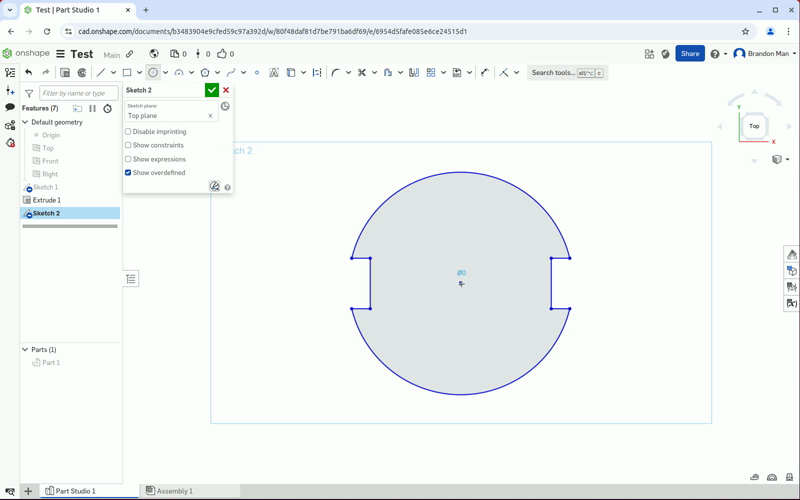
key_up(shift)
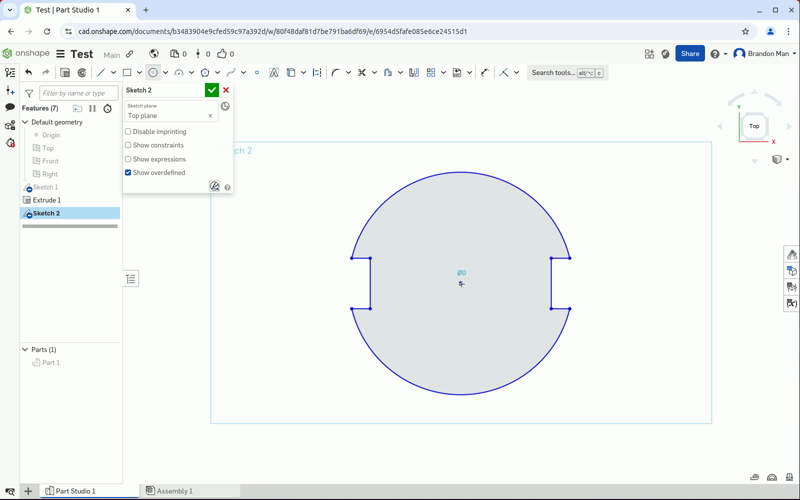
mouse_move(542, 283)
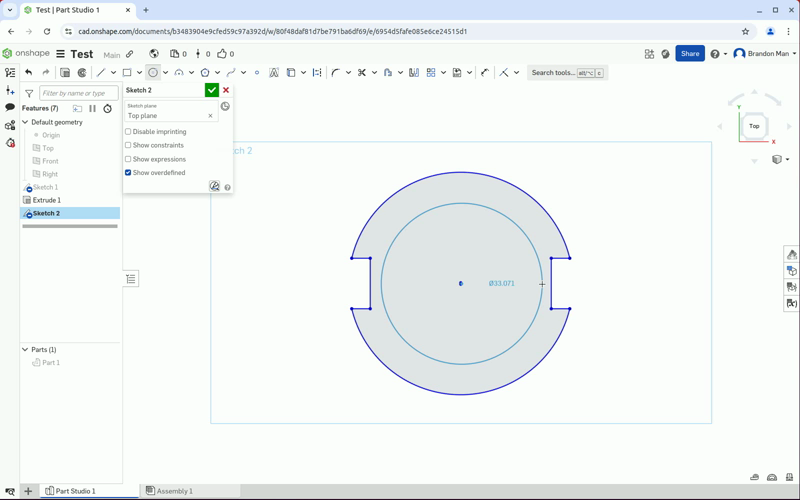
click(542, 283)
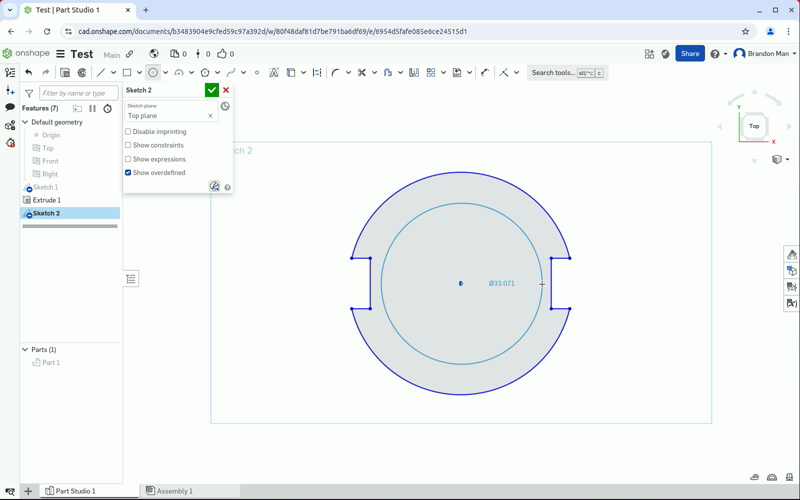
key(esc)
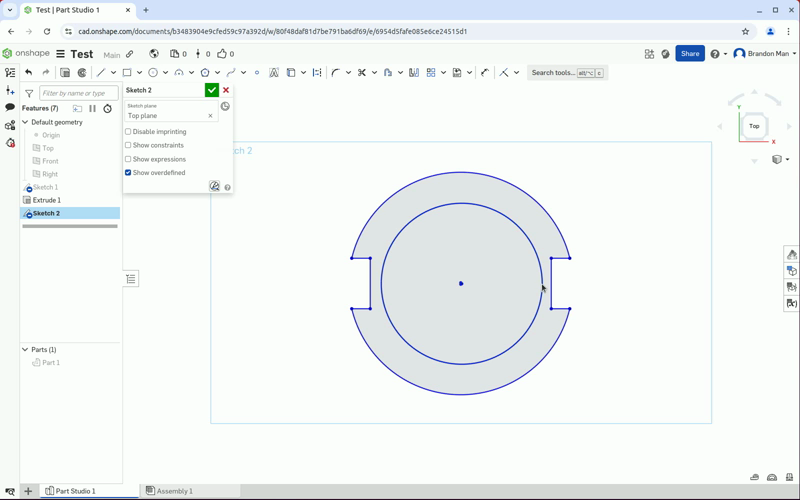
mouse_move(533, 222)
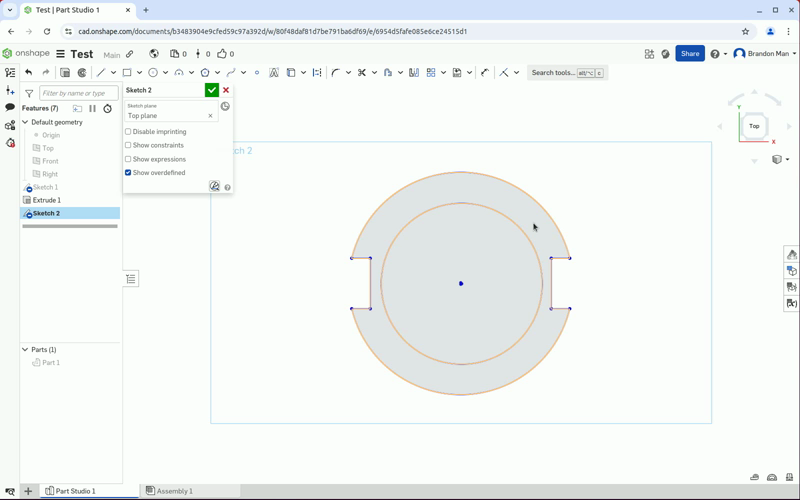
click(533, 222)
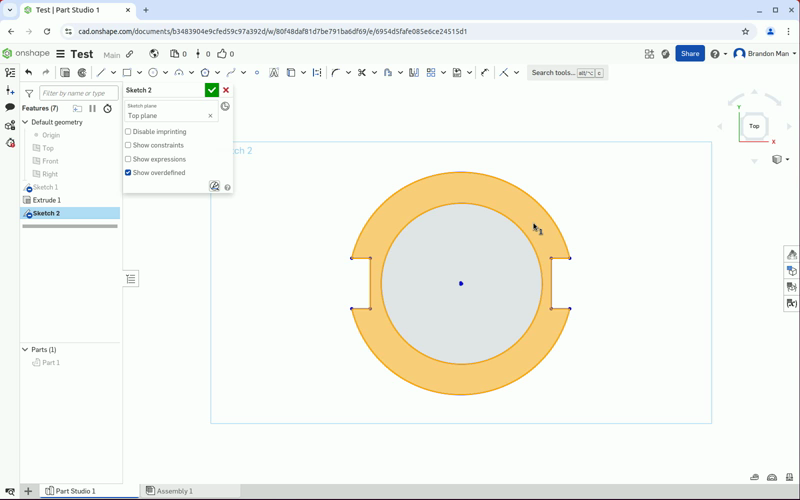
mouse_move(73, 352)
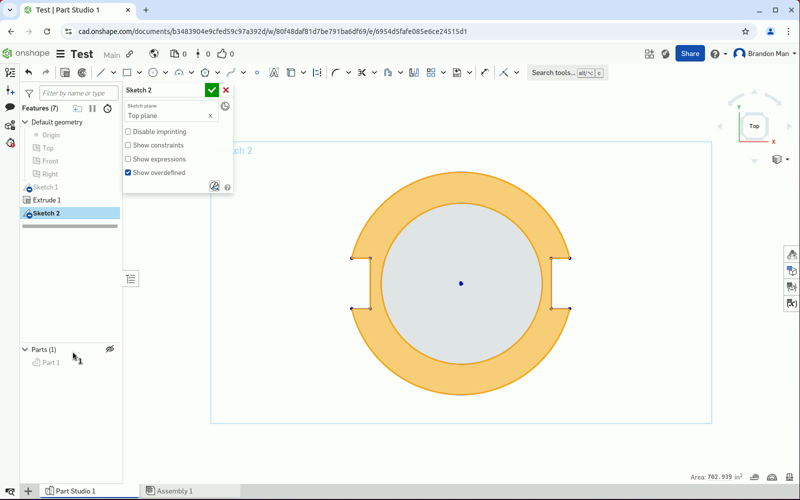
key(shift+y)
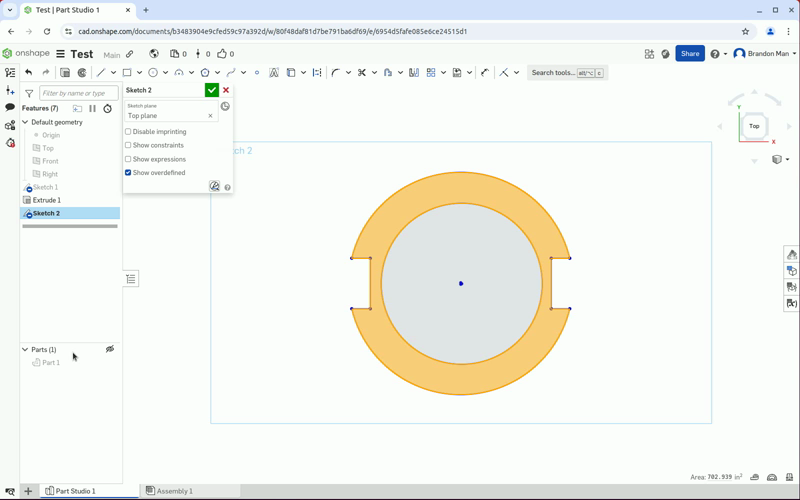
key(shift+e)
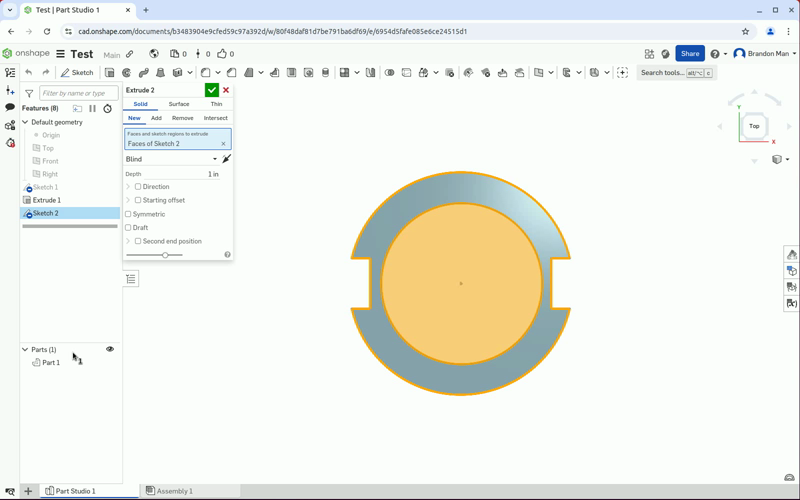
mouse_move(143, 106)
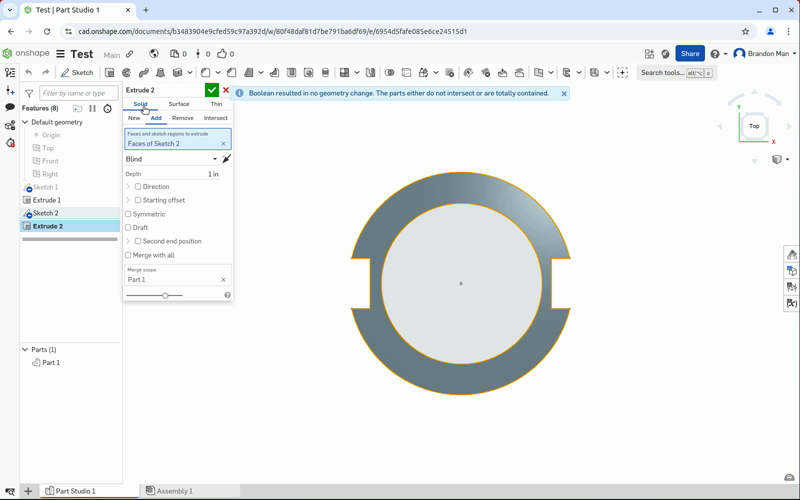
click(143, 106)
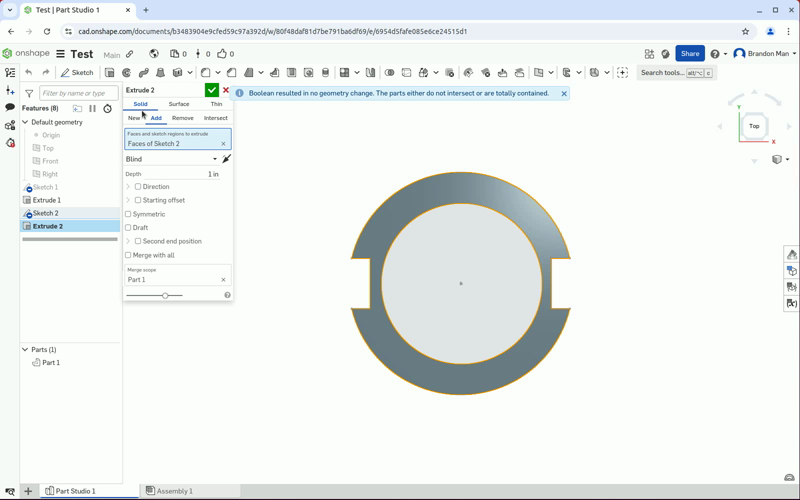
mouse_move(137, 120)
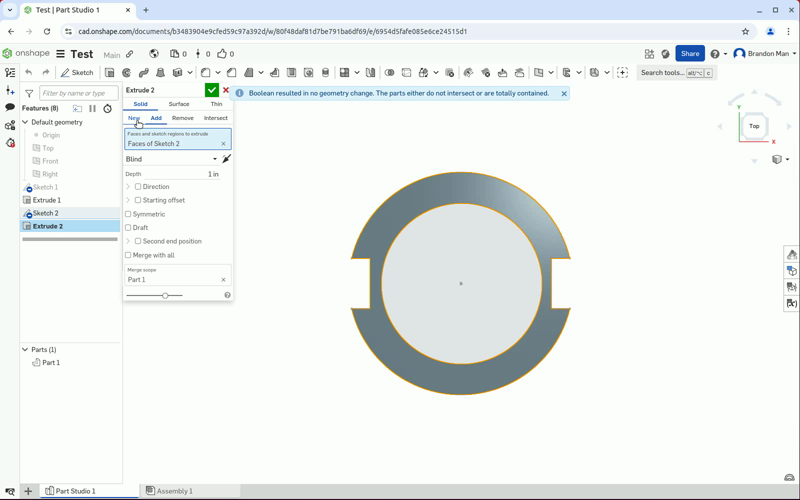
click(137, 120)
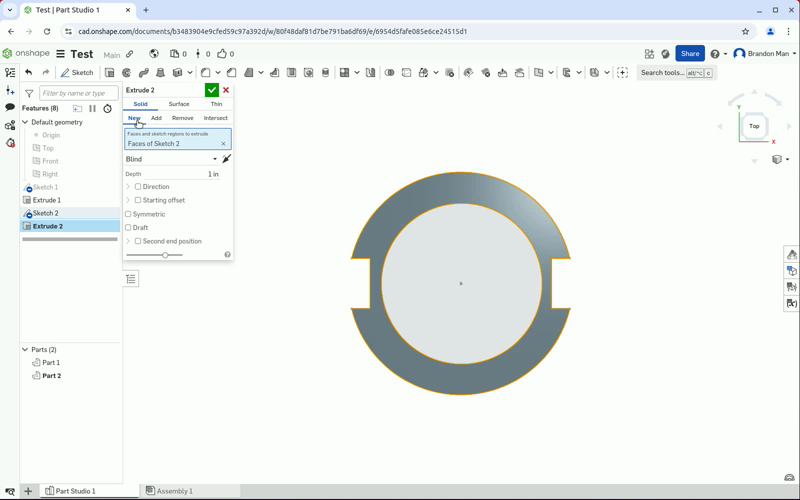
key(tab, 4)
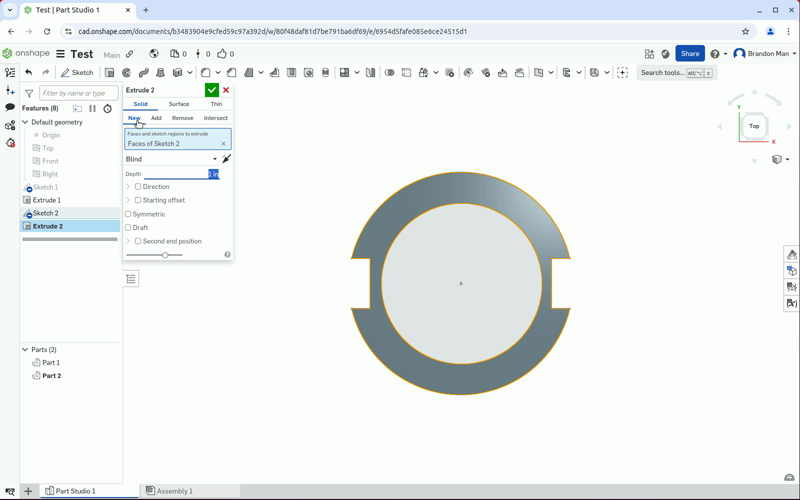
text(3.851)
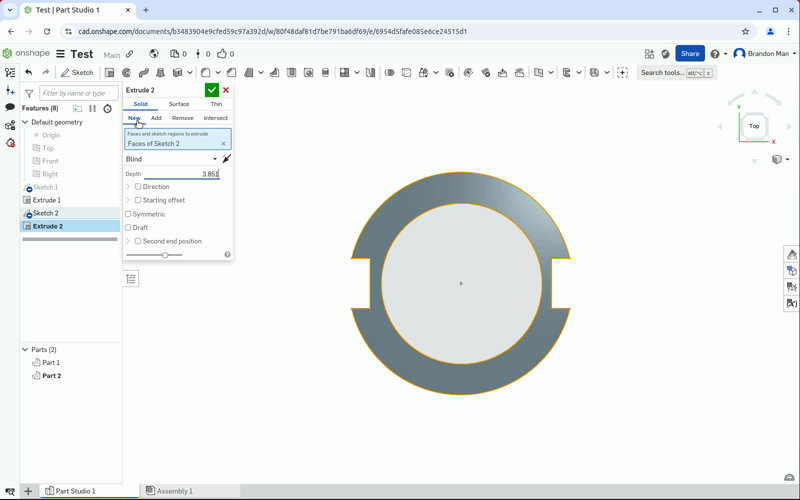
key(enter)
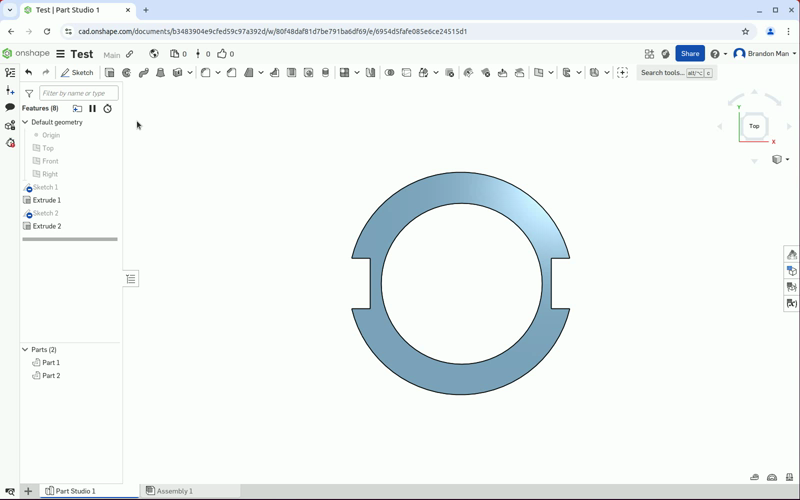
key(shift+h)
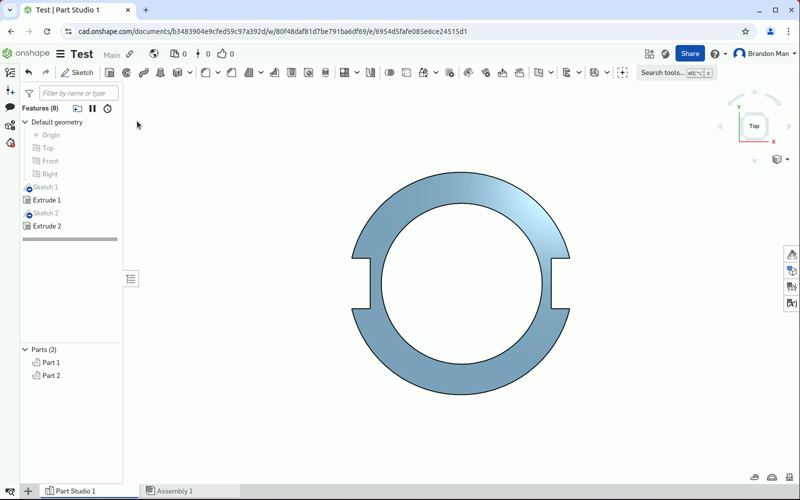
key(shift+h)
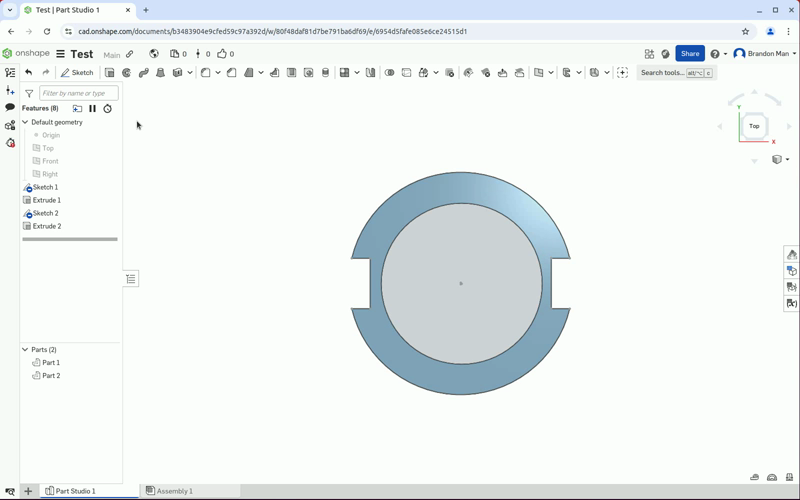
key(shift+7)
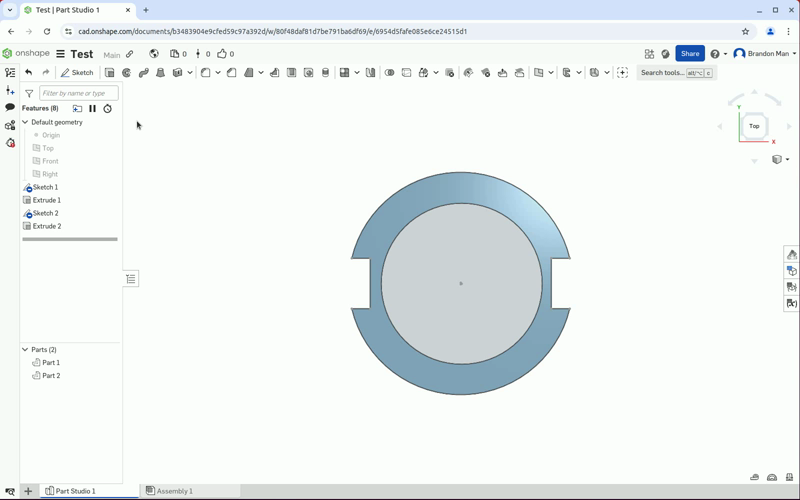
key(up, 3)
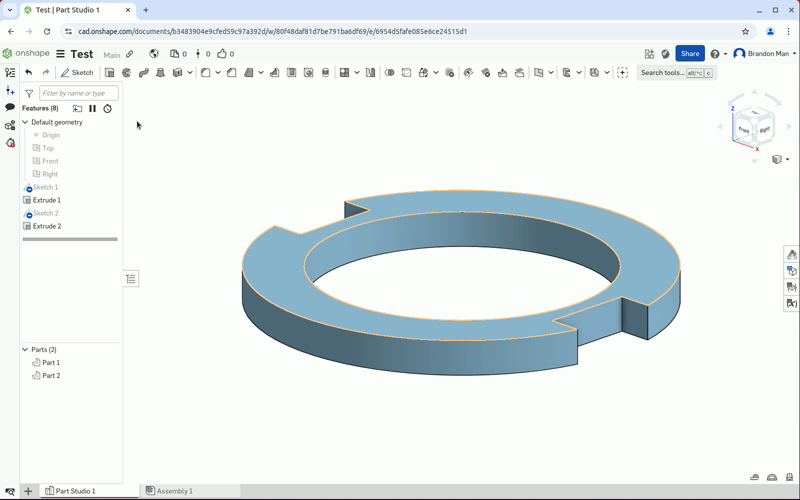
key(left, 3)
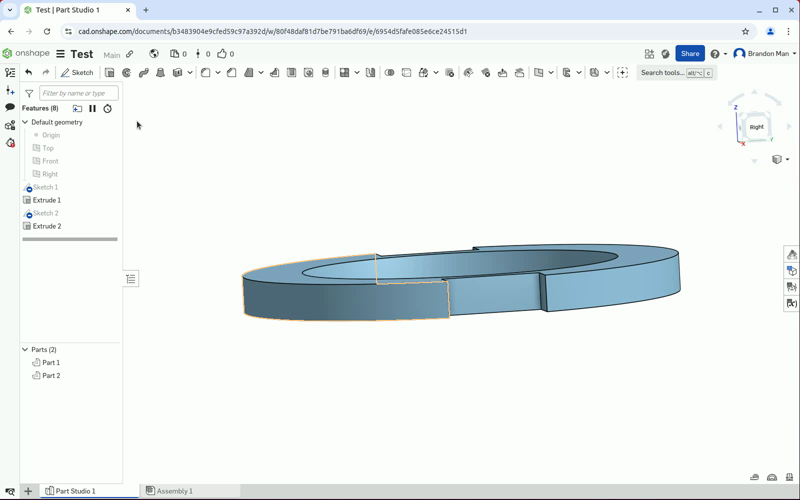
key(right, 3)
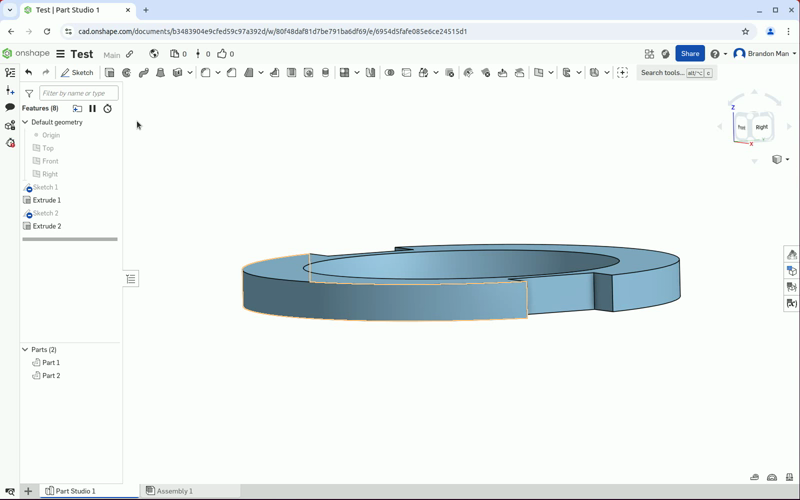
key(down, 3)
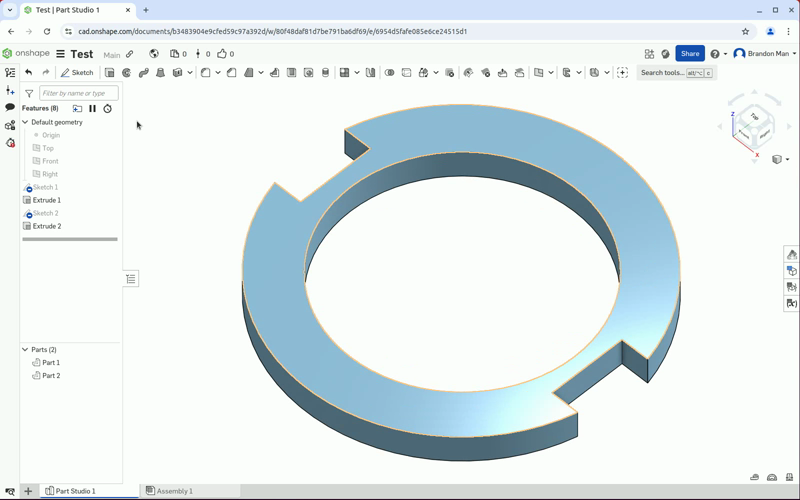
mouse_move(73, 189)
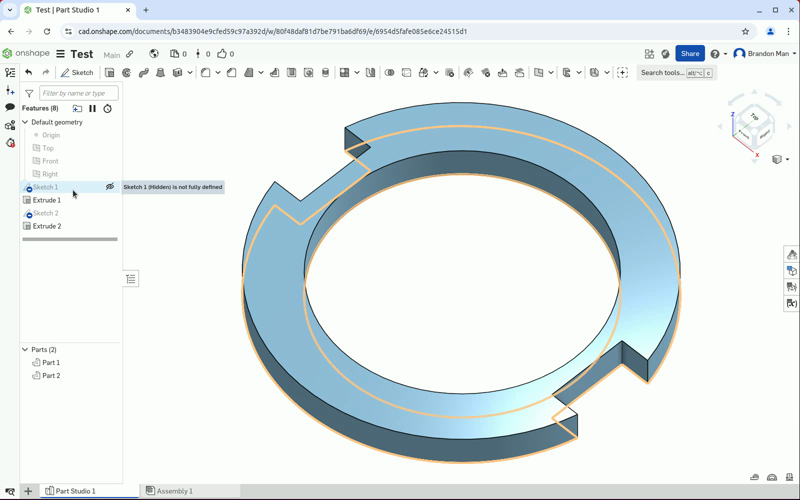
click(73, 189)